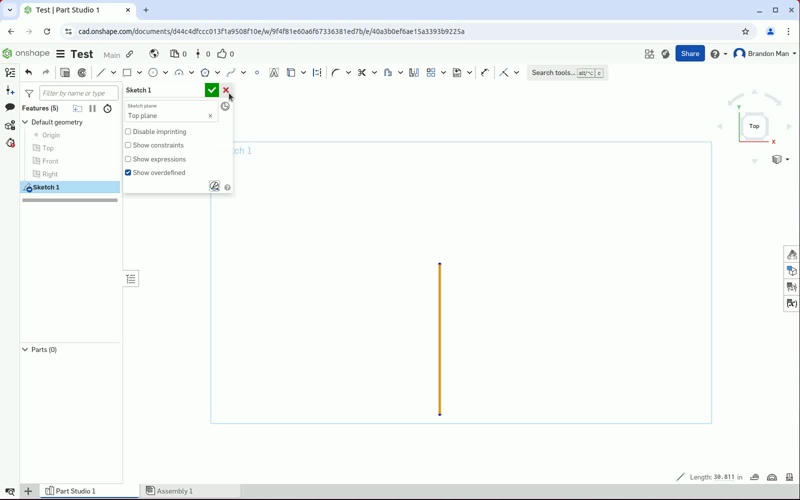
key(shift+h)
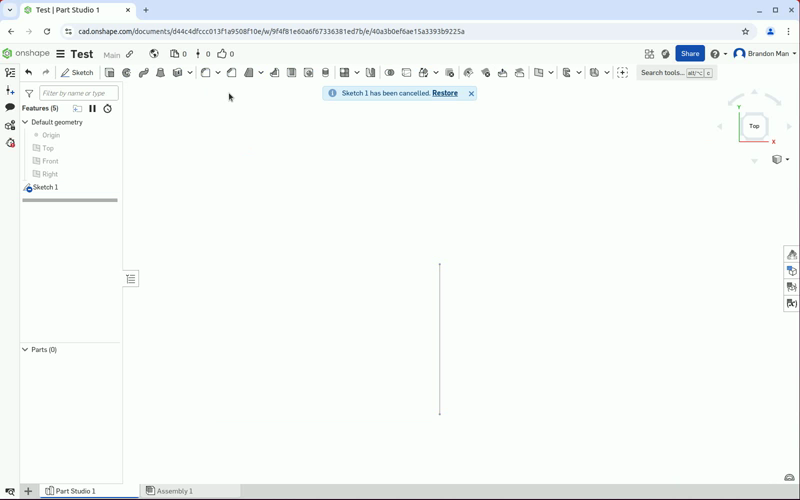
key(shift+s)
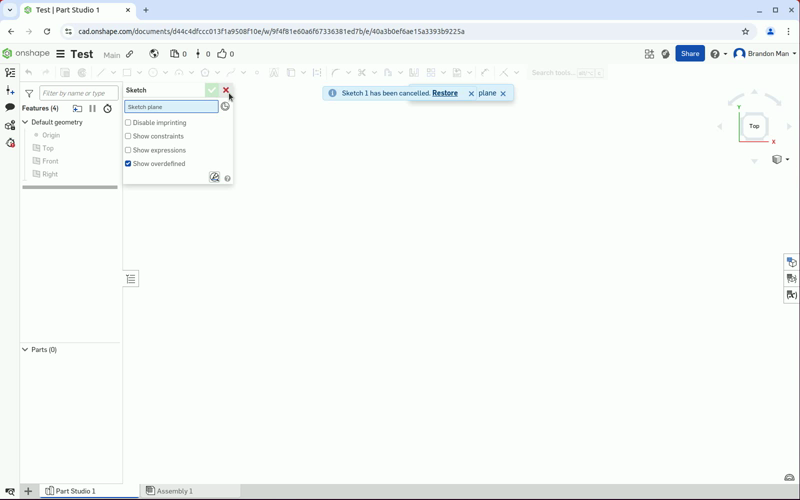
mouse_move(73, 150)
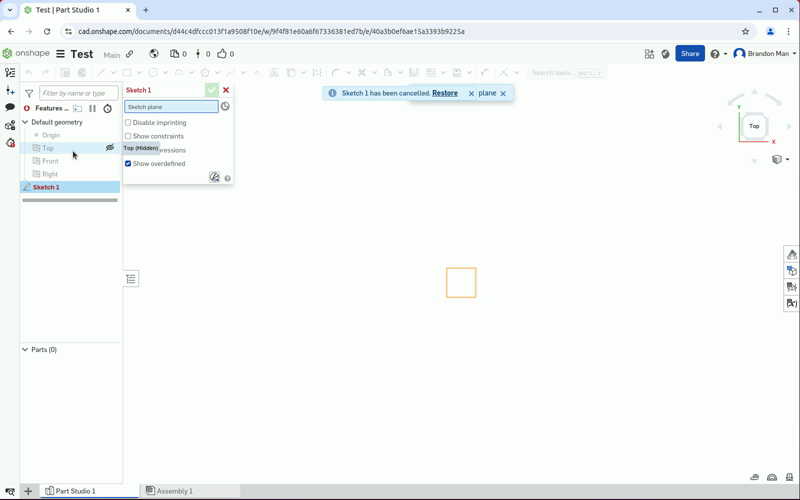
click(73, 150)
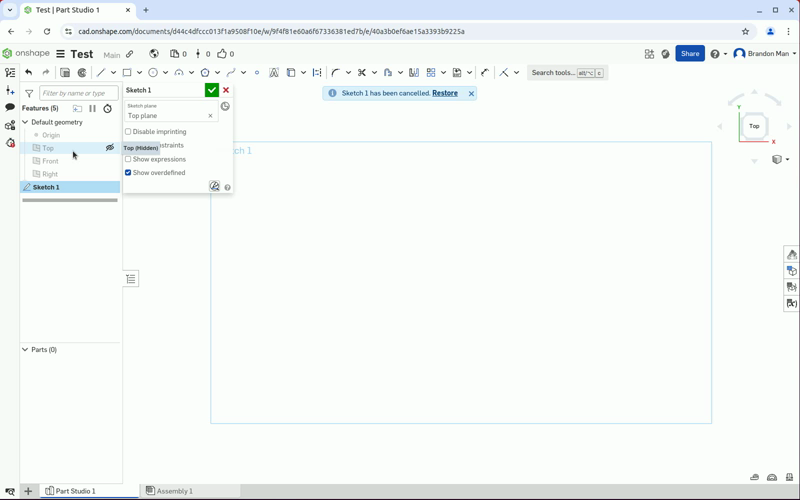
mouse_move(73, 352)
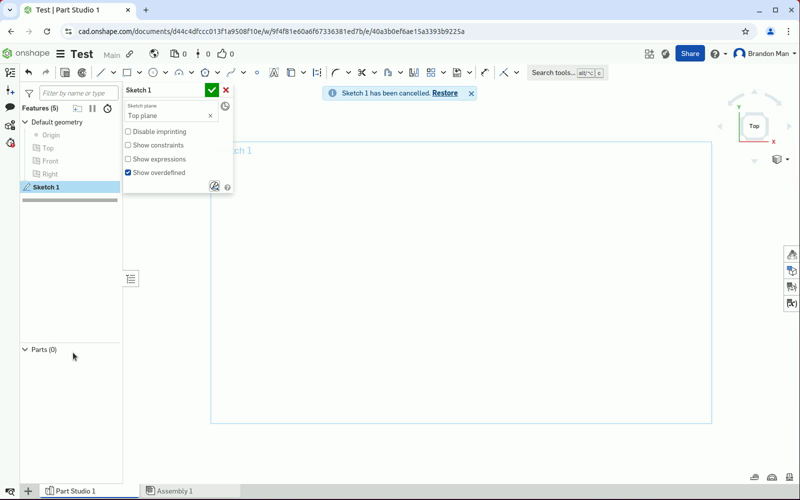
key(y)
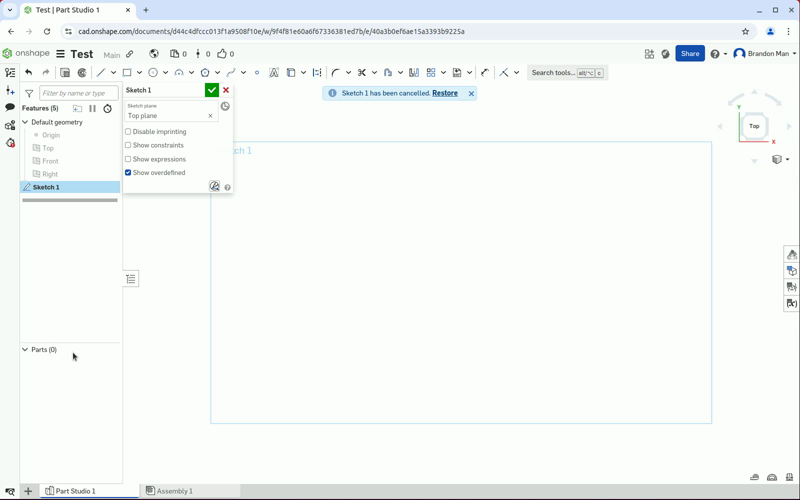
key(l)
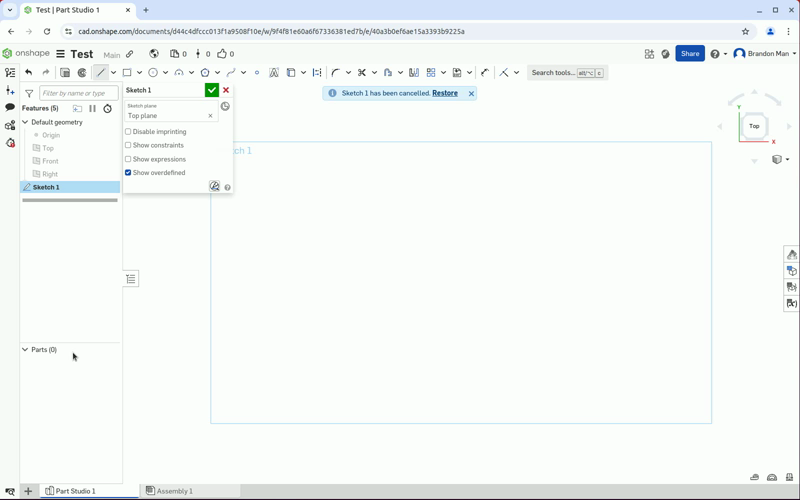
key_down(shift)
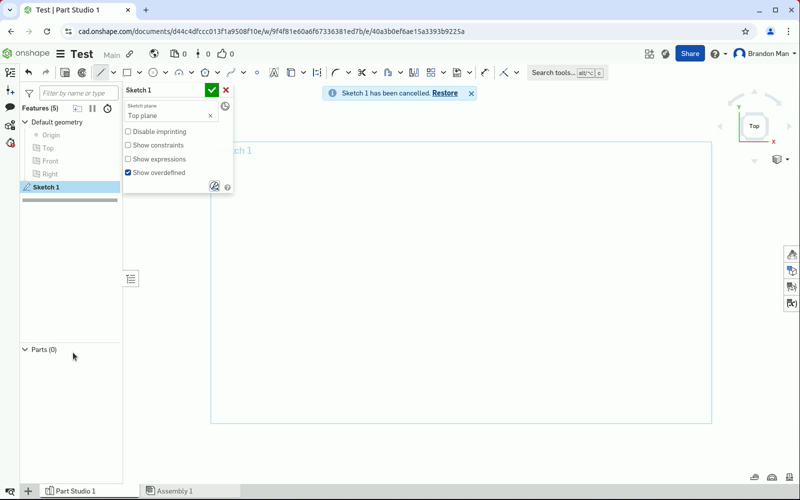
mouse_move(398, 345)
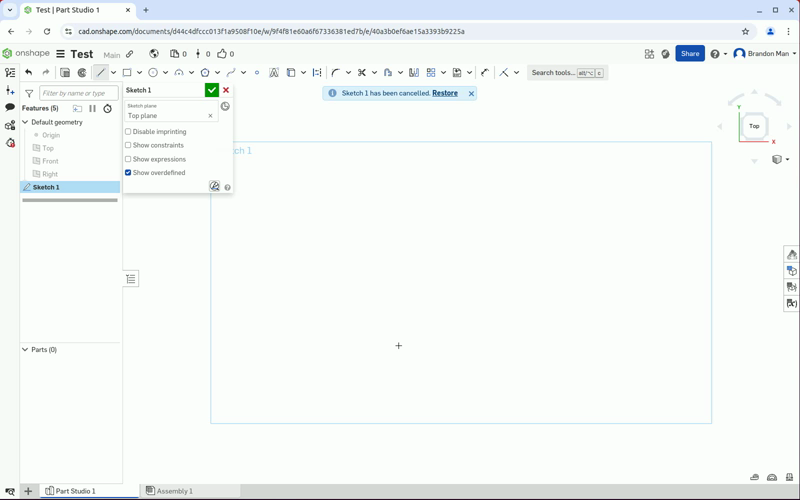
click(398, 345)
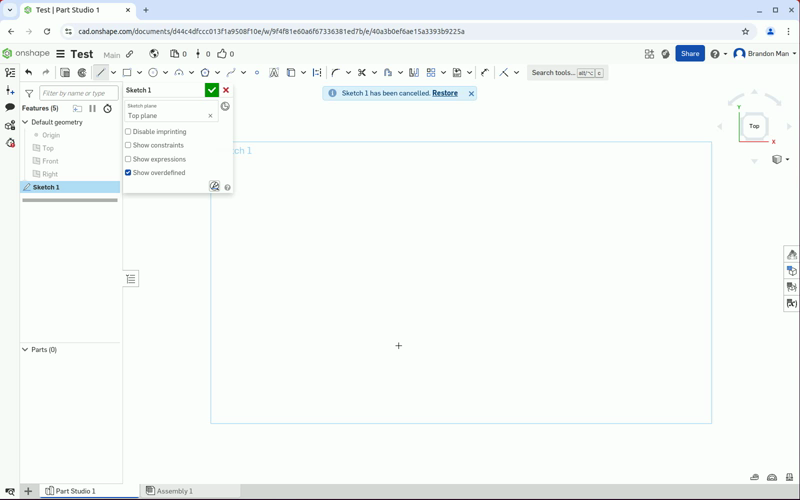
key_up(shift)
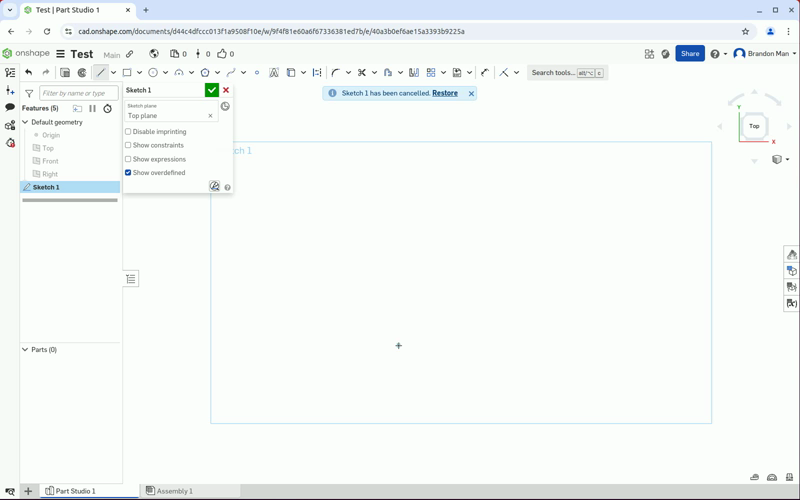
key_down(shift)
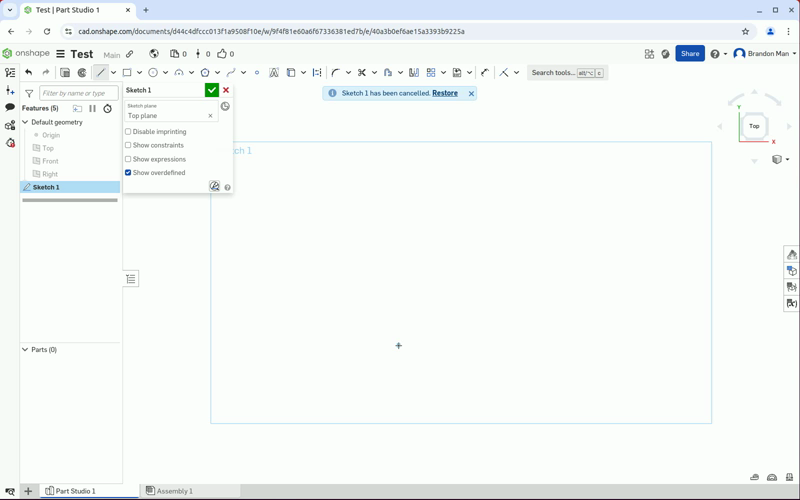
mouse_move(522, 345)
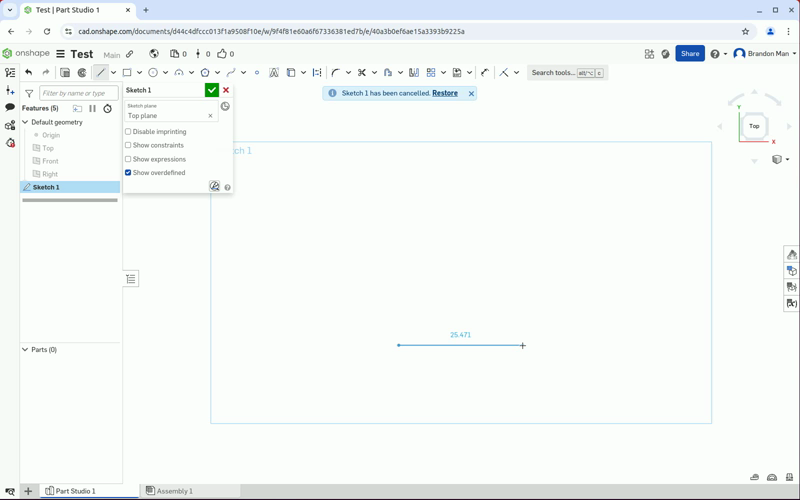
click(522, 345)
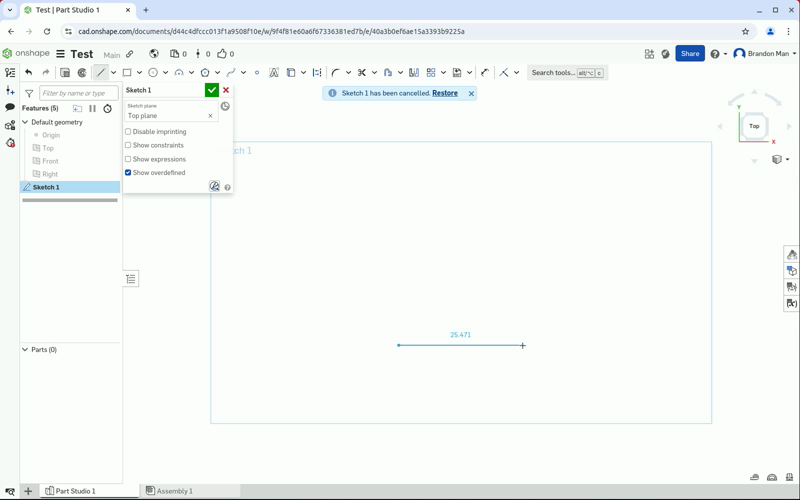
key_up(shift)
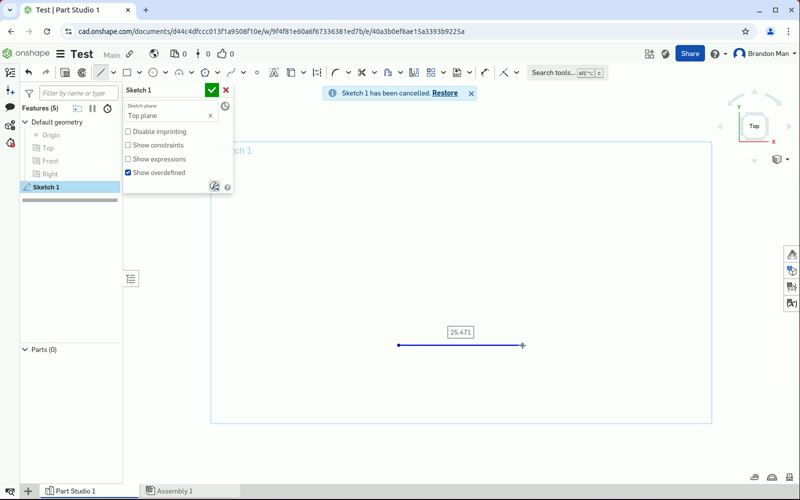
key_down(shift)
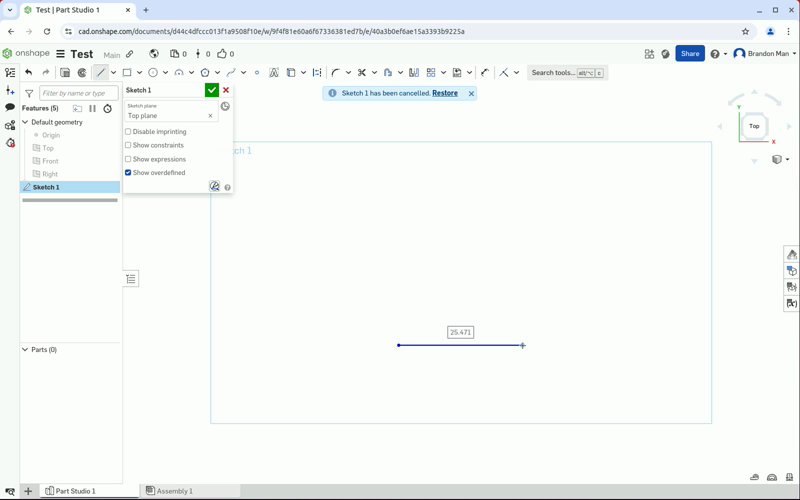
mouse_move(522, 220)
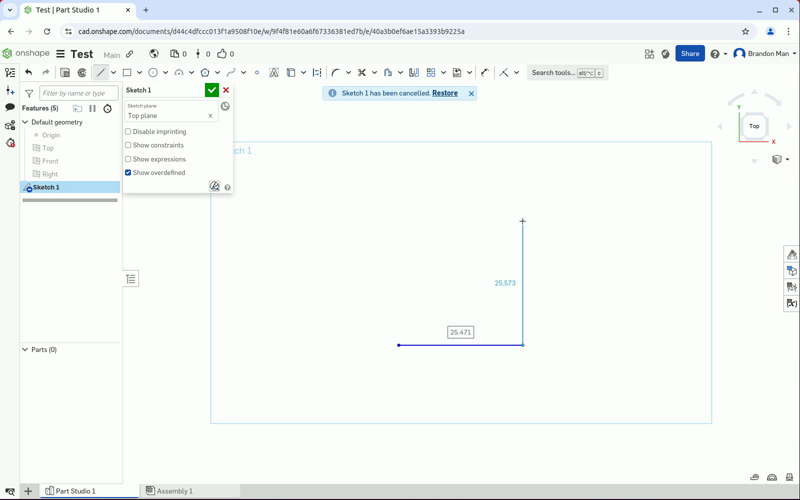
click(522, 220)
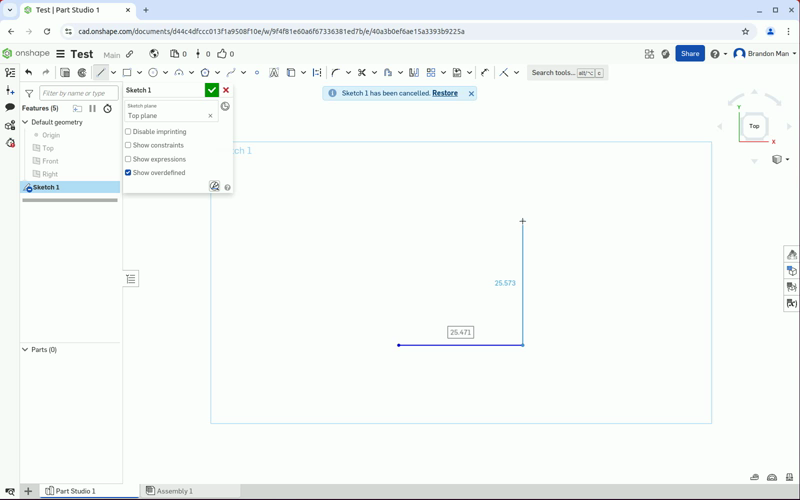
key_up(shift)
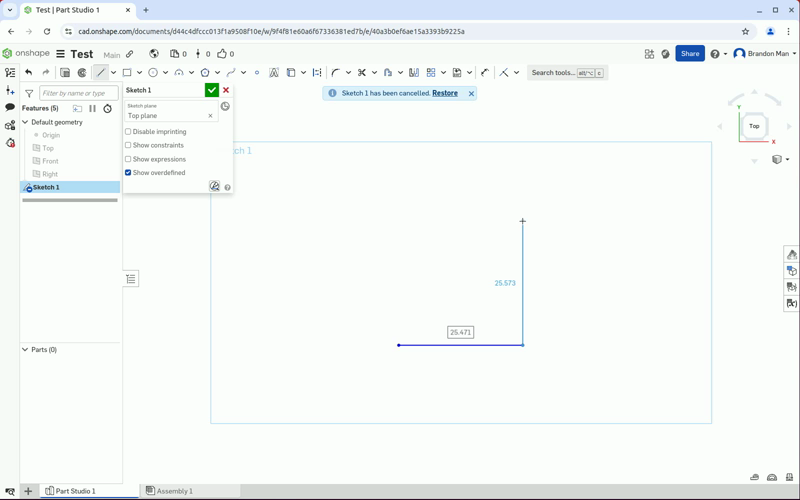
key_down(shift)
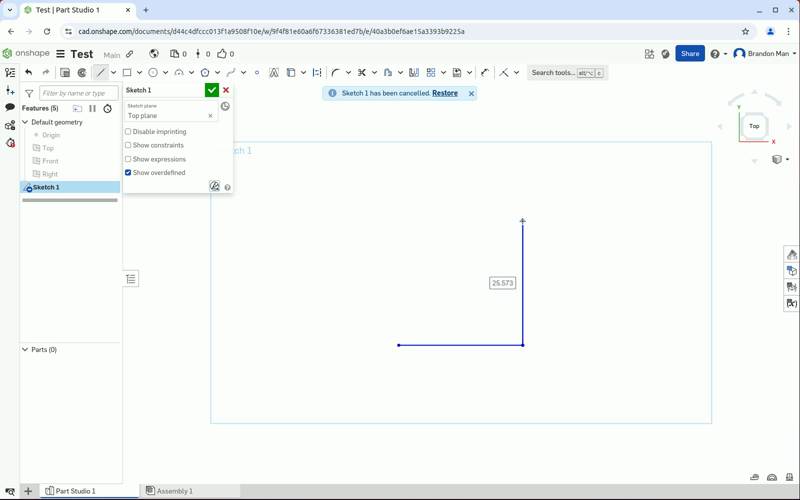
mouse_move(398, 220)
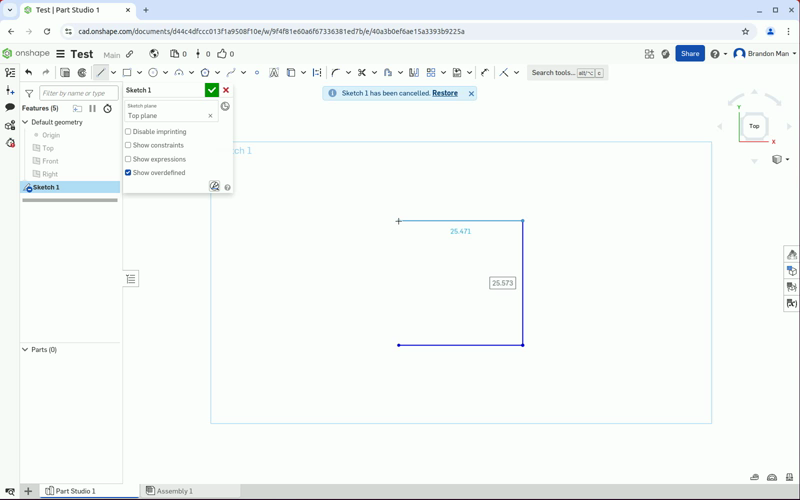
click(398, 220)
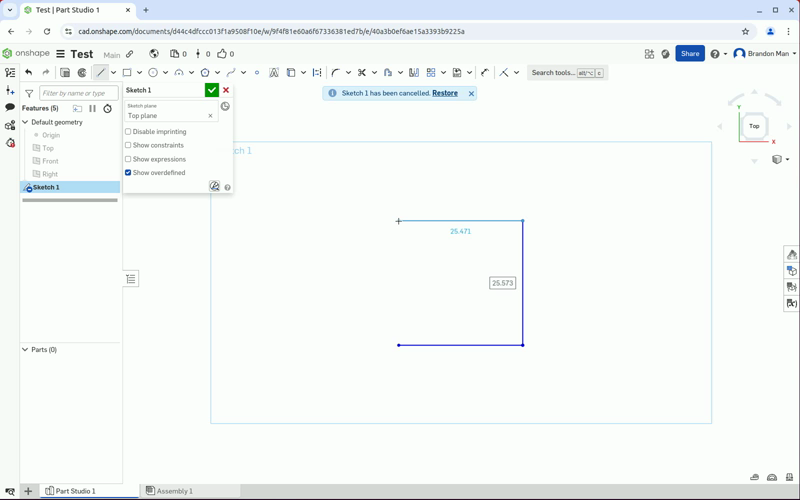
key_up(shift)
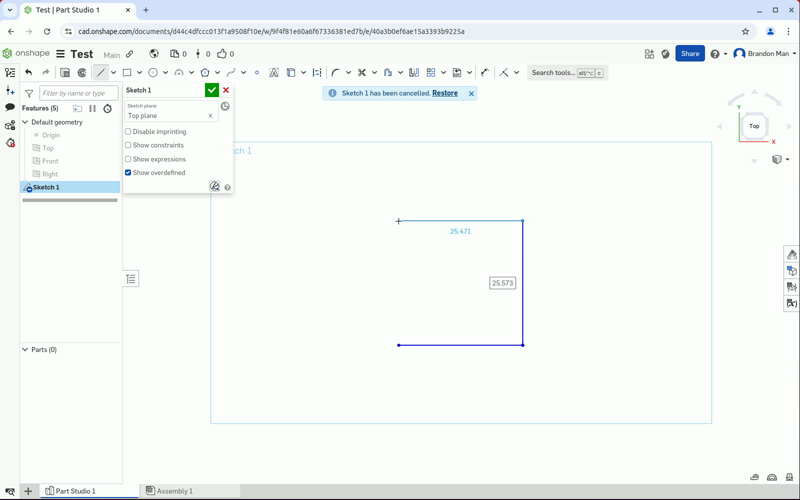
key_down(shift)
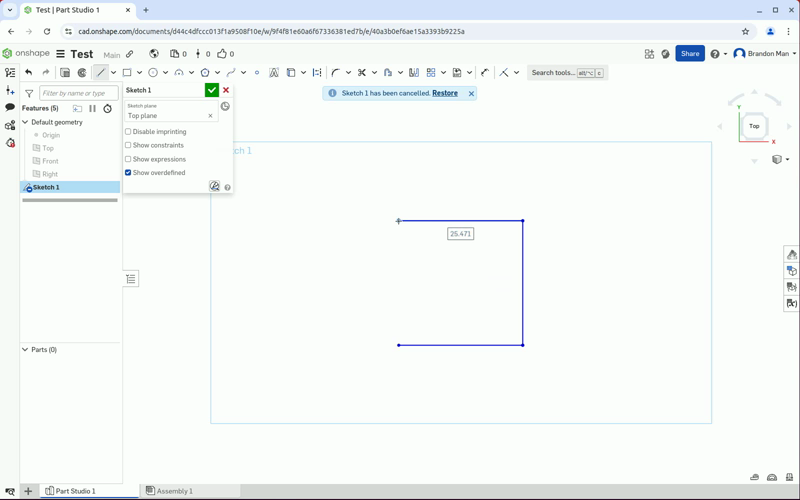
mouse_move(398, 345)
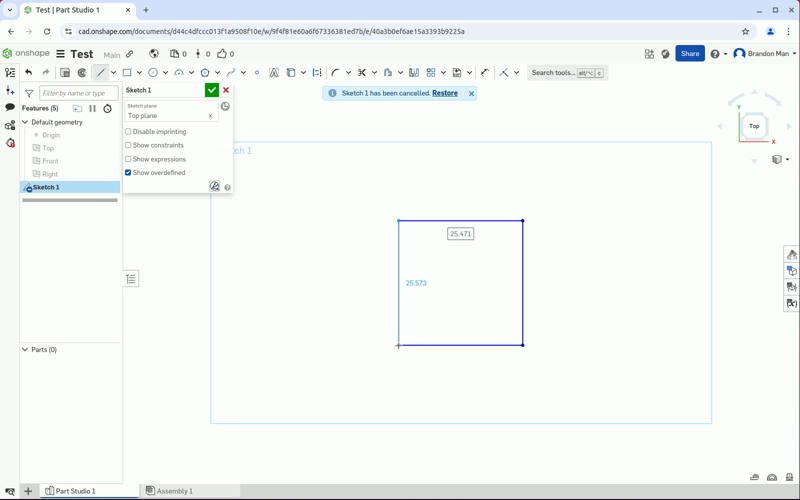
key_up(shift)
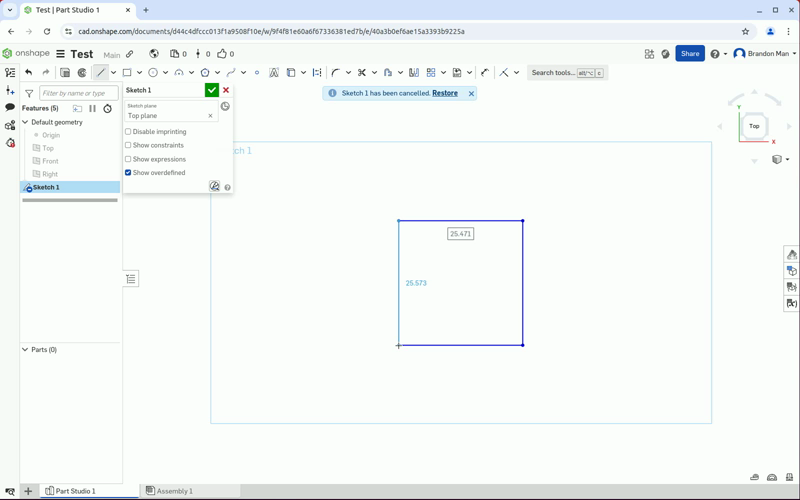
click(398, 345)
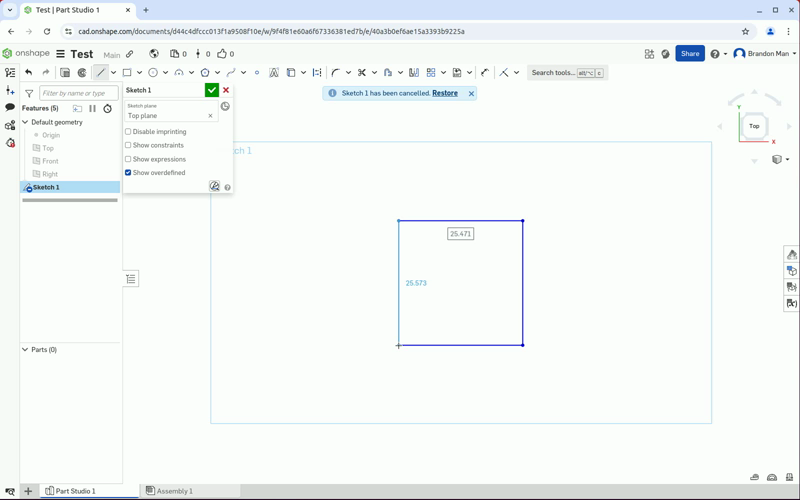
key(esc)
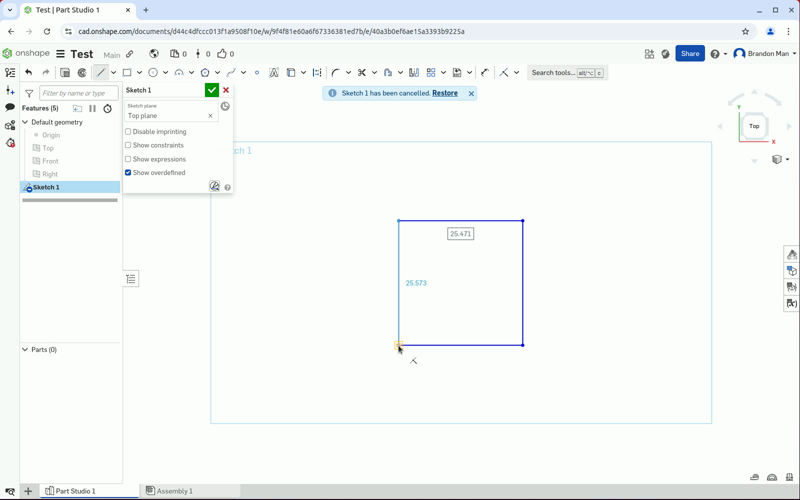
key(l)
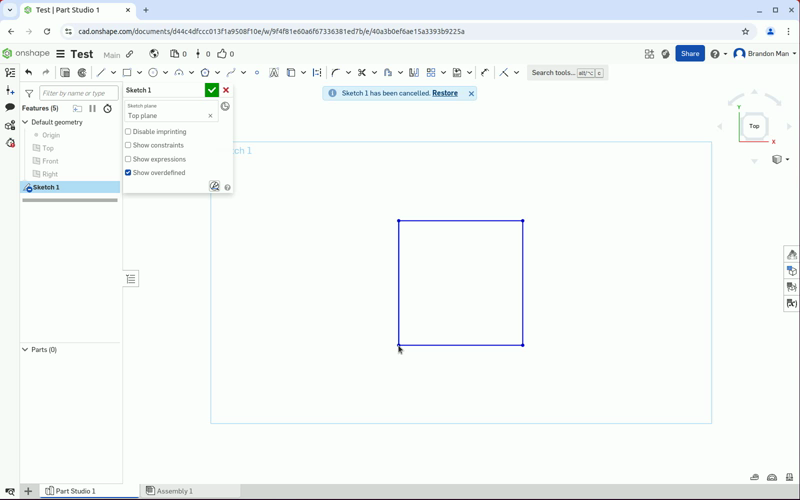
key_down(shift)
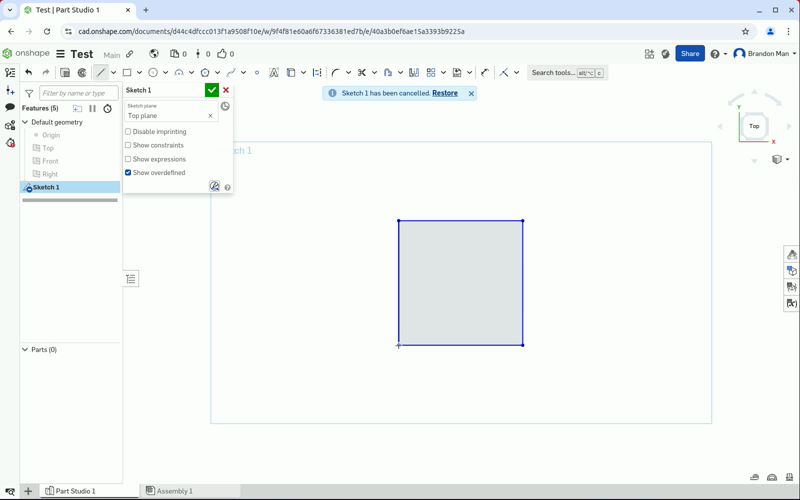
mouse_move(415, 327)
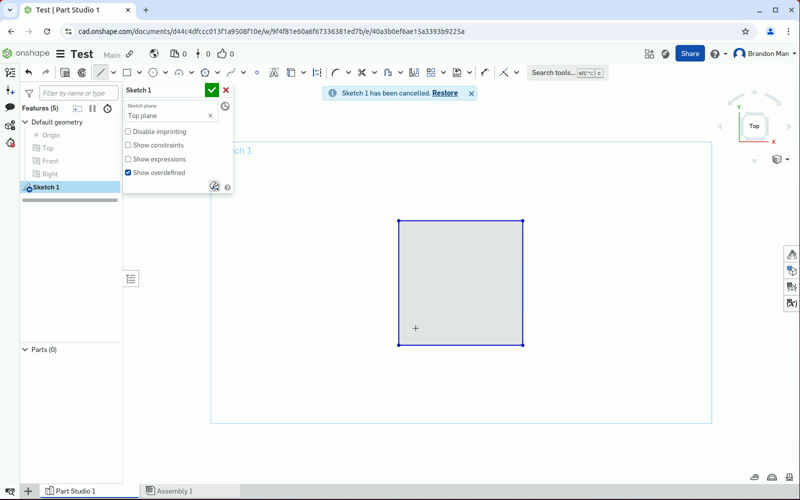
click(415, 327)
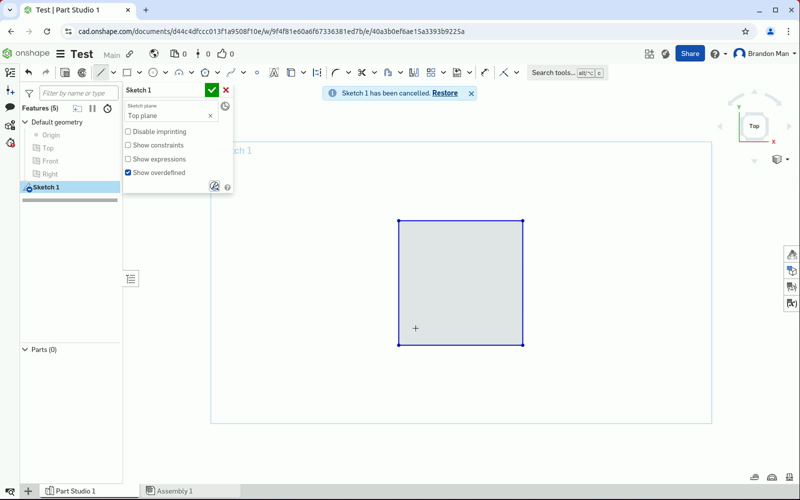
key_up(shift)
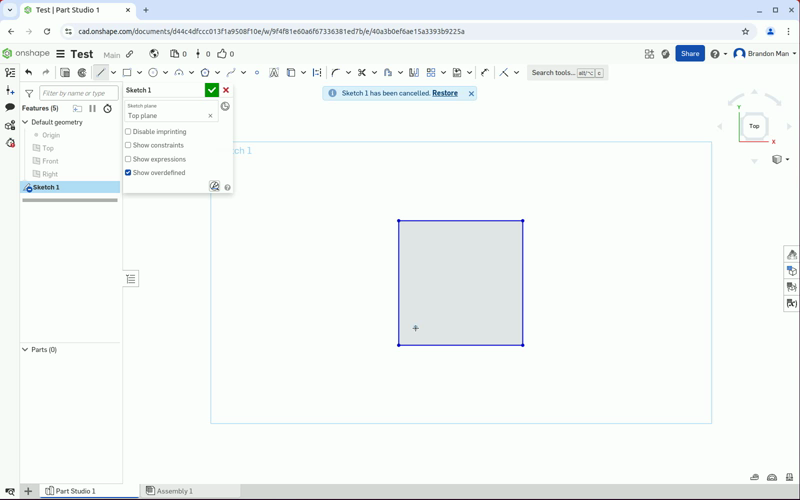
key_down(shift)
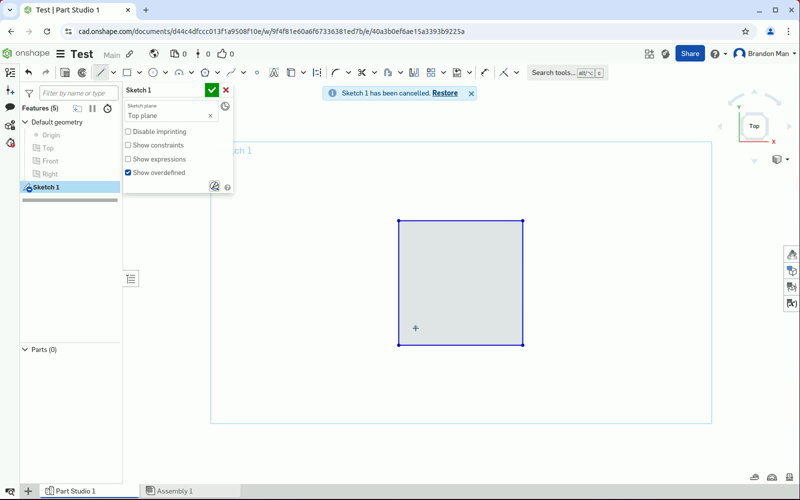
mouse_move(505, 327)
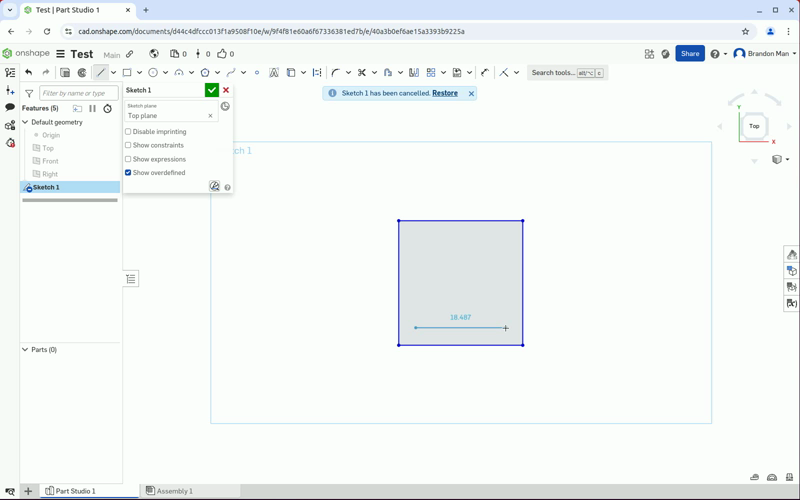
click(505, 327)
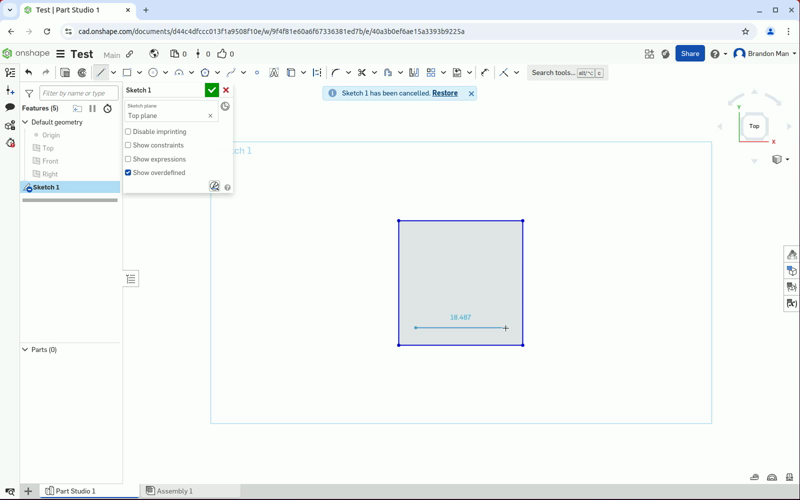
key_up(shift)
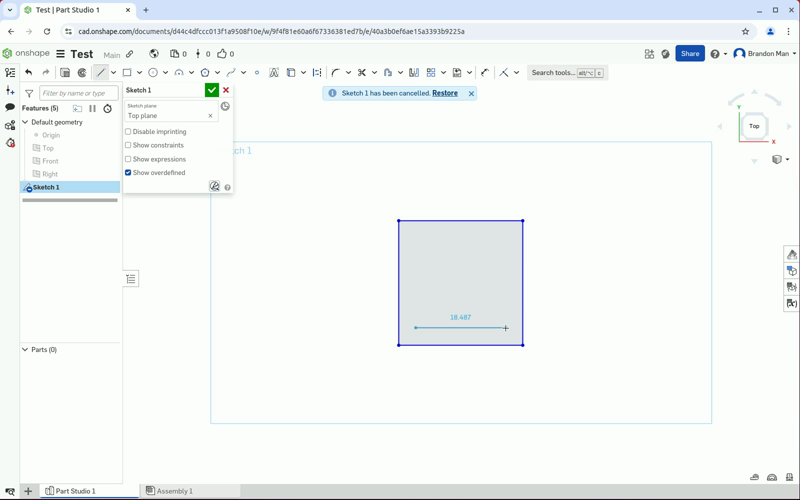
key_down(shift)
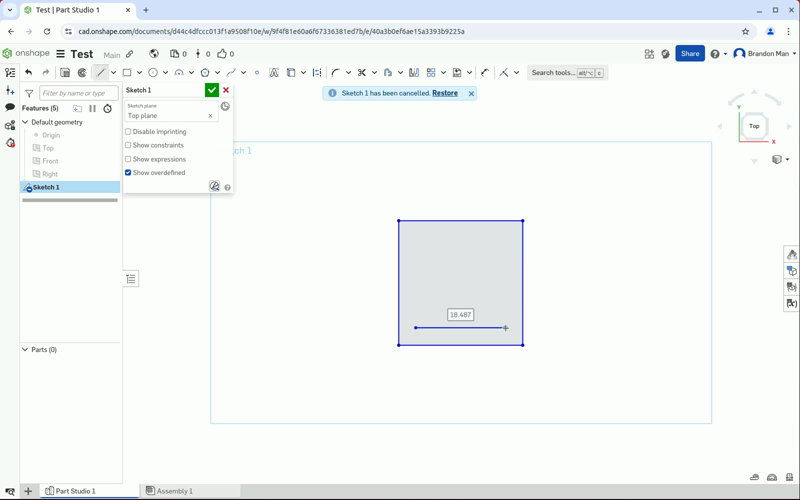
mouse_move(505, 237)
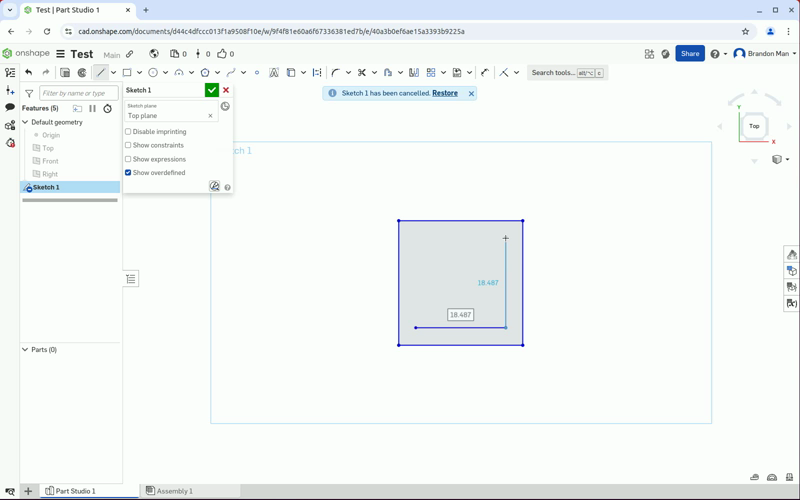
click(505, 237)
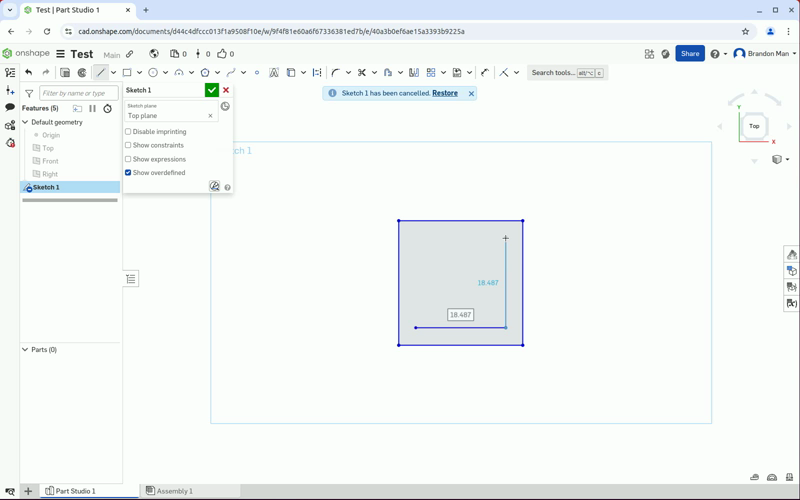
key_up(shift)
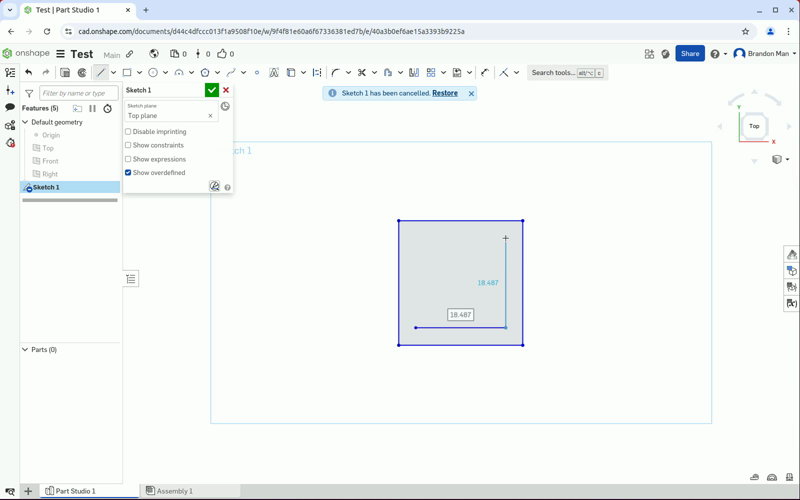
key_down(shift)
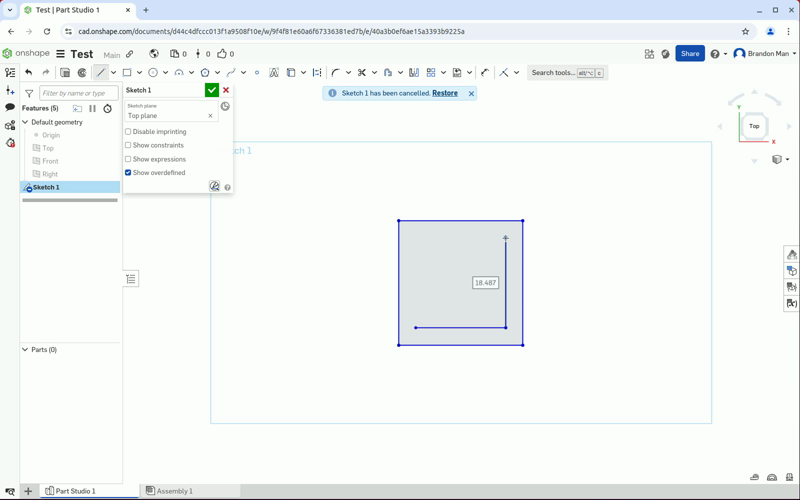
mouse_move(415, 237)
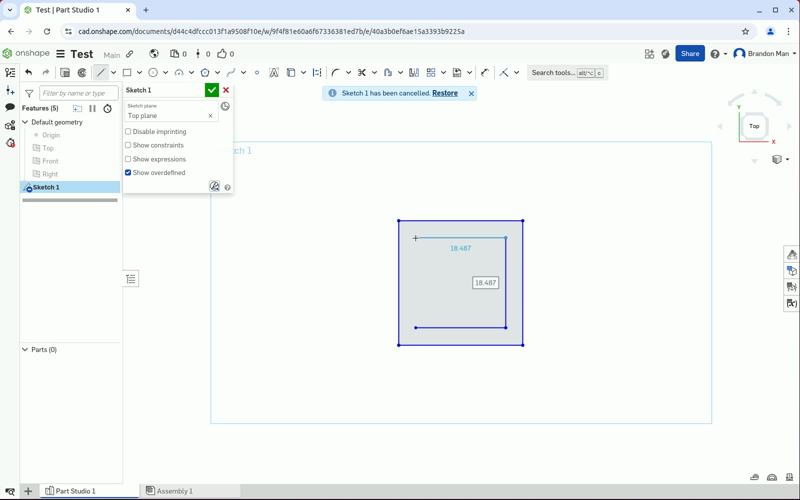
click(415, 237)
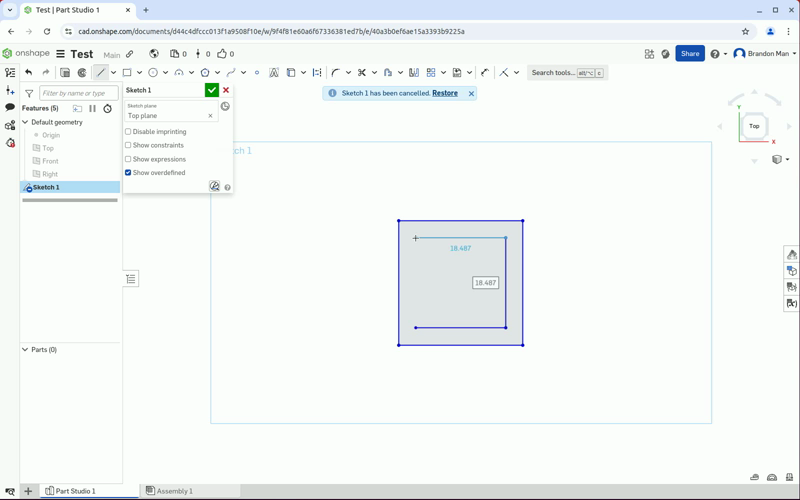
key_up(shift)
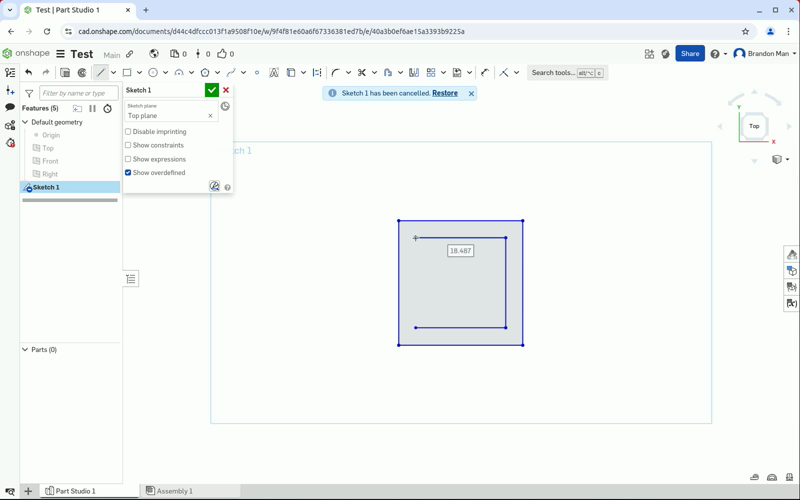
key_down(shift)
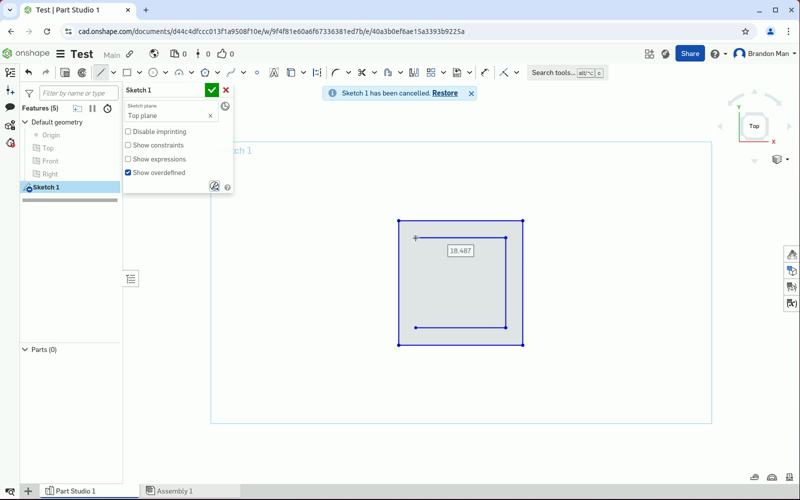
mouse_move(415, 327)
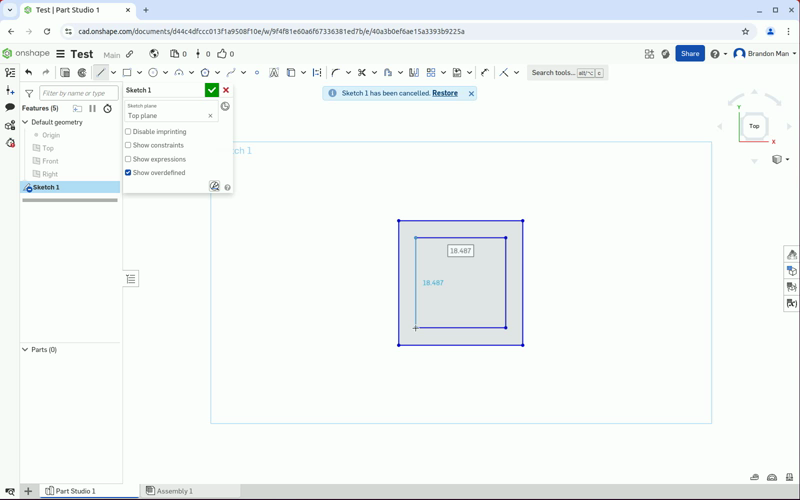
key_up(shift)
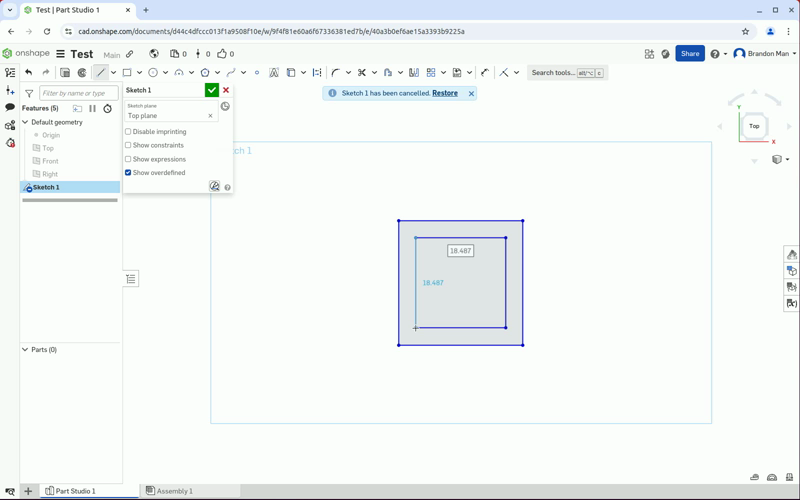
click(415, 327)
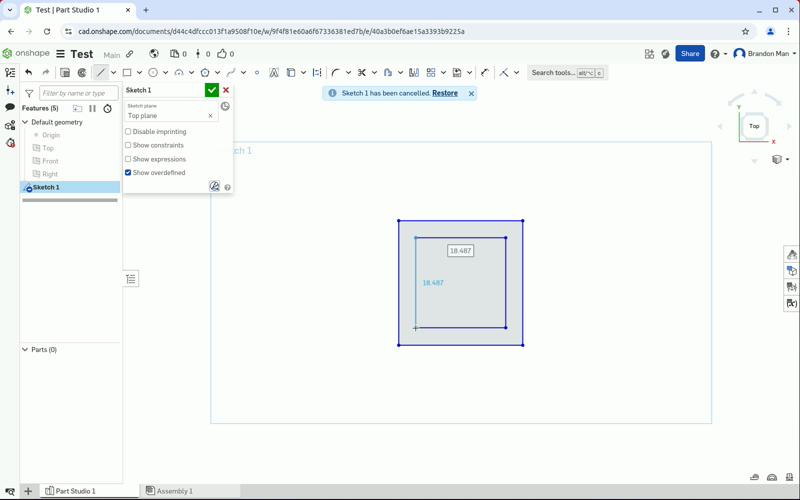
key(esc)
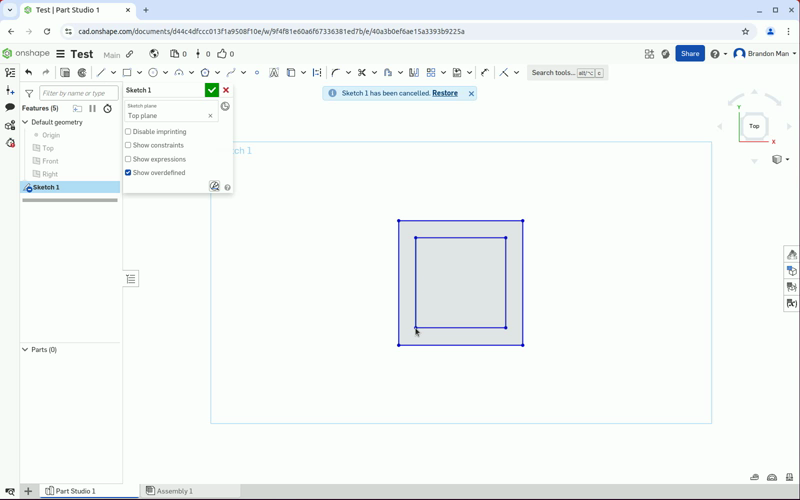
mouse_move(517, 294)
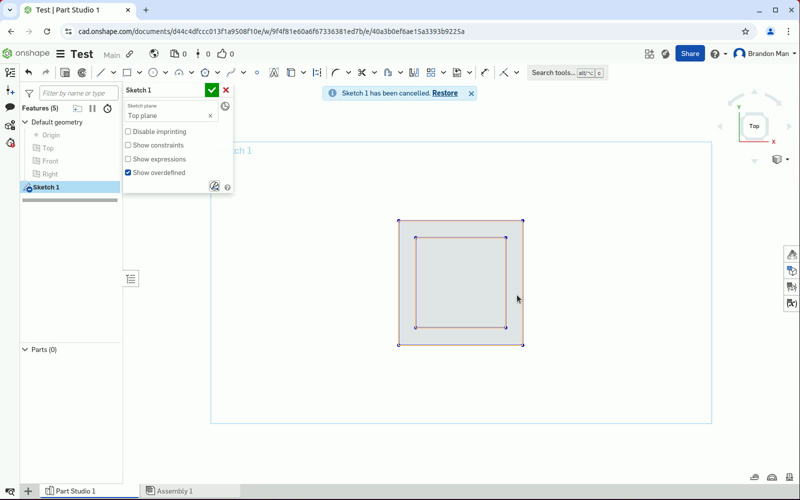
click(517, 294)
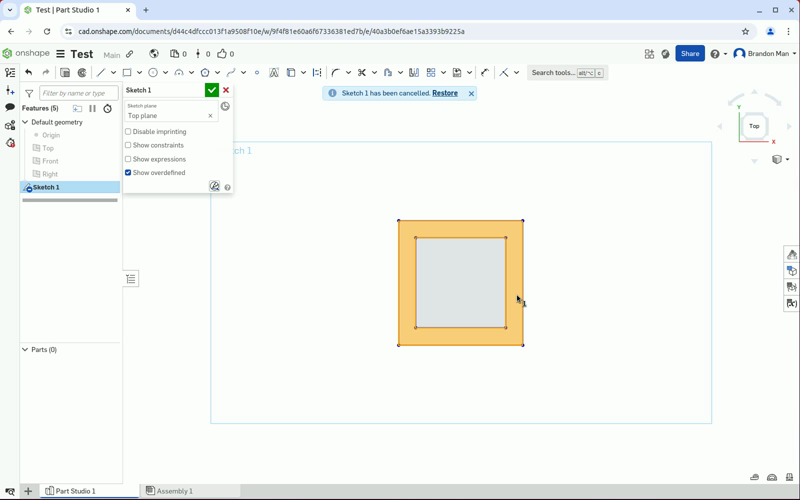
mouse_move(73, 352)
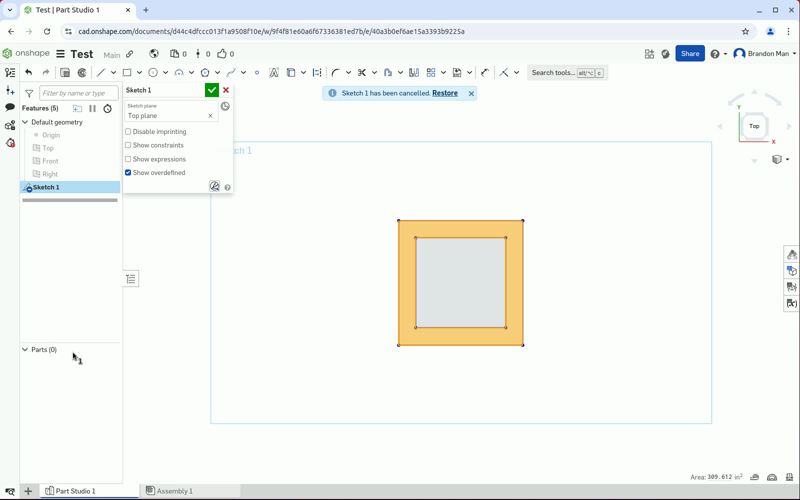
key(shift+y)
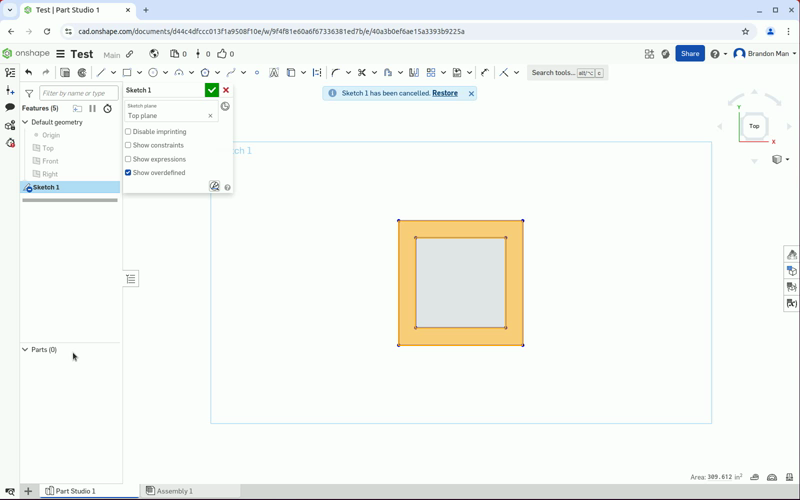
key(shift+e)
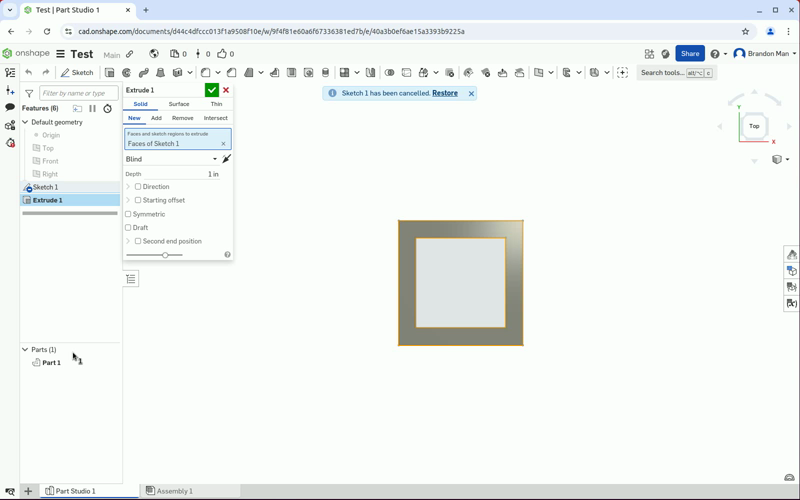
mouse_move(143, 106)
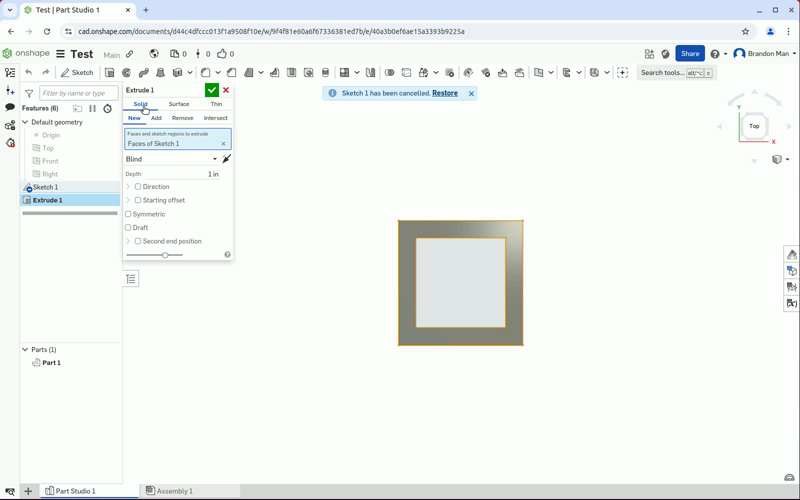
click(143, 106)
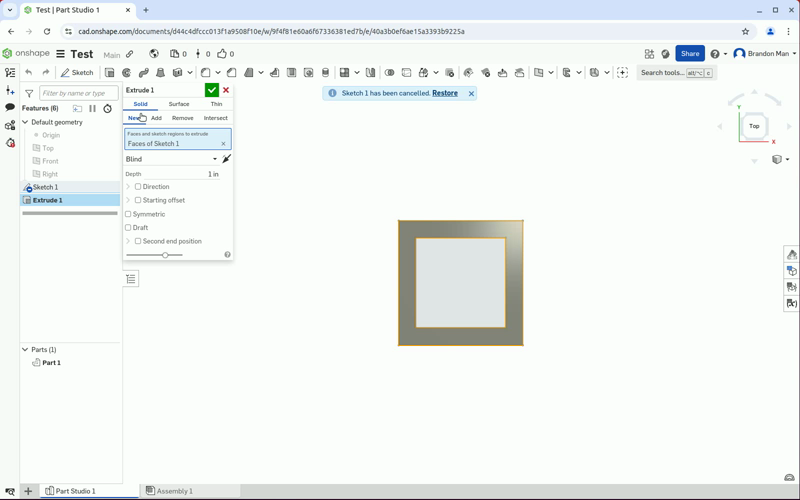
mouse_move(137, 120)
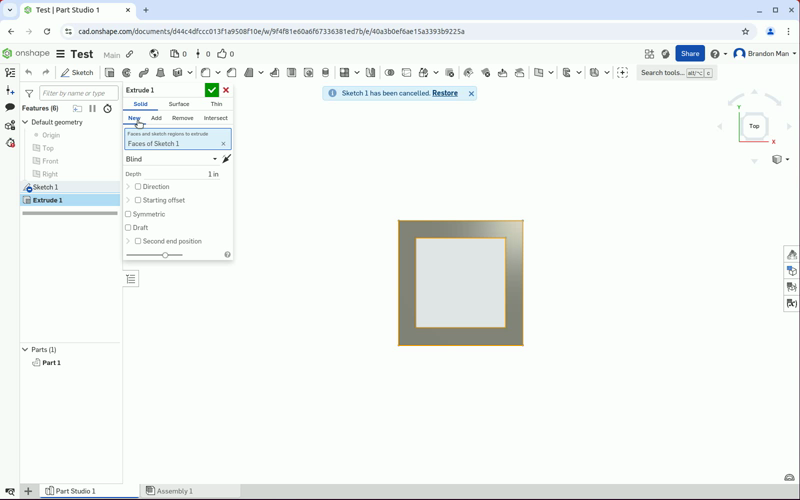
click(137, 120)
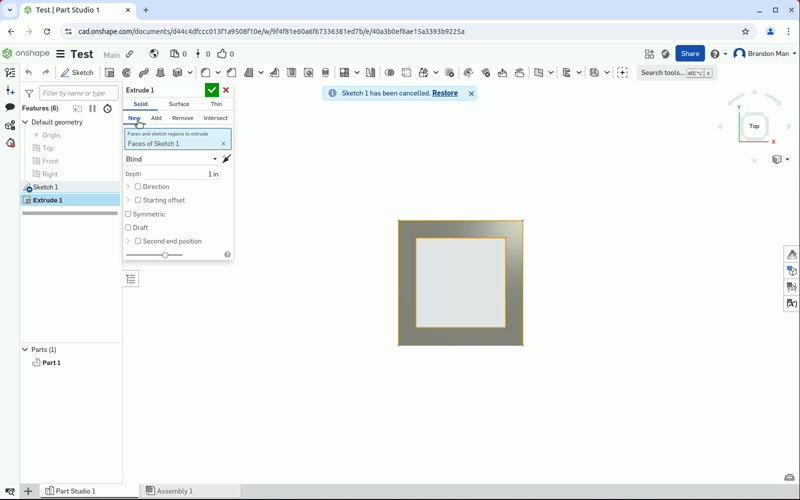
key(tab, 4)
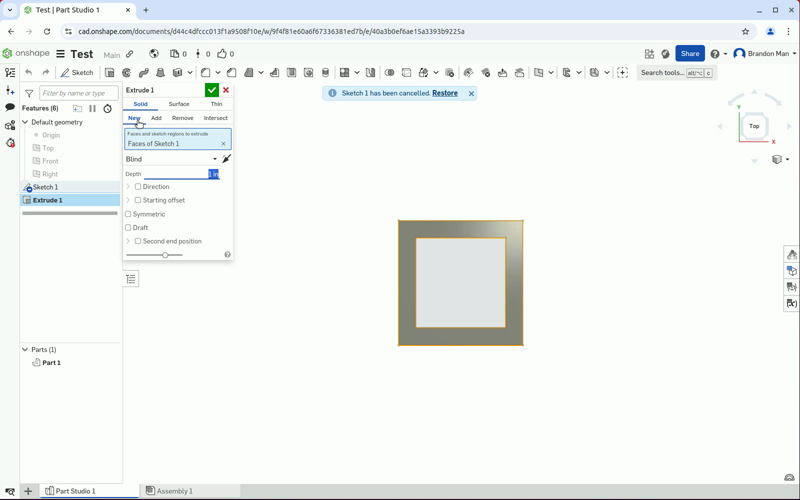
text(23.108)
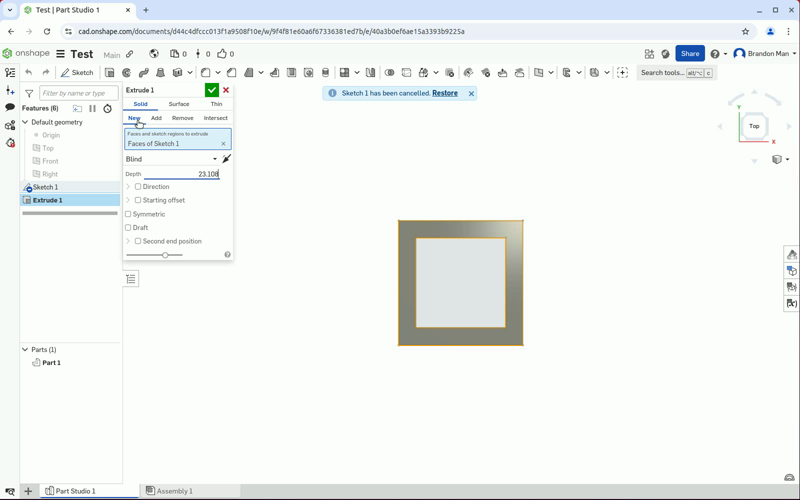
key(enter)
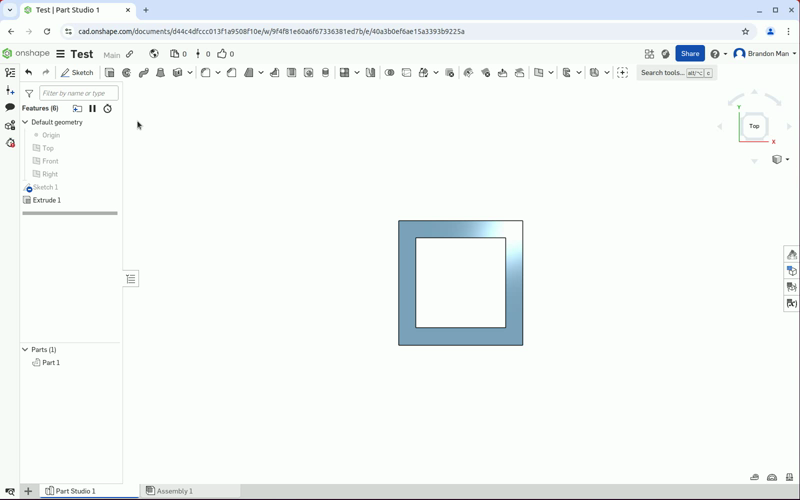
key(shift+h)
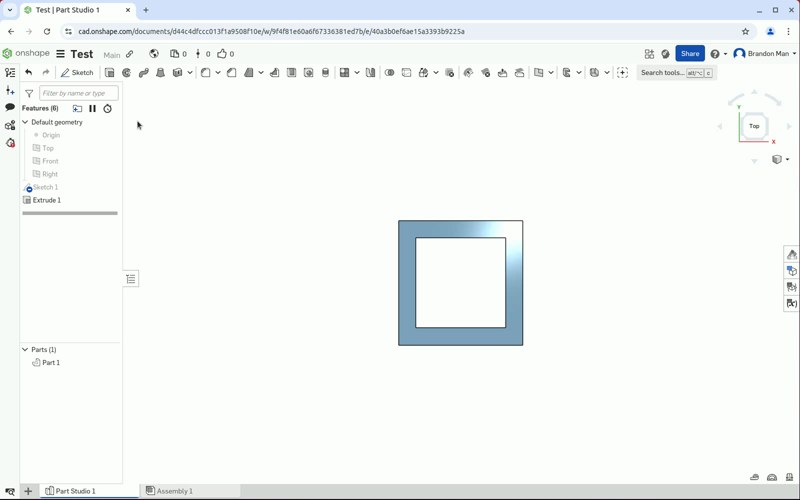
key(shift+h)
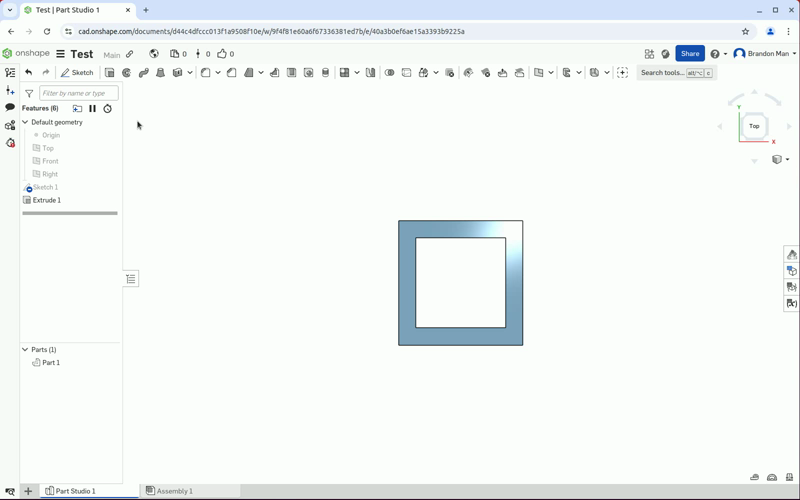
mouse_move(73, 189)
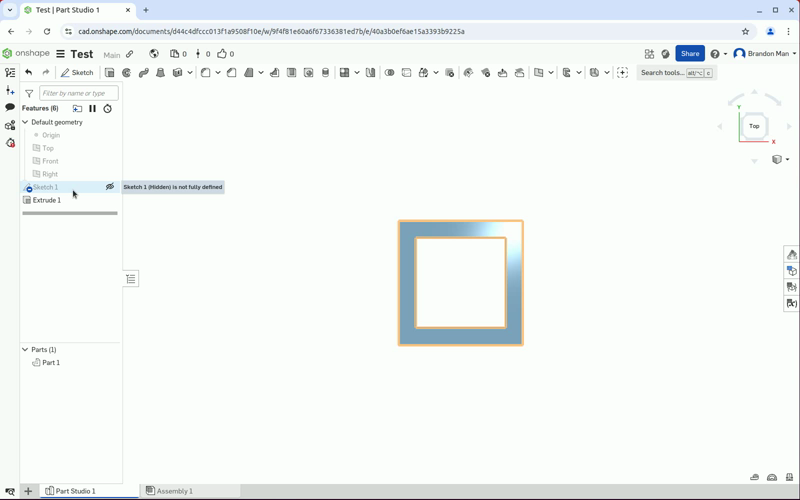
click(73, 189)
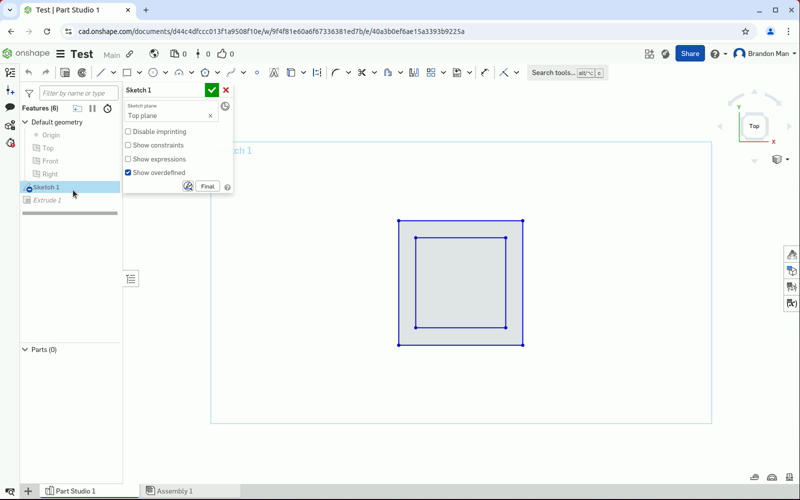
mouse_move(229, 92)
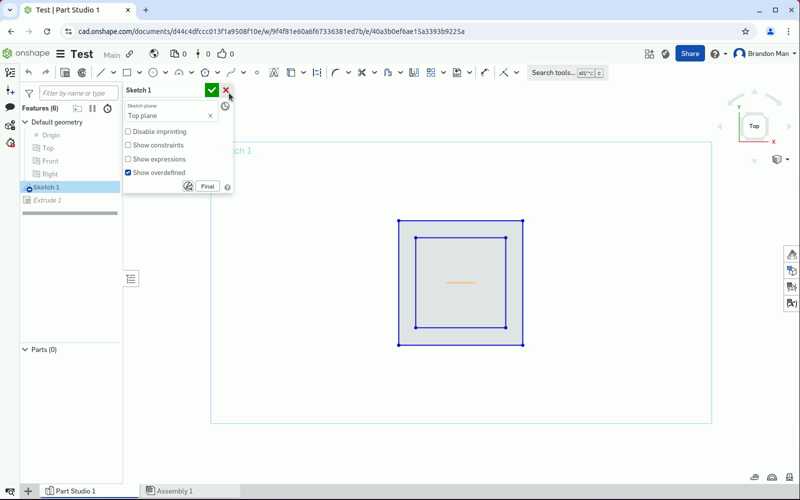
click(229, 92)
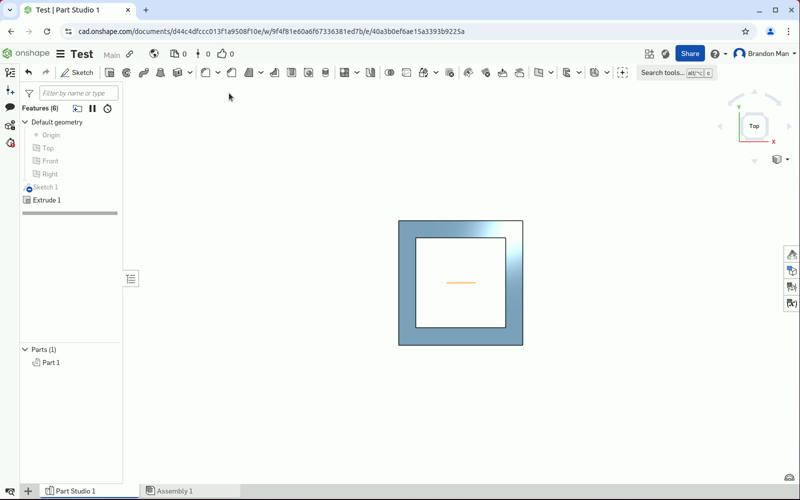
mouse_move(73, 352)
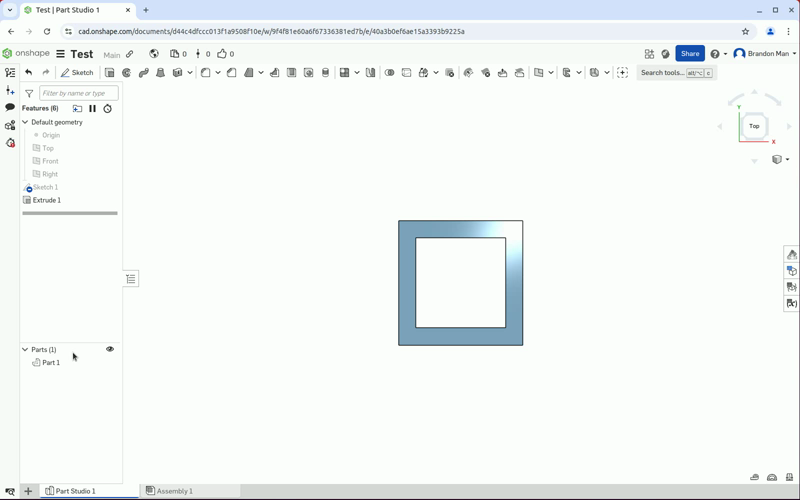
key(y)
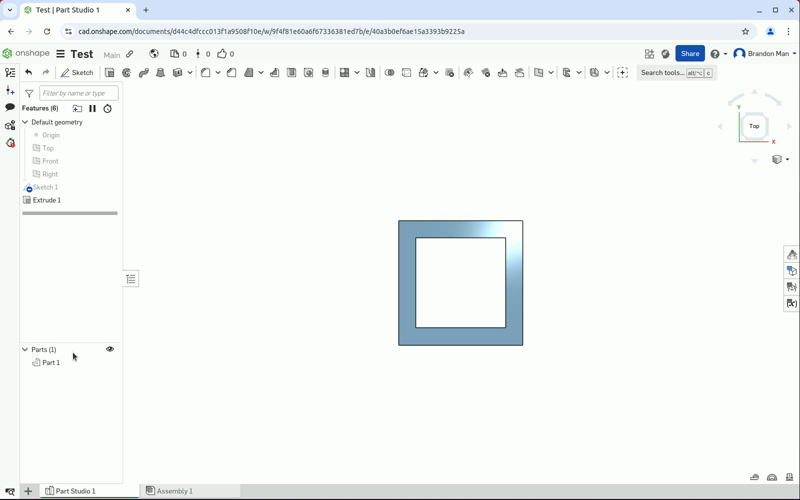
key(shift+p)
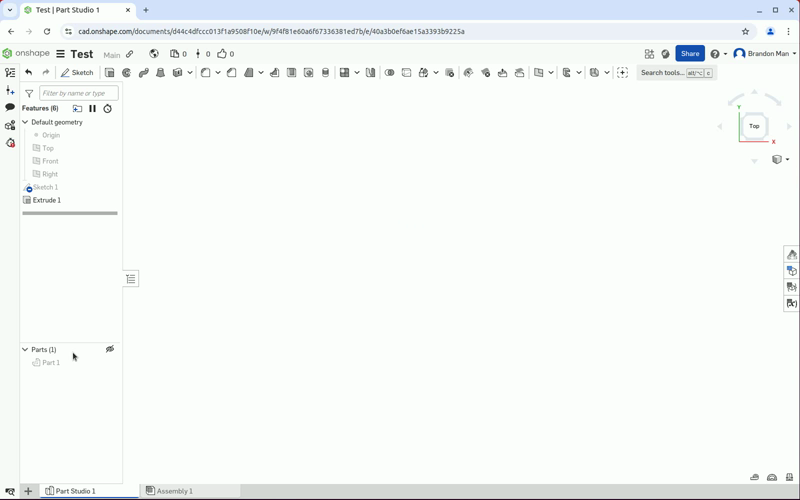
key(space)
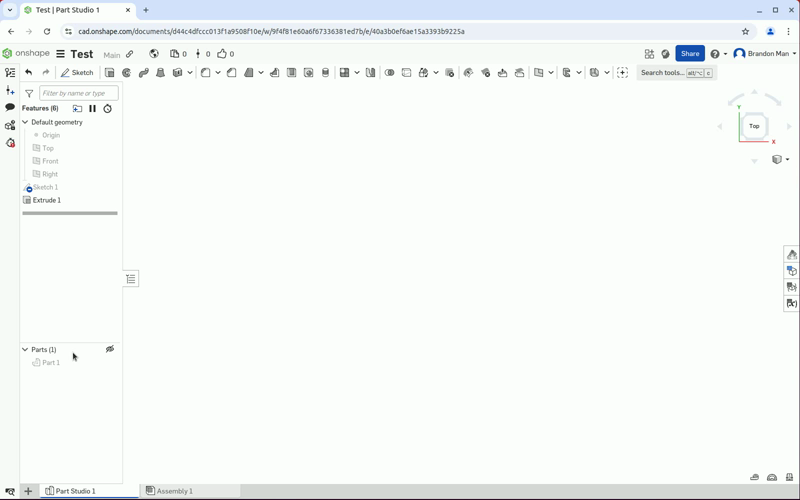
key_down(shift)
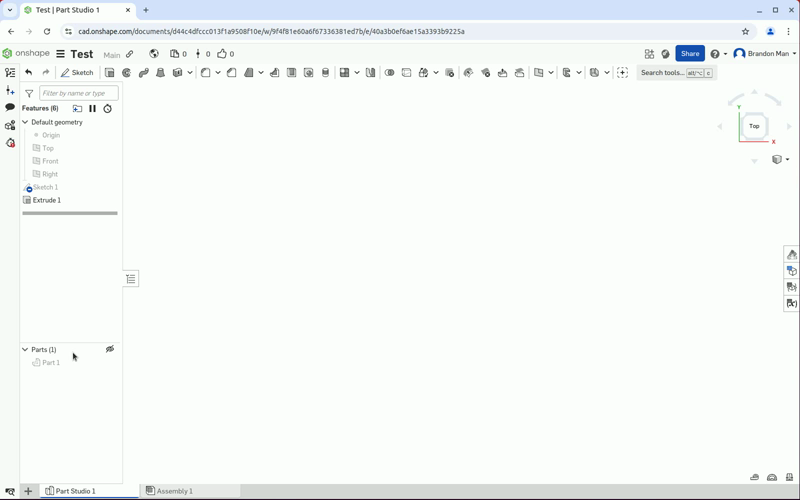
key(up)
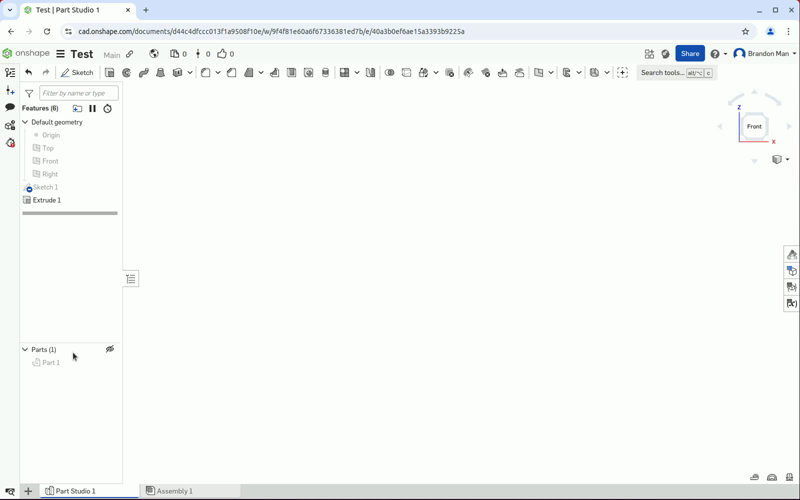
key_up(shift)
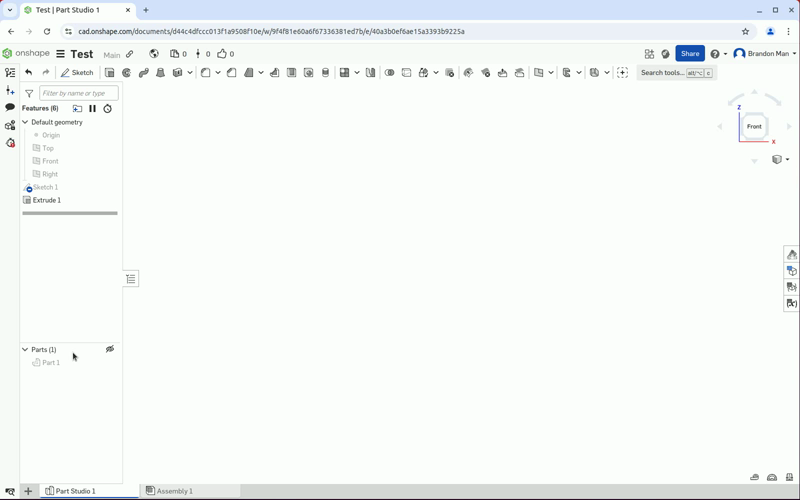
mouse_move(73, 352)
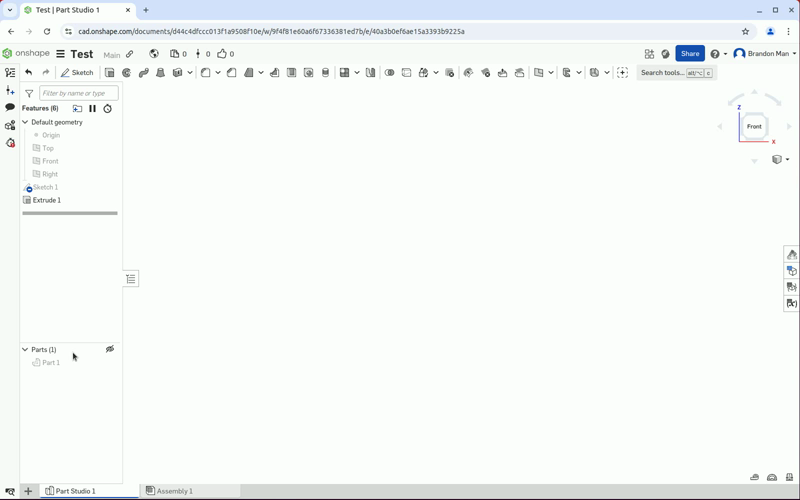
key(shift+y)
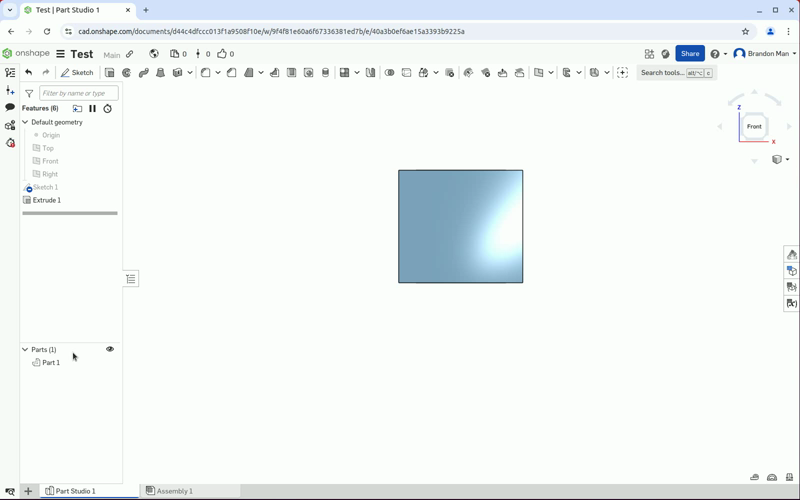
mouse_move(541, 75)
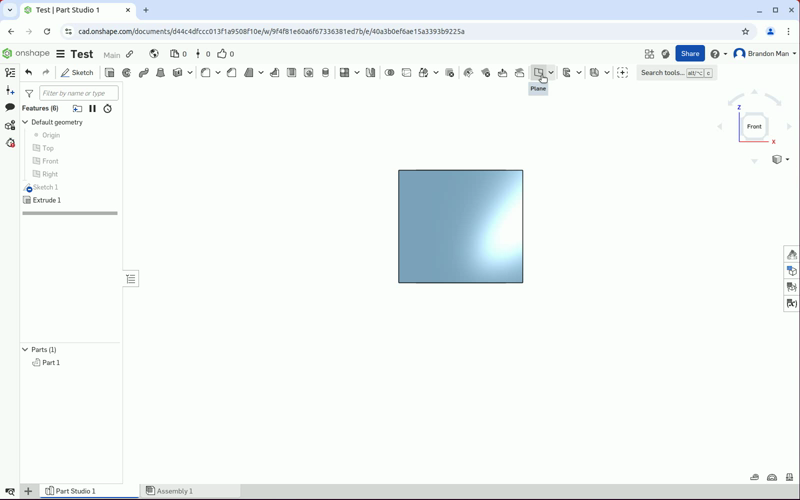
click(541, 75)
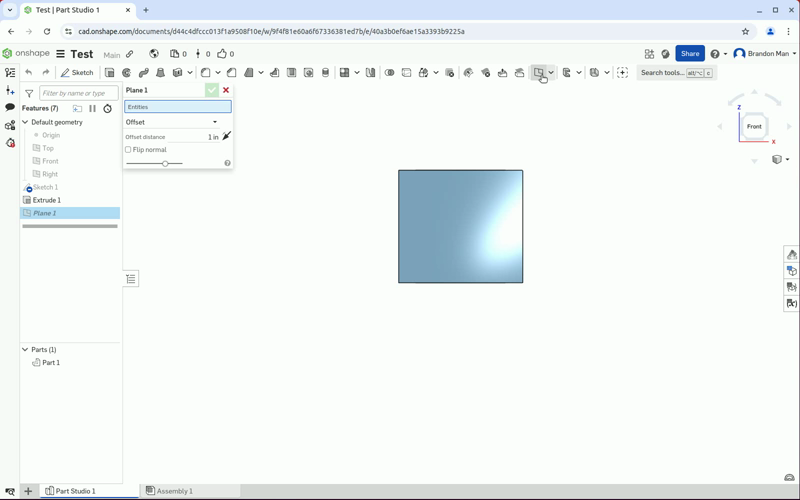
mouse_move(73, 163)
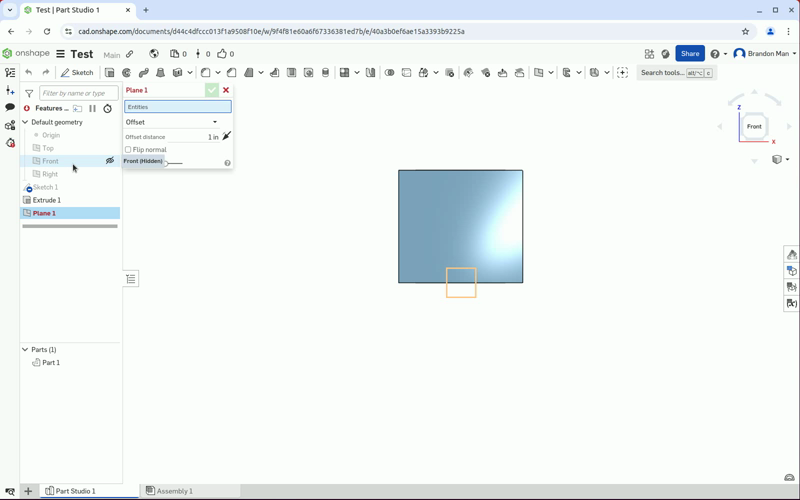
click(73, 163)
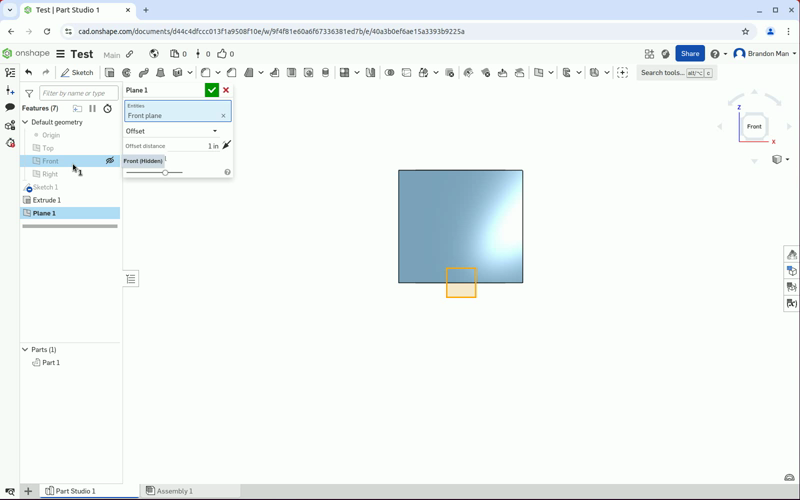
key(tab, 2)
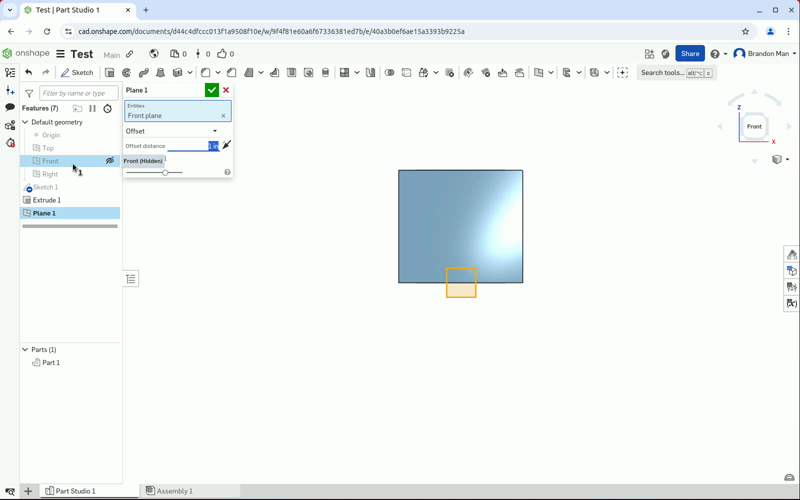
text(12.756)
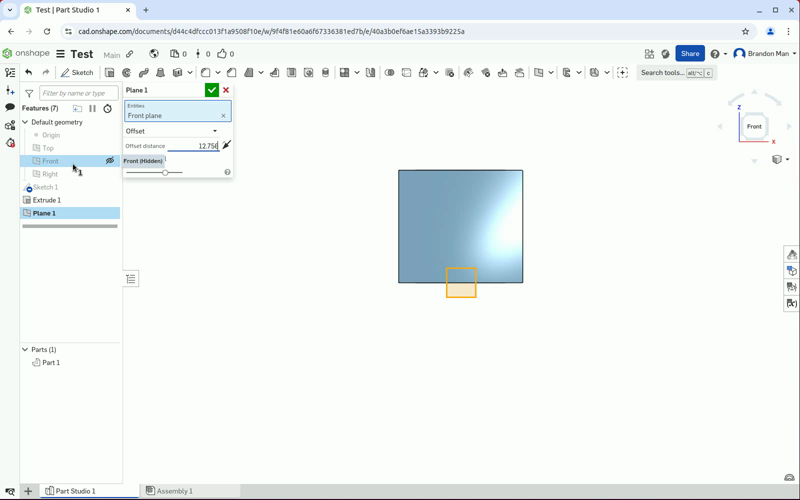
key(enter, 2)
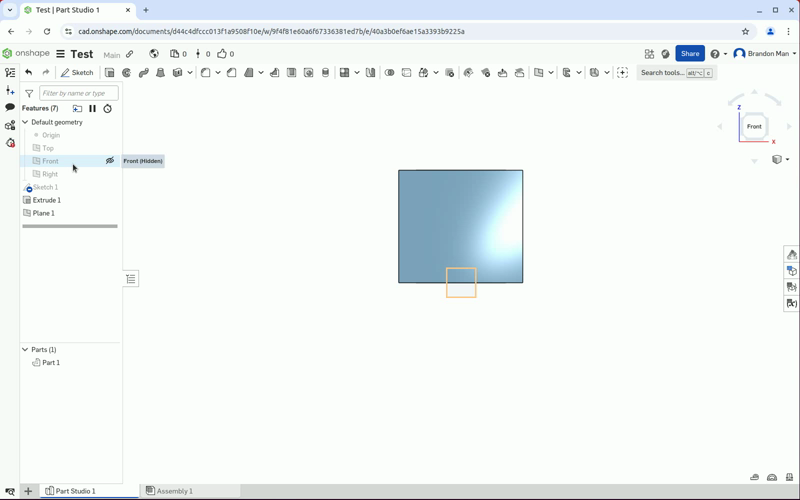
key(shift+s)
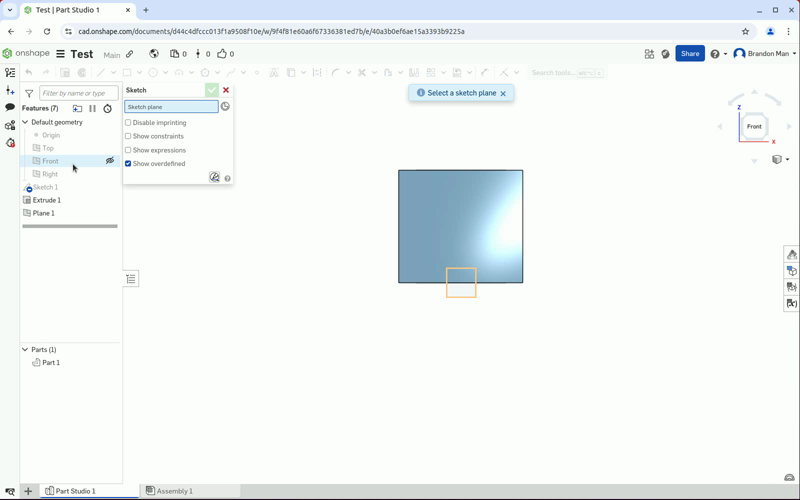
mouse_move(73, 215)
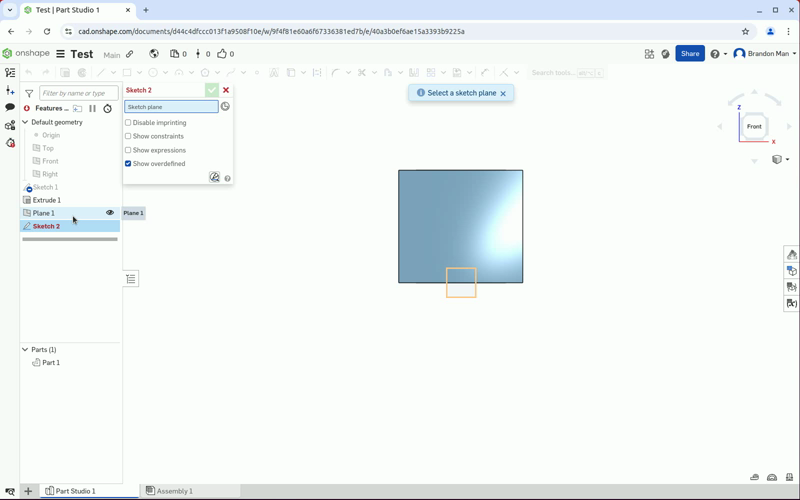
click(73, 215)
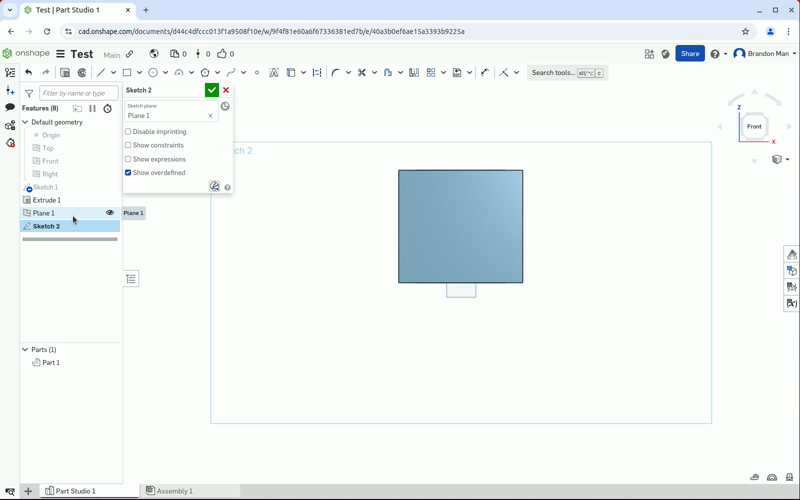
mouse_move(73, 352)
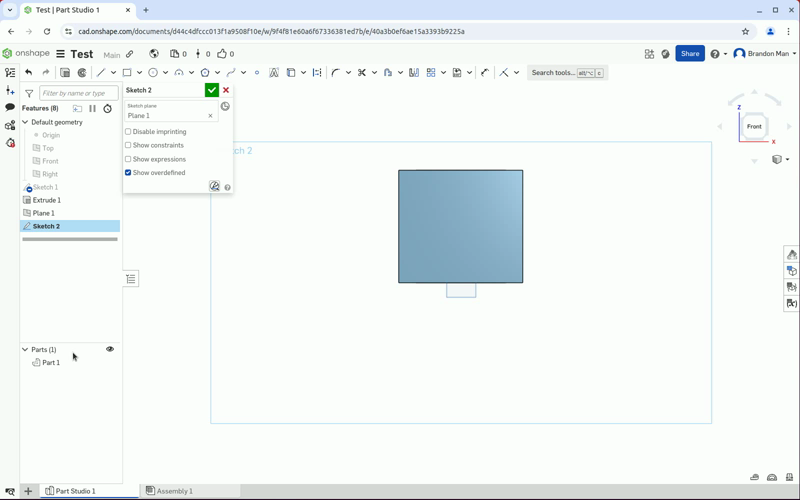
key(y)
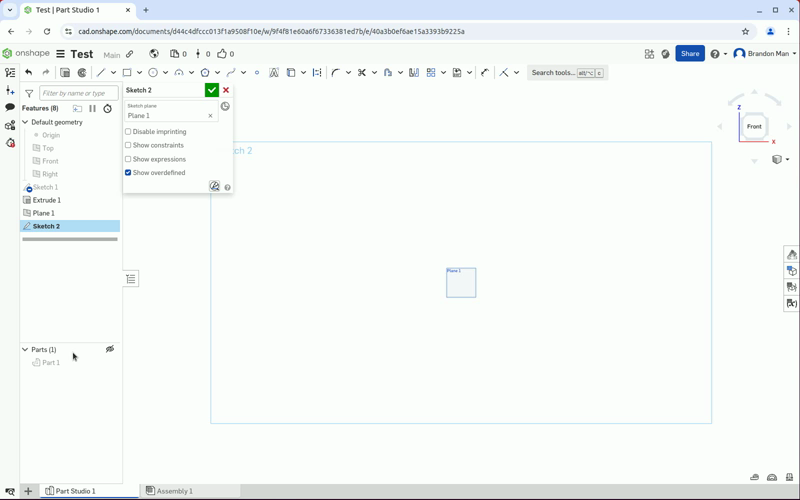
key(l)
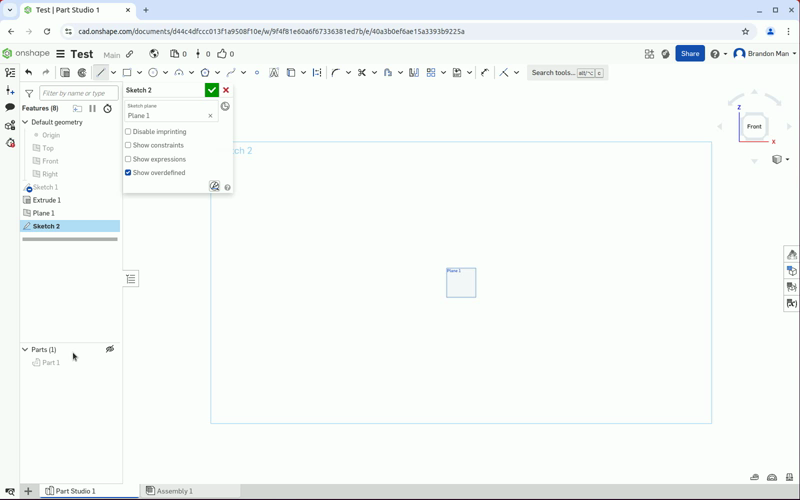
key_down(shift)
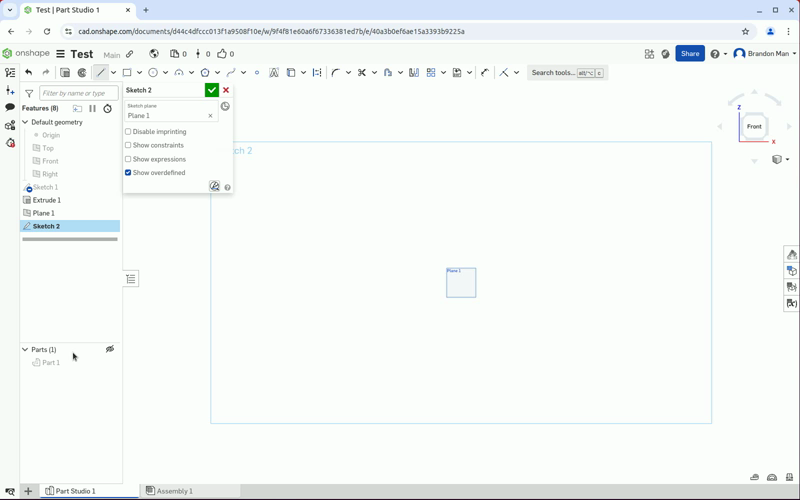
mouse_move(414, 184)
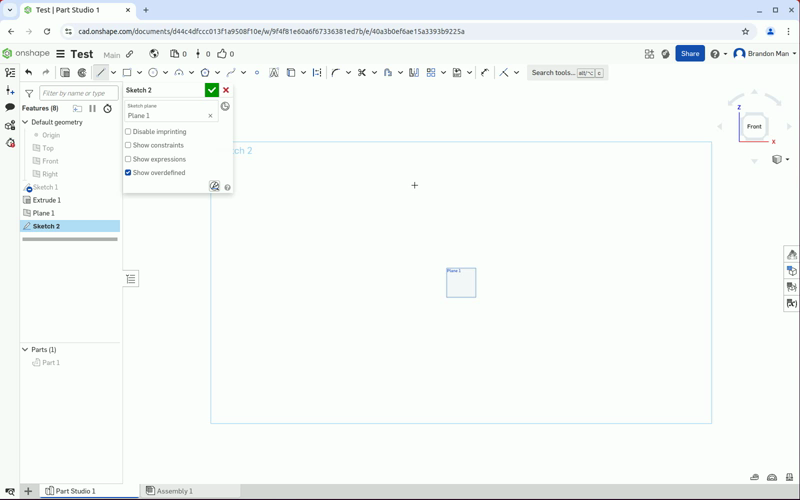
click(414, 184)
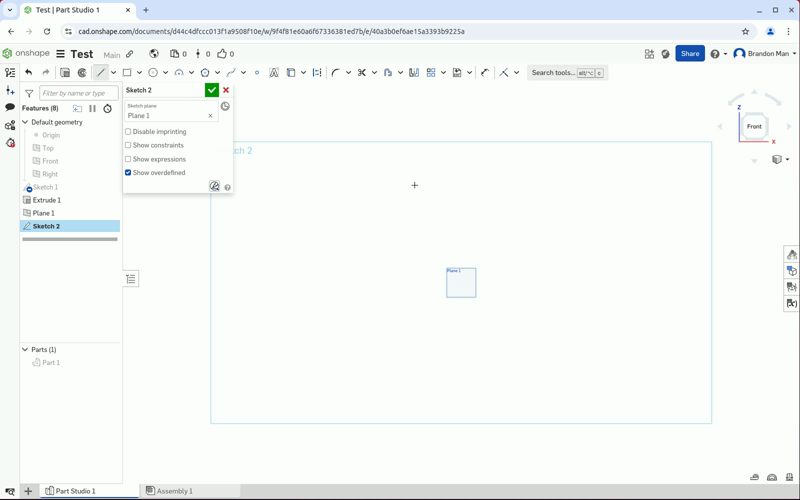
key_up(shift)
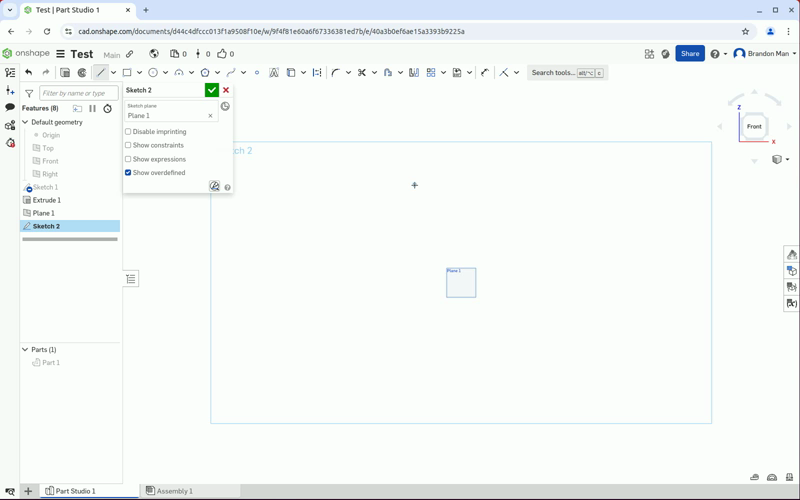
key_down(shift)
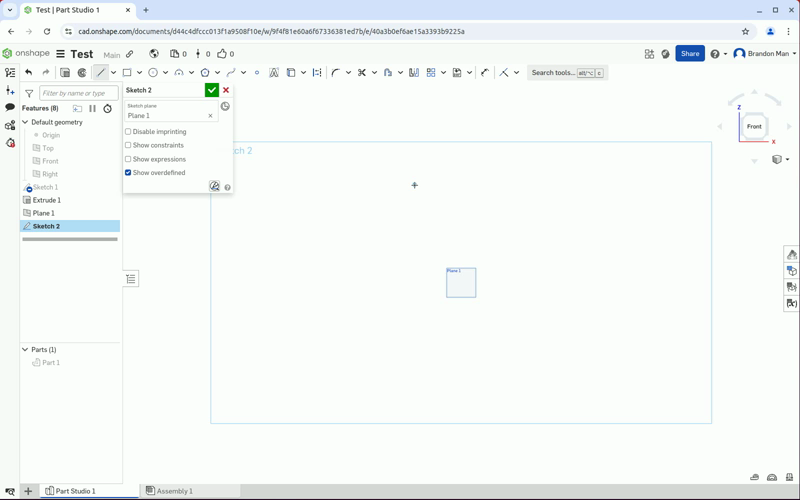
mouse_move(444, 184)
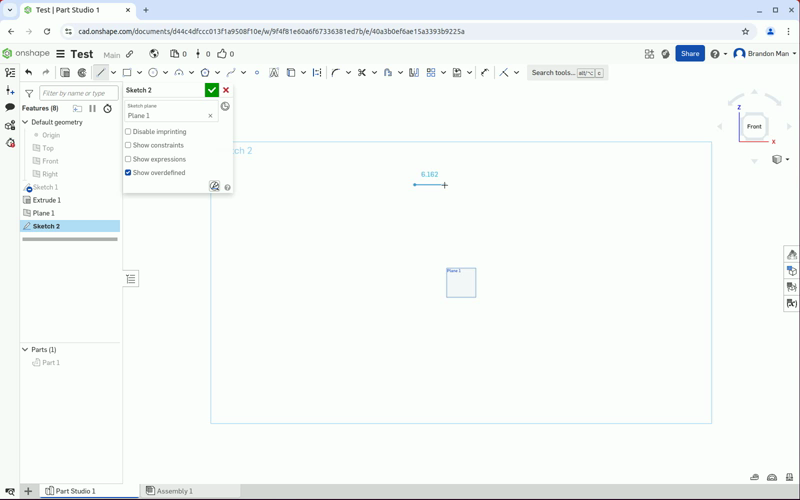
mouse_move(432, 184)
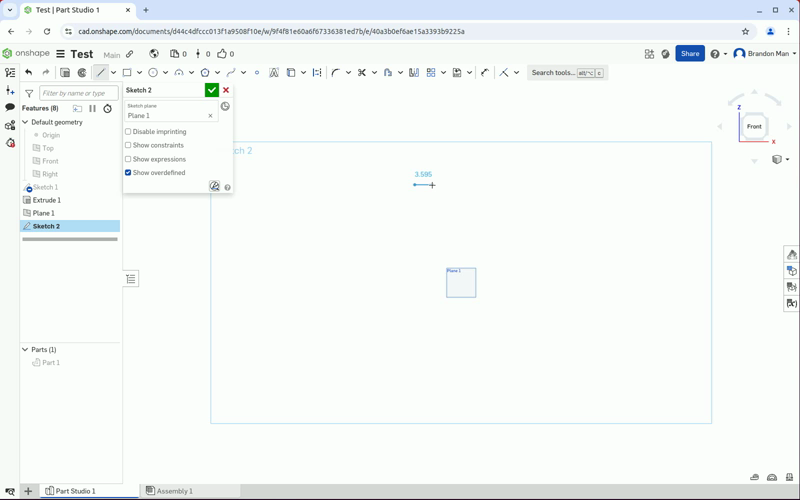
click(432, 184)
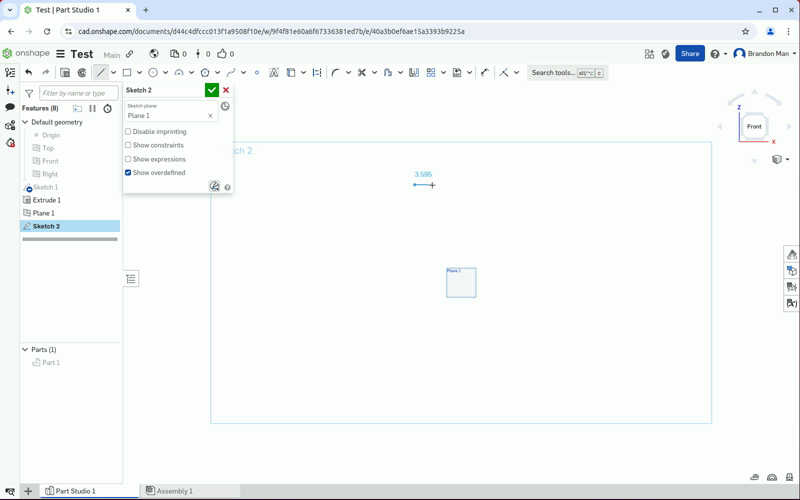
key_up(shift)
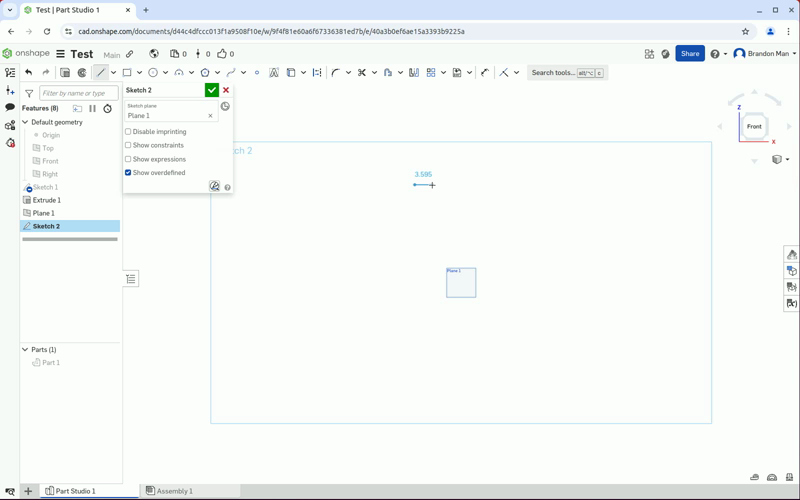
key_down(shift)
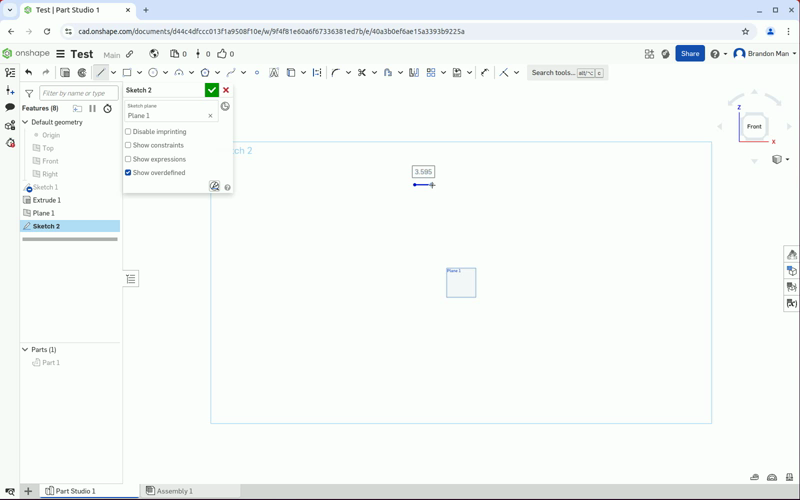
mouse_move(462, 184)
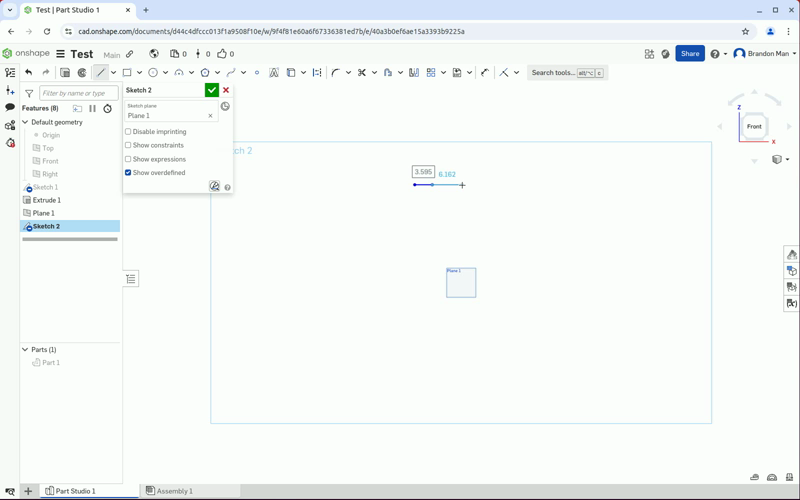
mouse_move(432, 170)
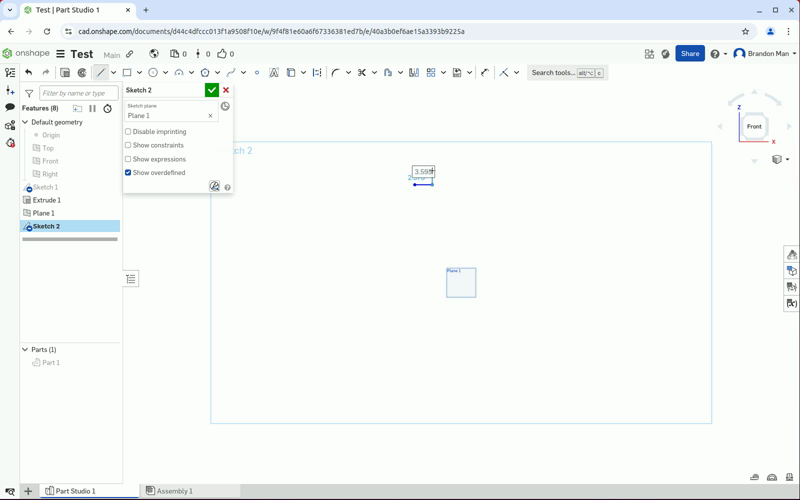
click(432, 170)
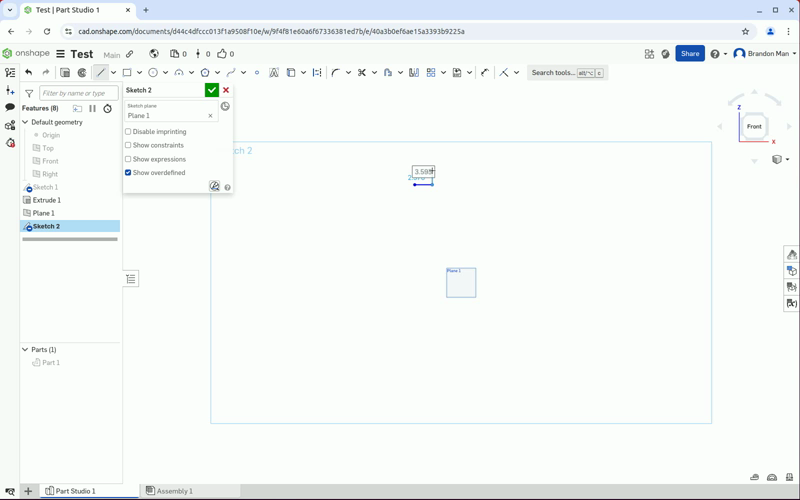
key_up(shift)
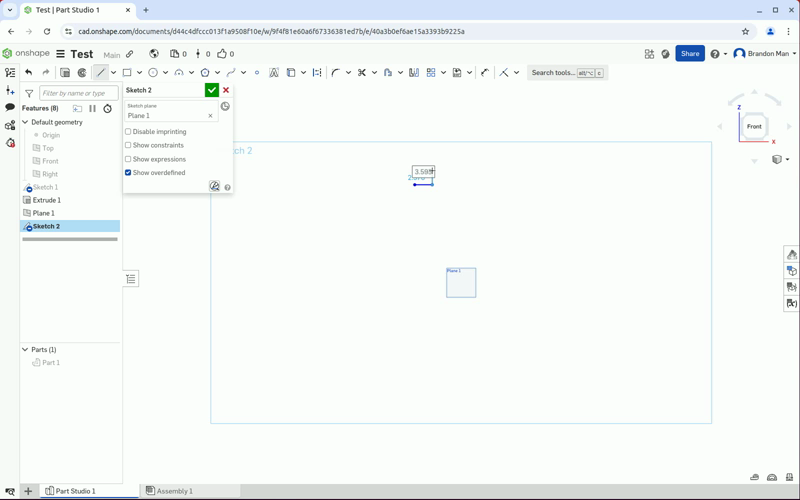
key_down(shift)
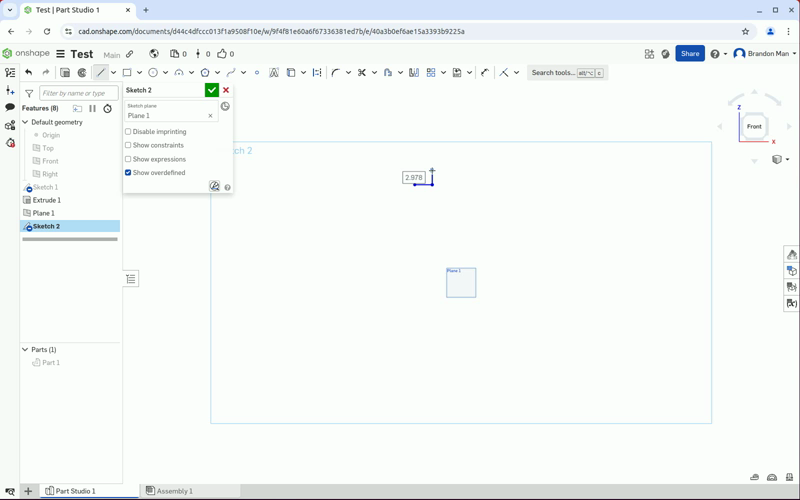
mouse_move(462, 170)
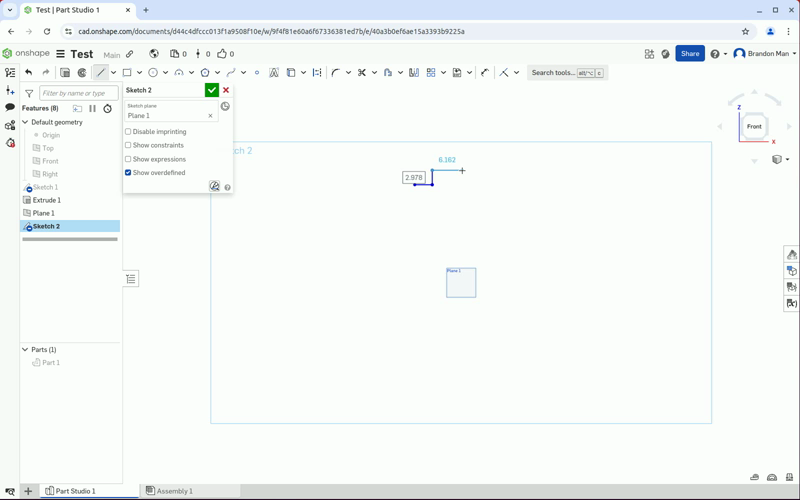
mouse_move(414, 170)
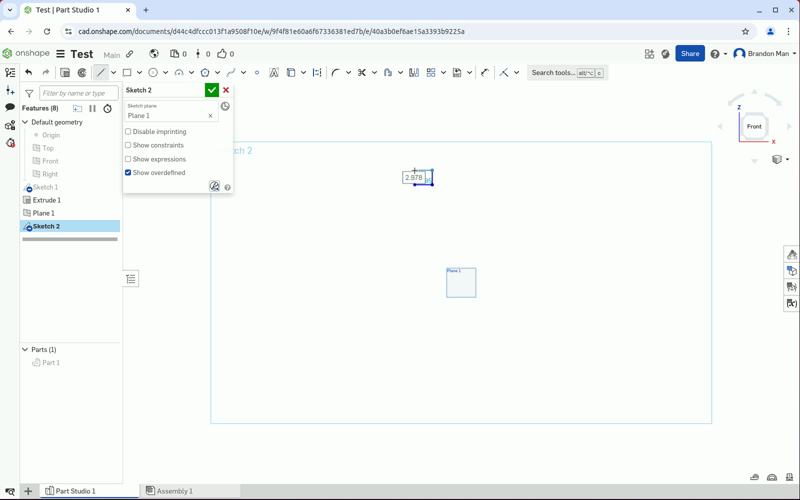
click(414, 170)
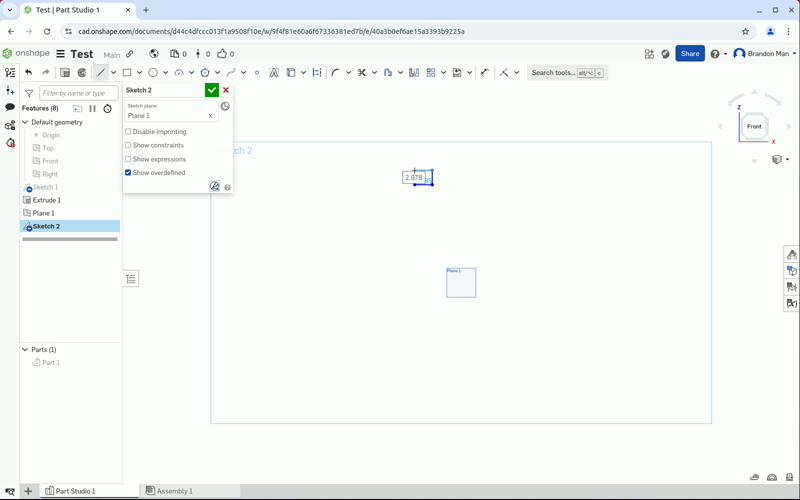
key_up(shift)
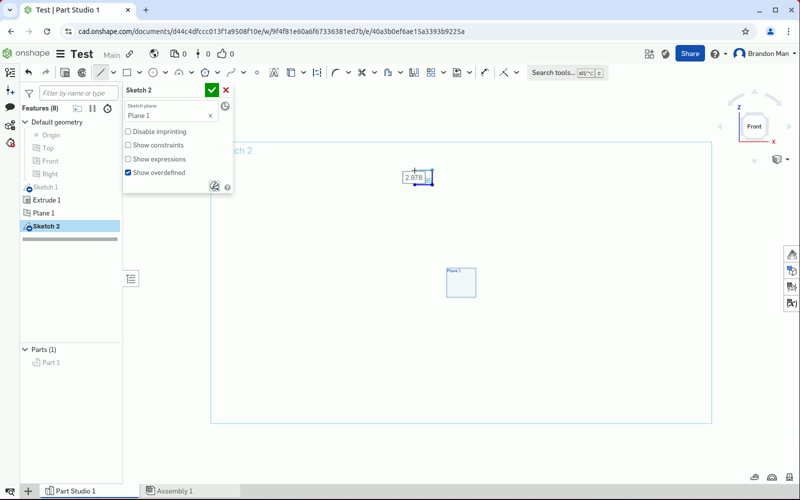
mouse_move(444, 170)
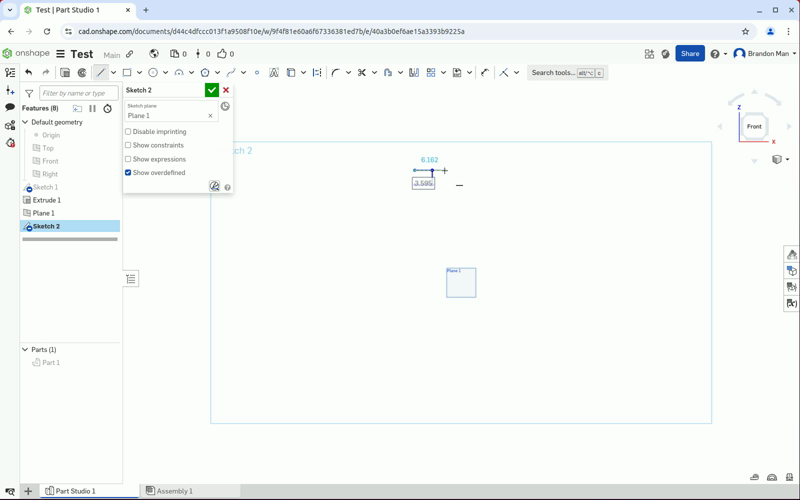
key_down(shift)
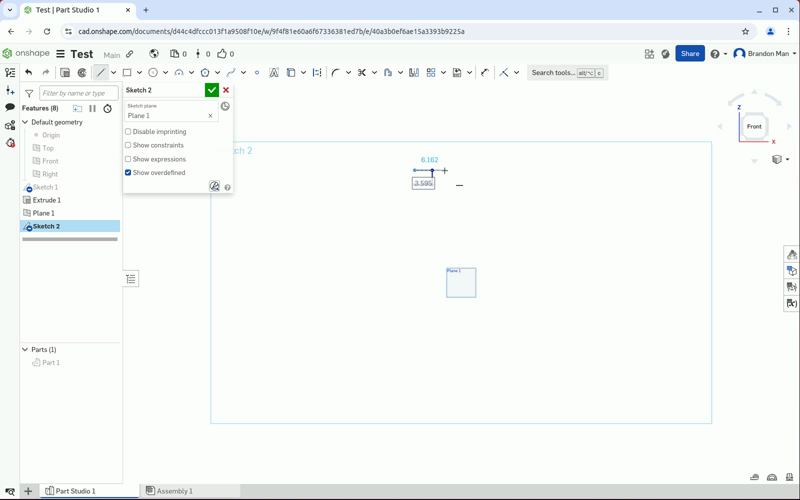
mouse_move(414, 184)
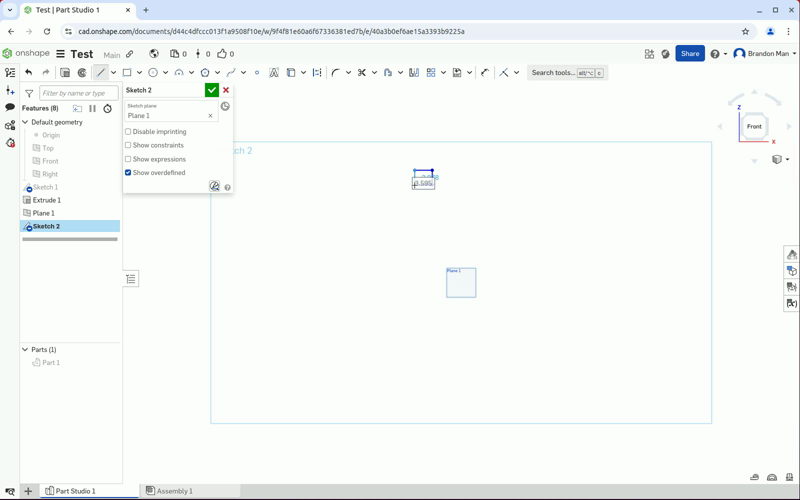
key_up(shift)
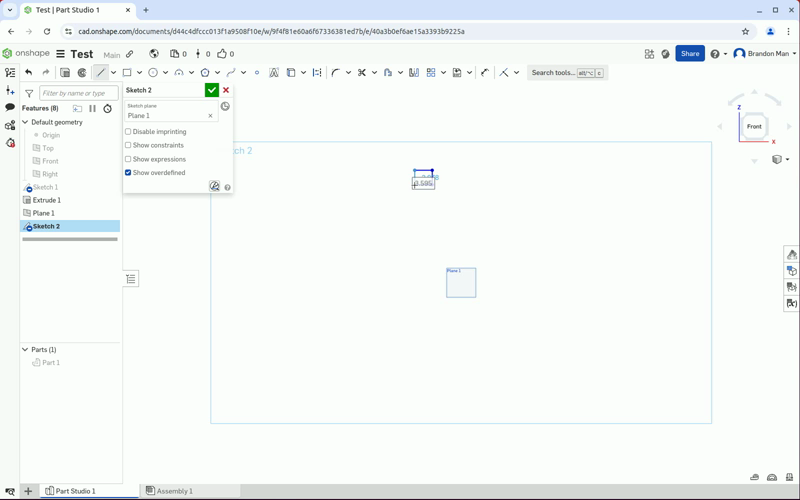
click(414, 184)
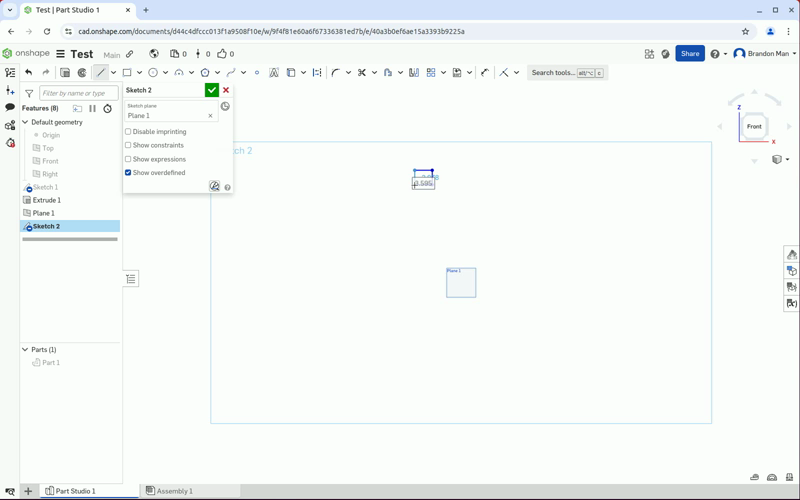
key(esc)
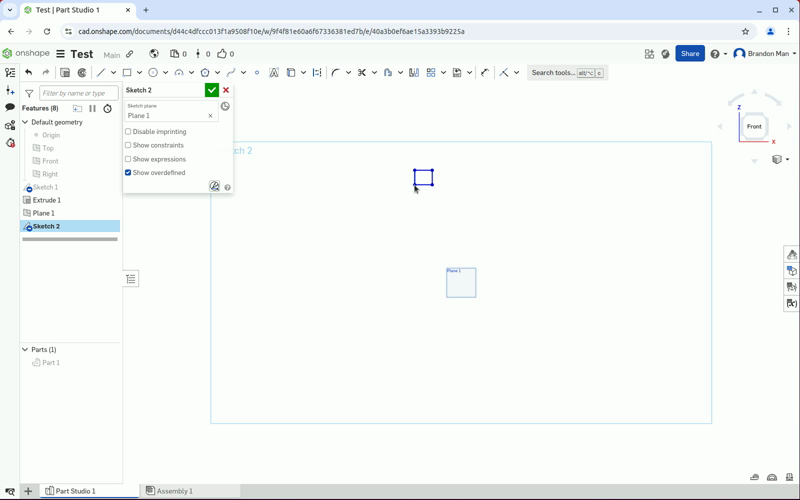
mouse_move(421, 179)
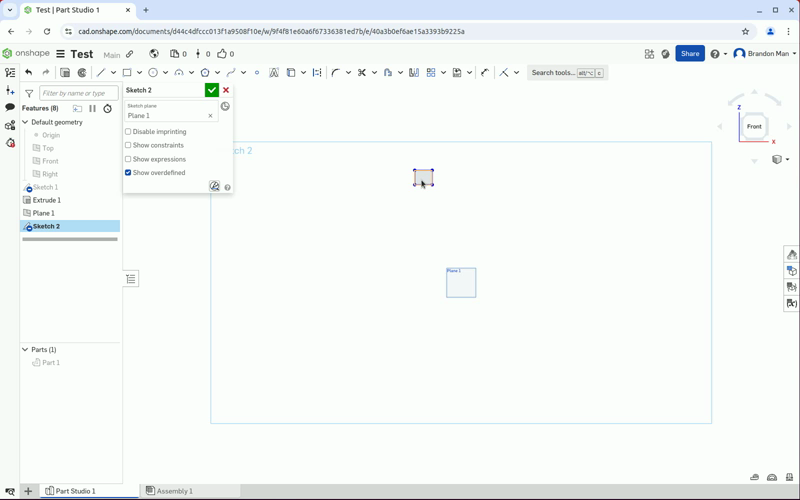
scroll(6)
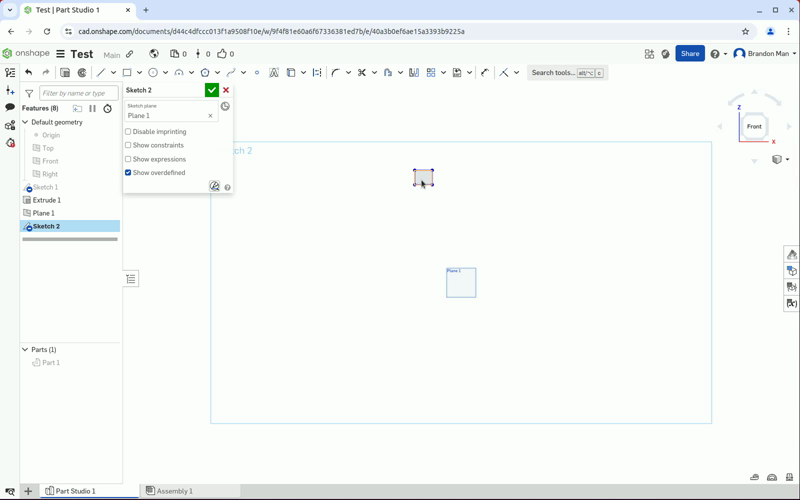
scroll(6)
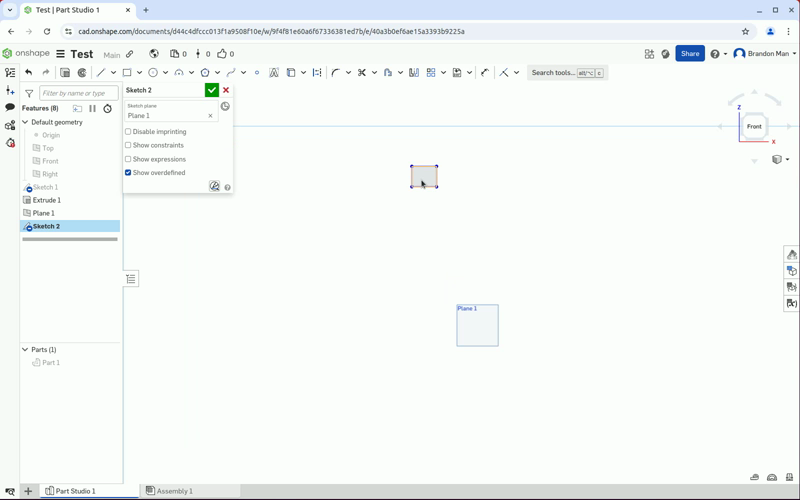
scroll(6)
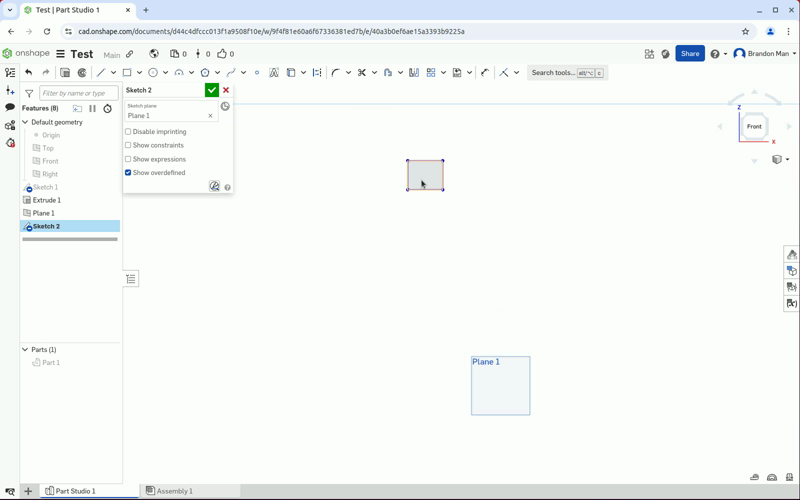
scroll(6)
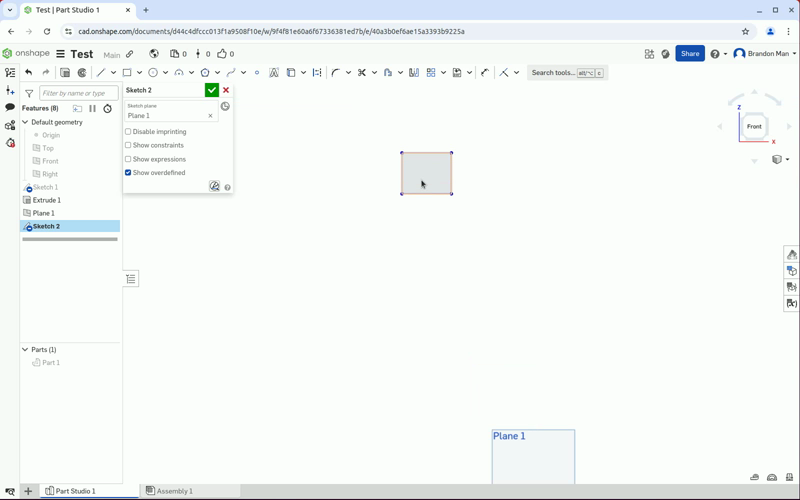
scroll(6)
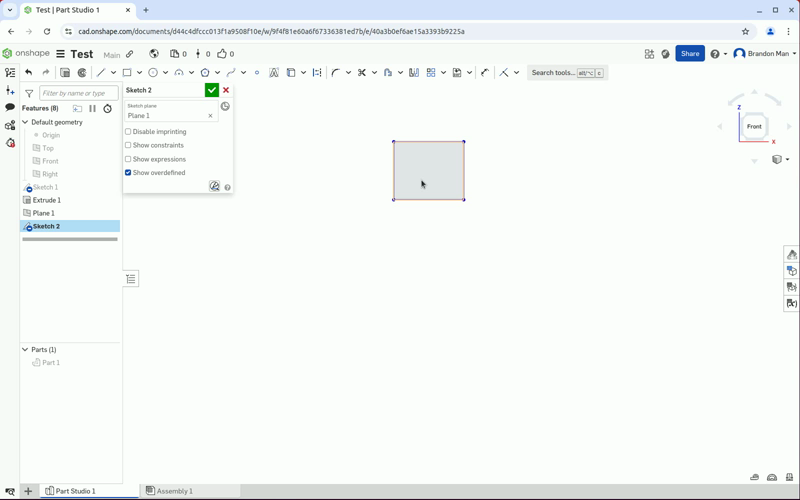
scroll(6)
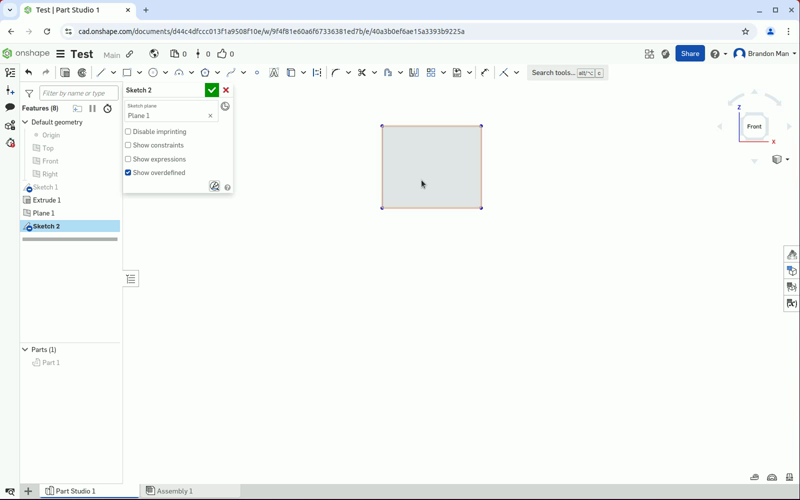
scroll(6)
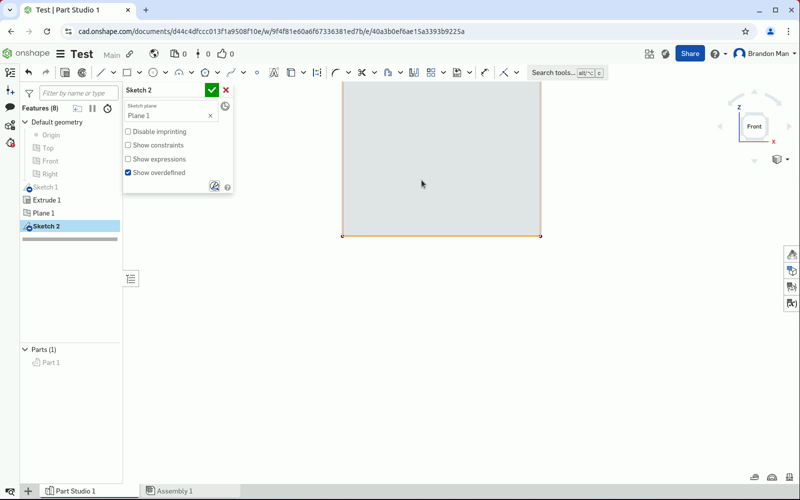
click(421, 179)
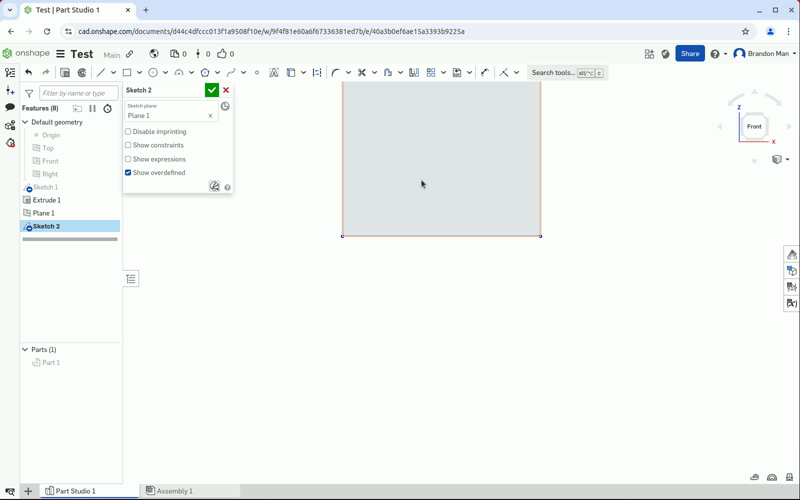
scroll(-6)
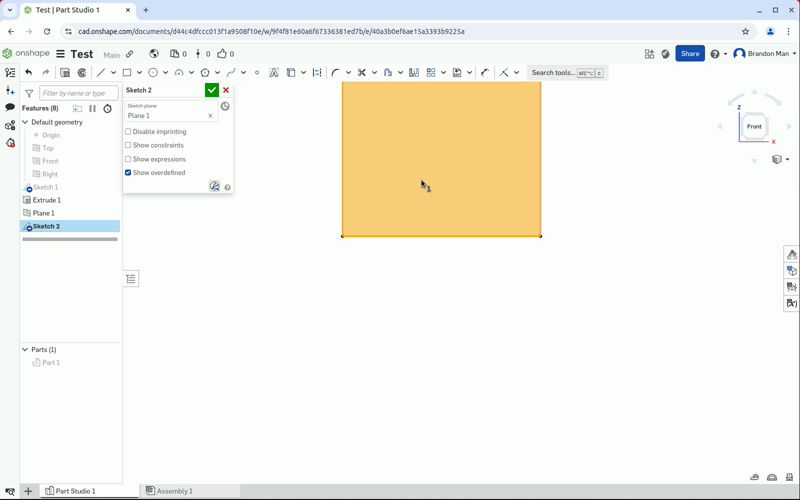
scroll(-6)
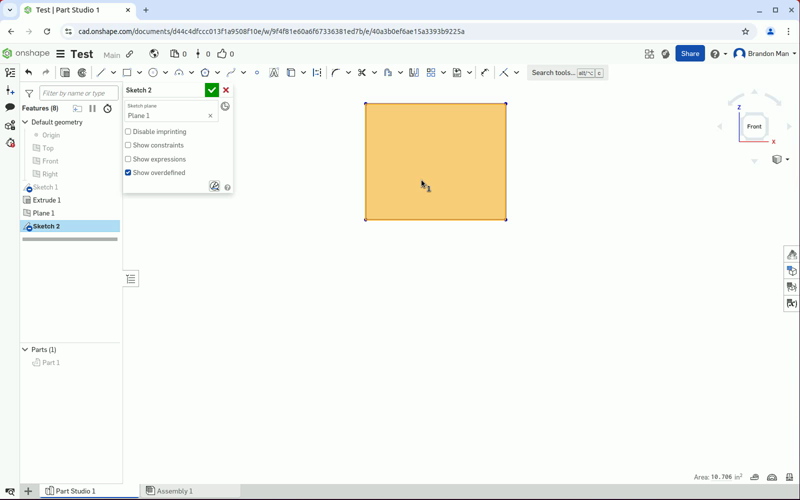
scroll(-6)
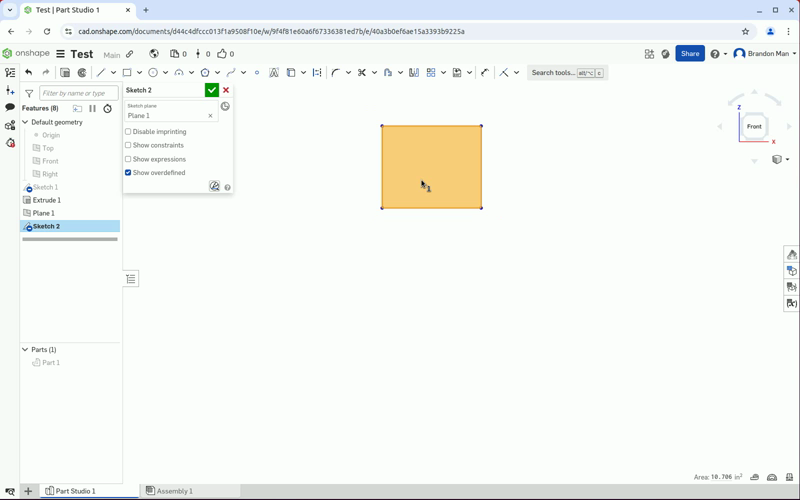
scroll(-6)
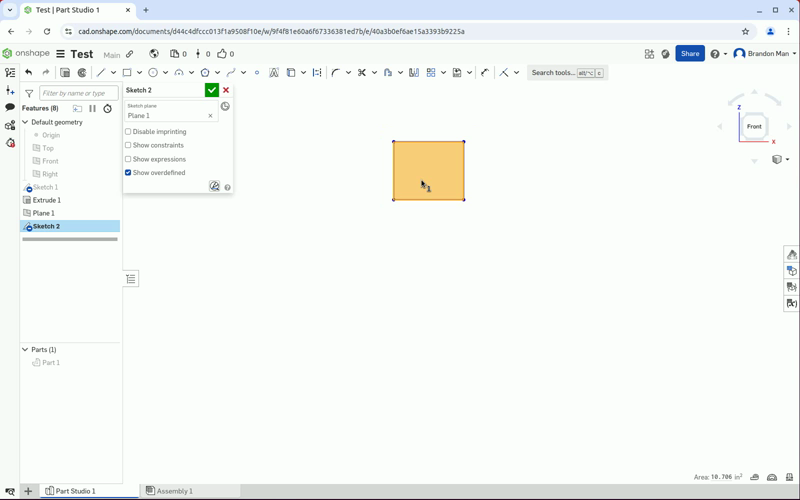
scroll(-6)
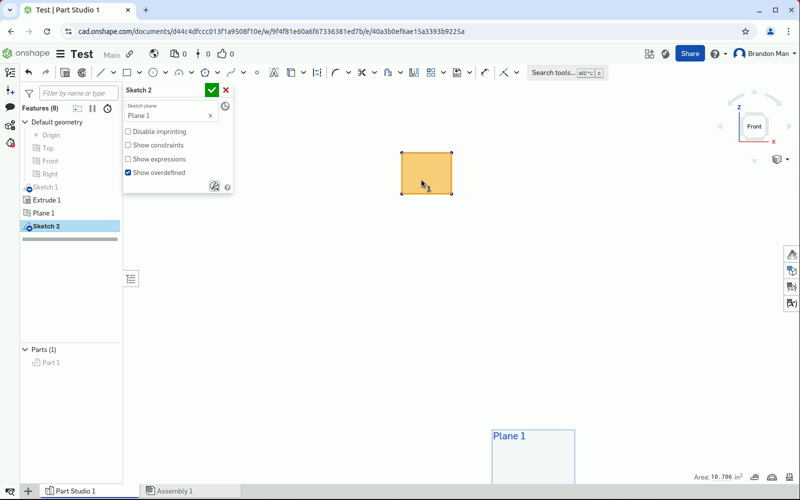
scroll(-6)
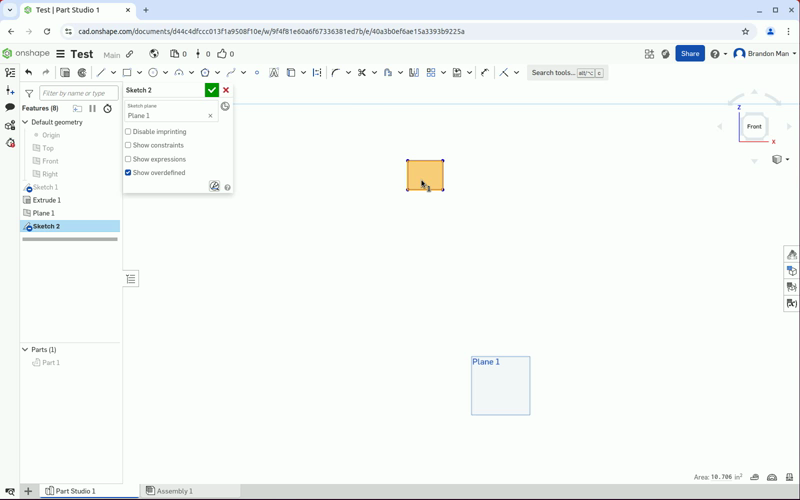
scroll(-6)
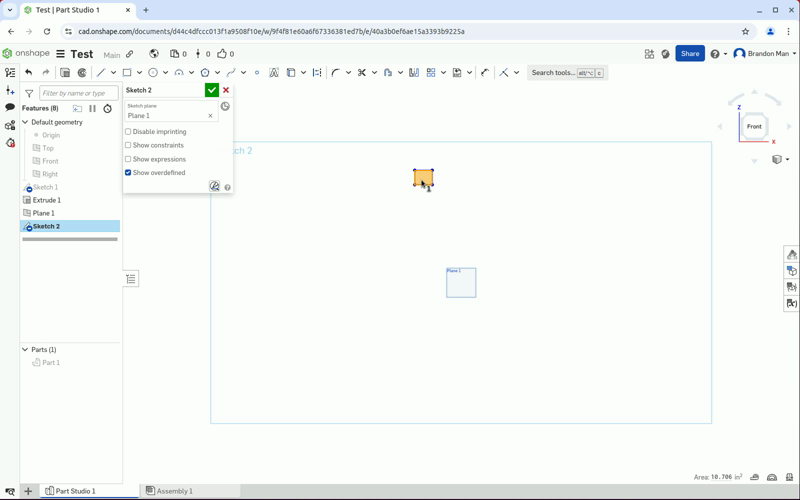
mouse_move(73, 352)
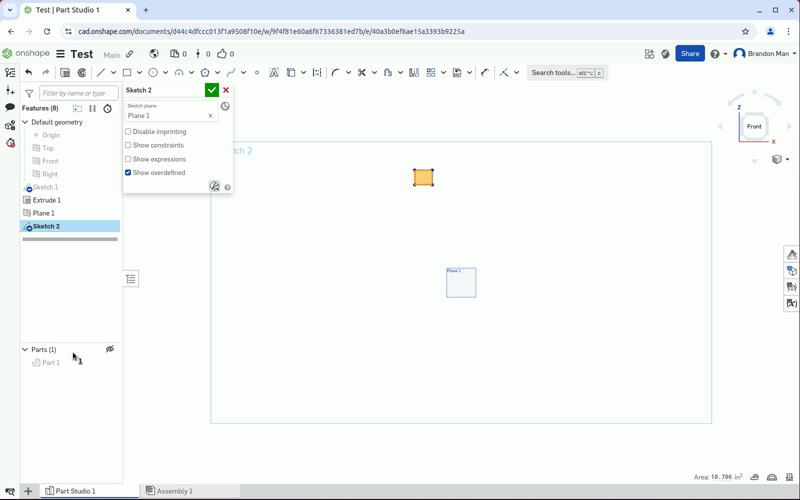
key(shift+y)
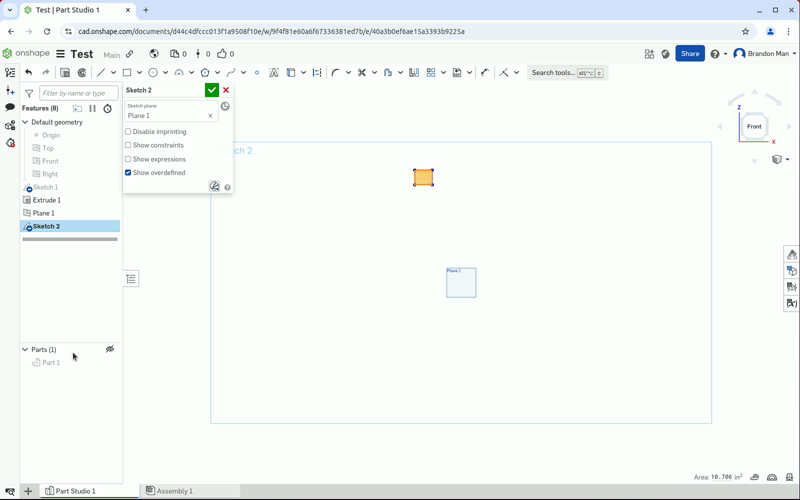
key(shift+e)
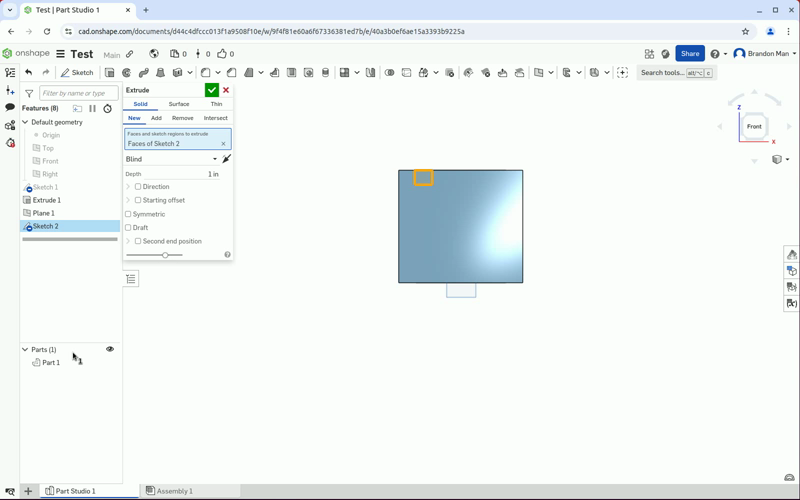
mouse_move(143, 106)
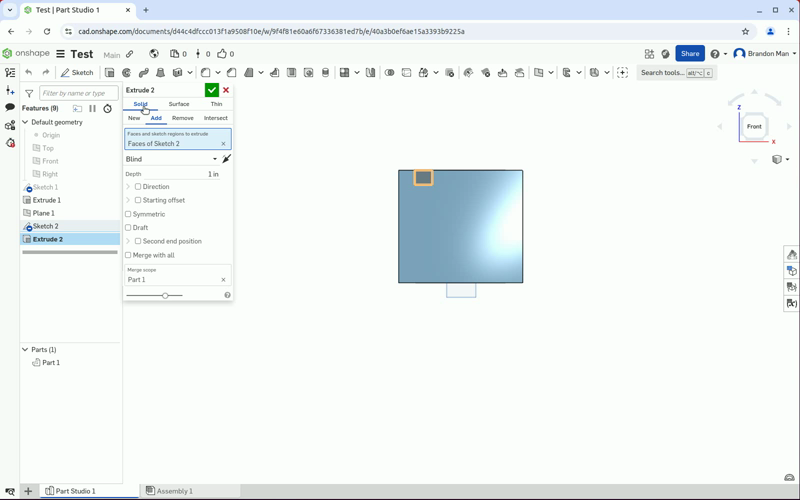
click(143, 106)
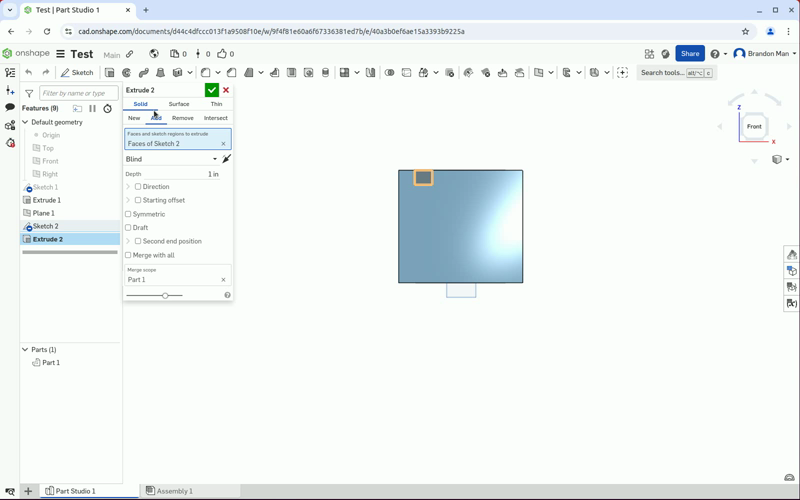
mouse_move(186, 120)
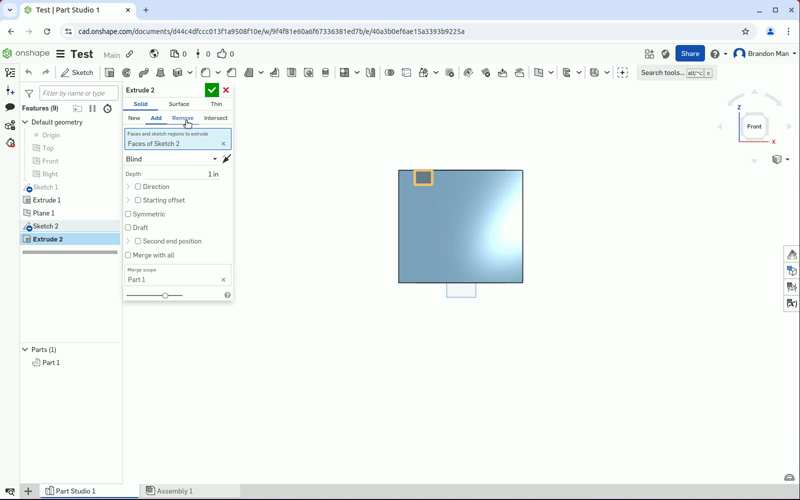
click(186, 120)
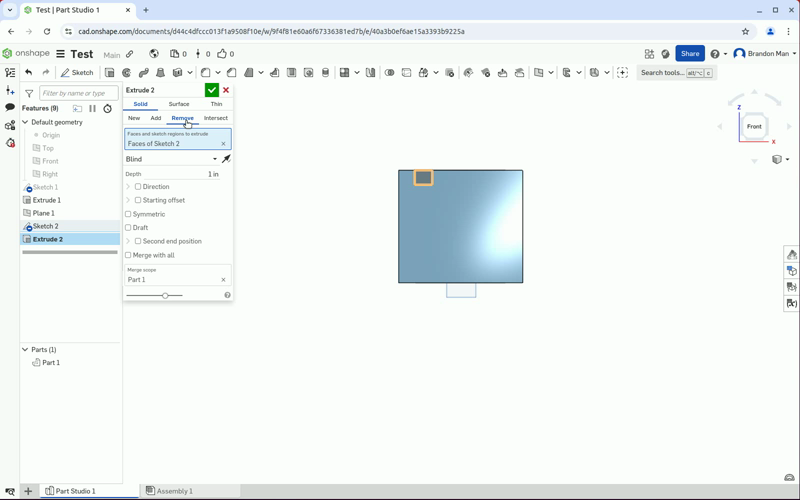
key(tab, 4)
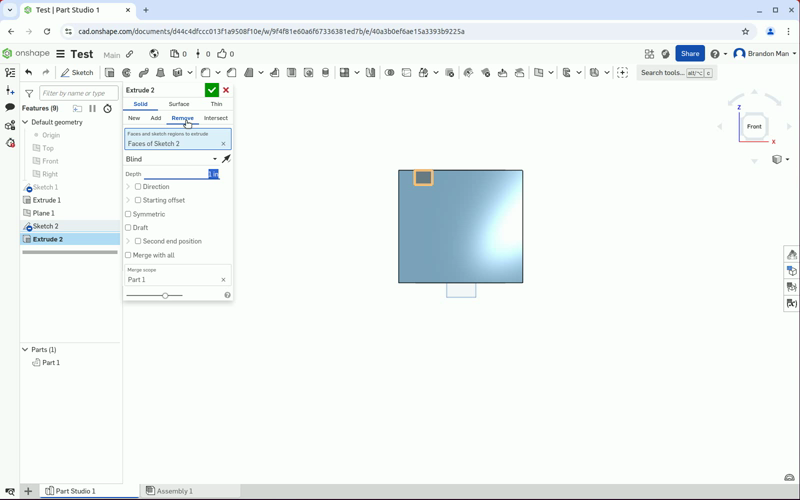
text(27.2)
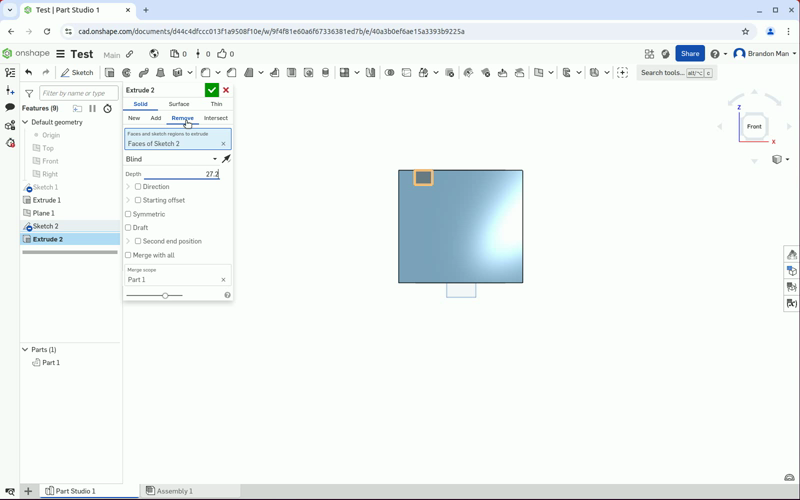
key(tab, 6)
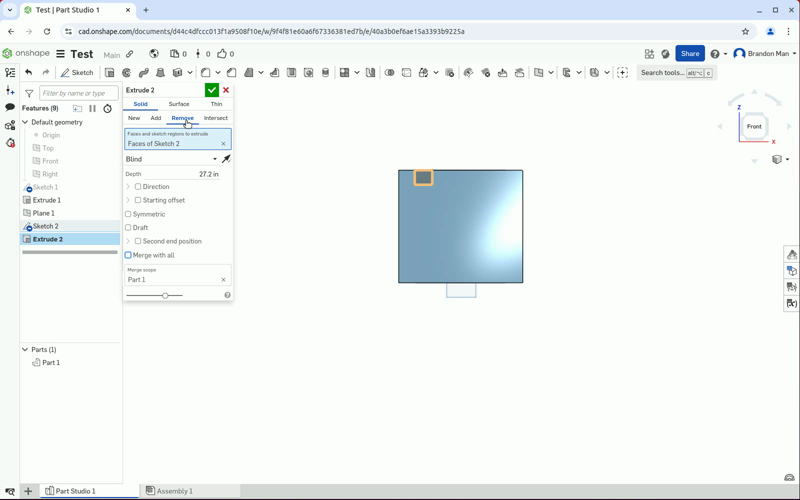
key(space)
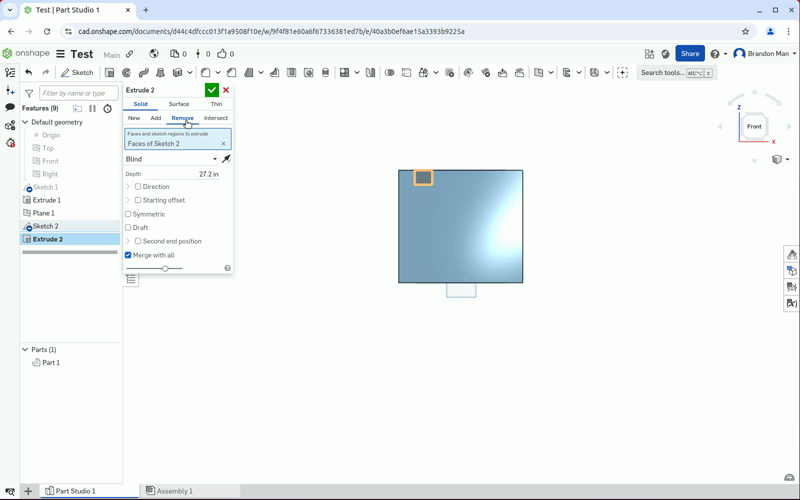
key(enter)
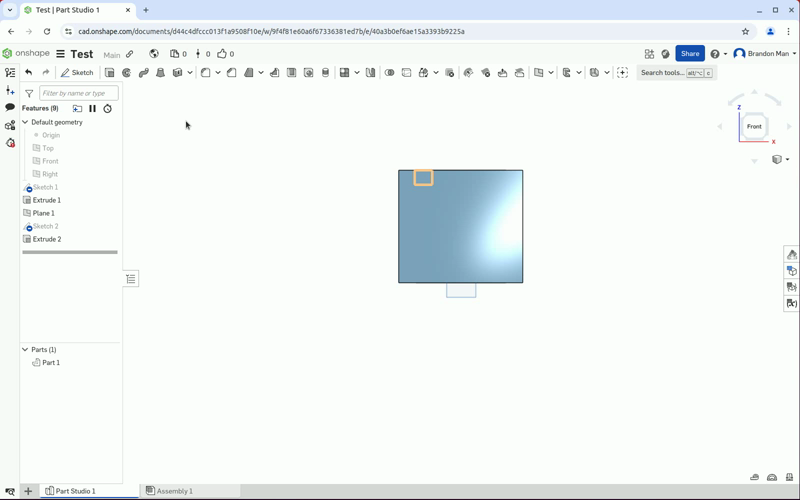
key(shift+h)
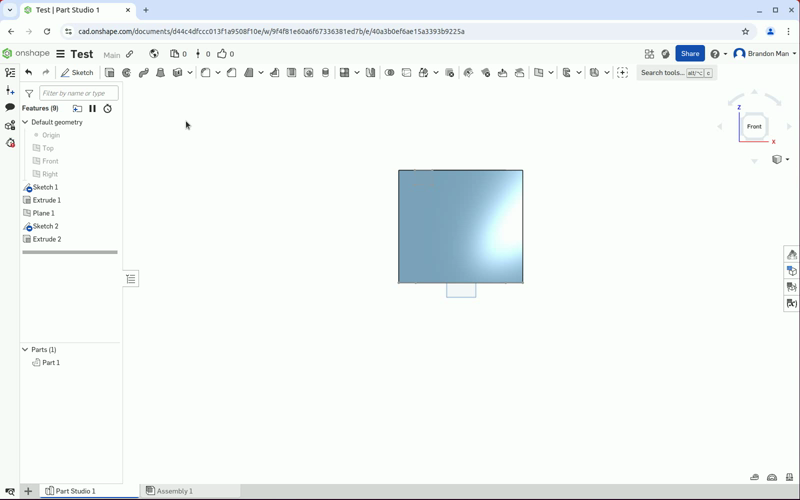
key(shift+h)
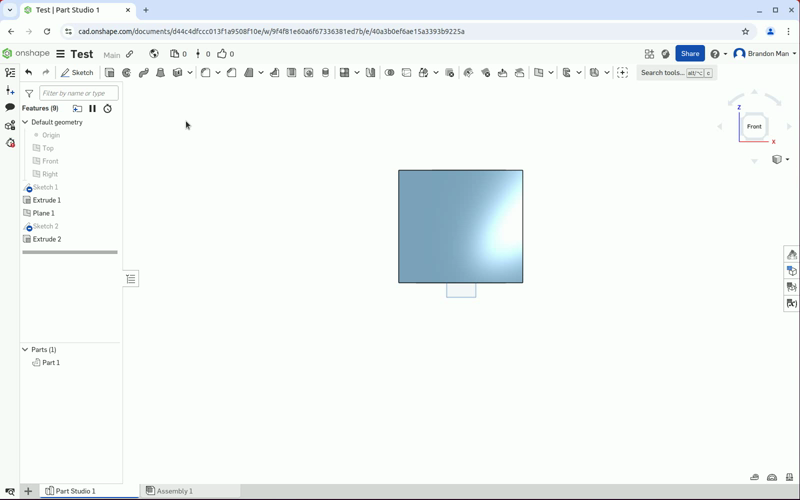
mouse_move(73, 189)
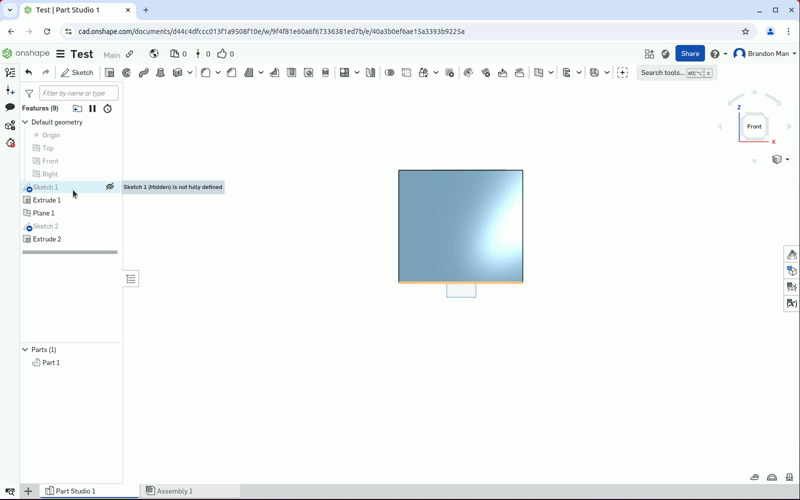
click(73, 189)
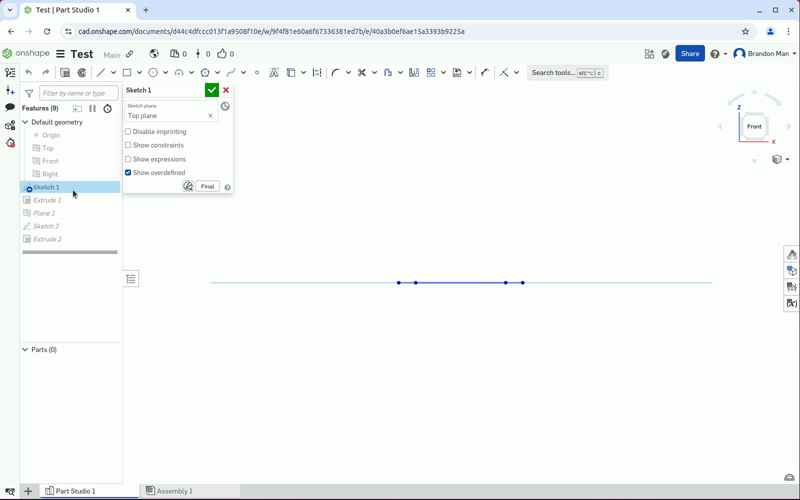
mouse_move(229, 92)
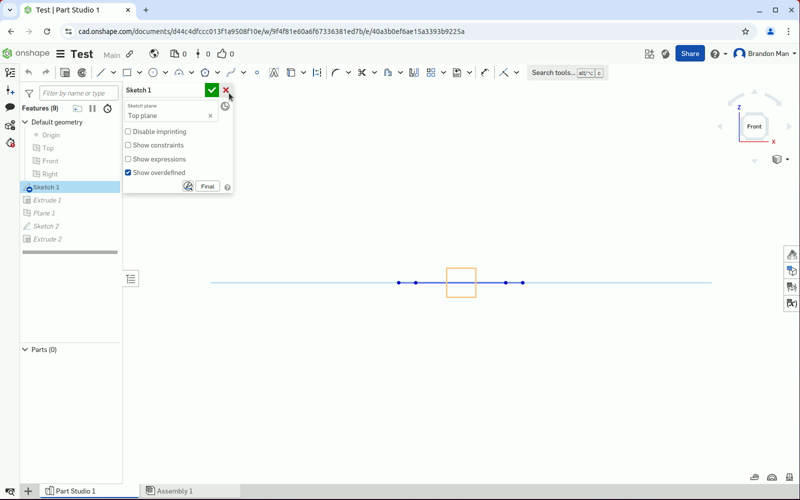
click(229, 92)
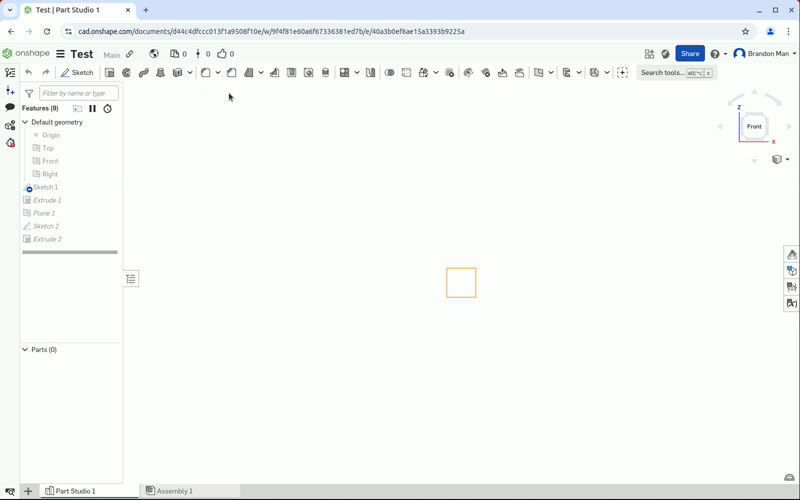
key(shift+s)
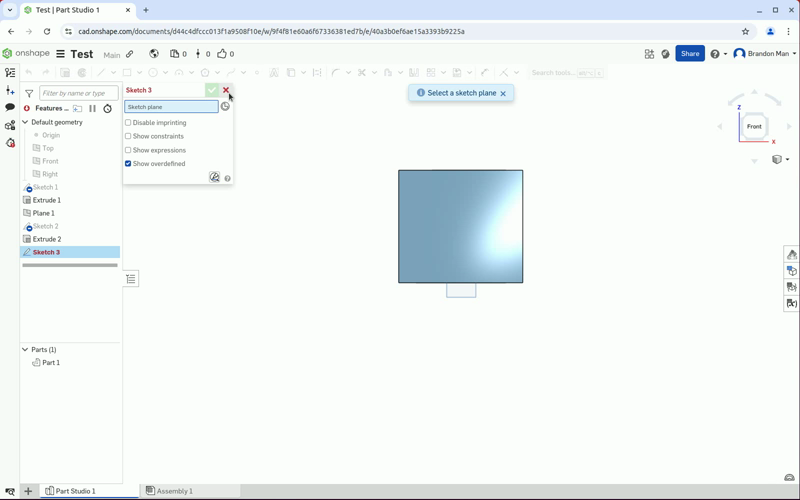
mouse_move(73, 215)
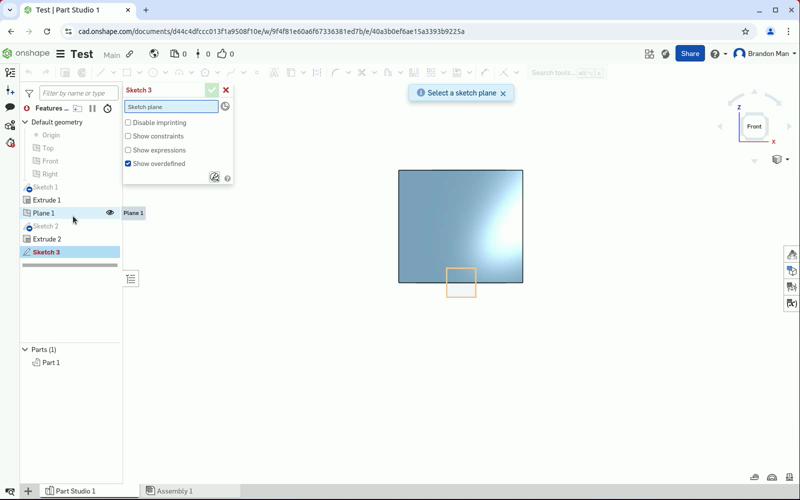
click(73, 215)
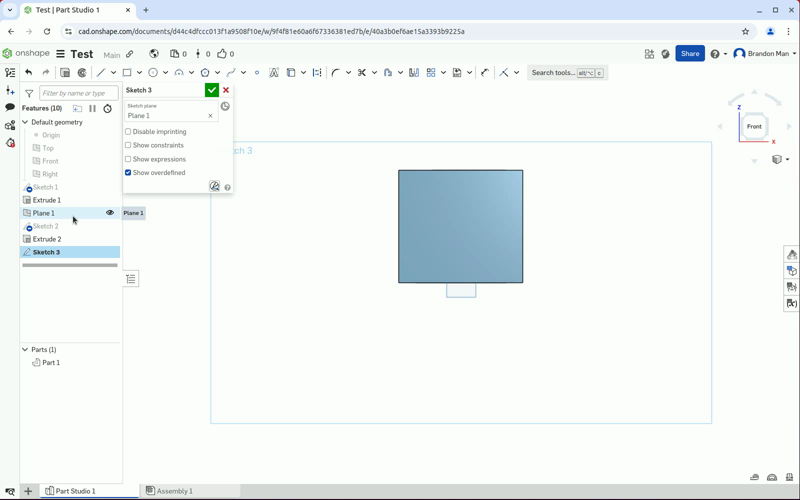
mouse_move(73, 352)
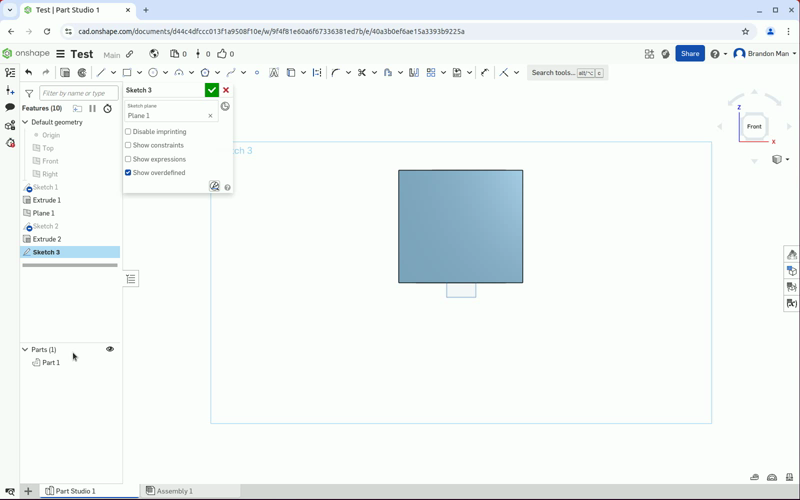
key(y)
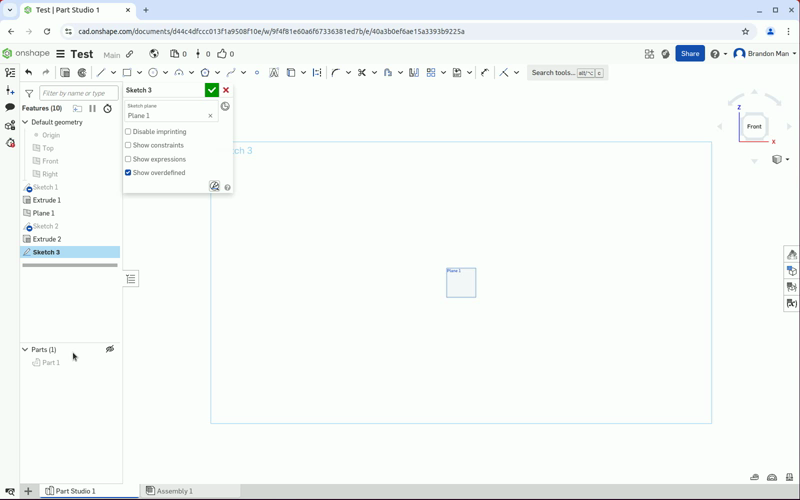
key(l)
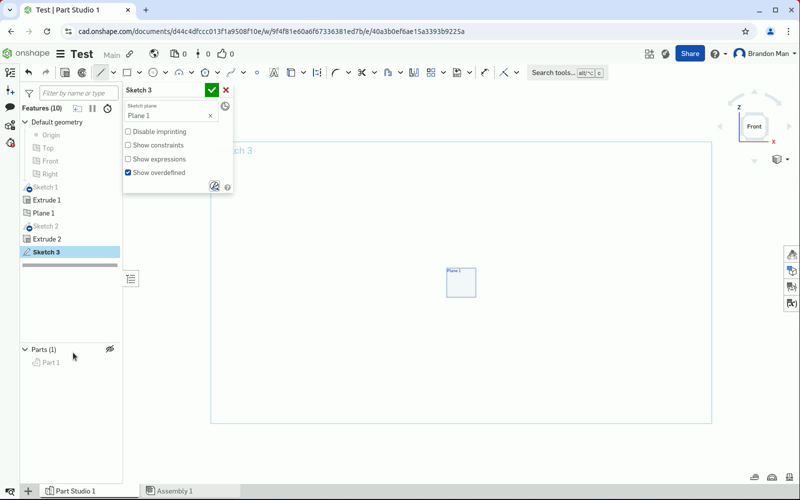
key_down(shift)
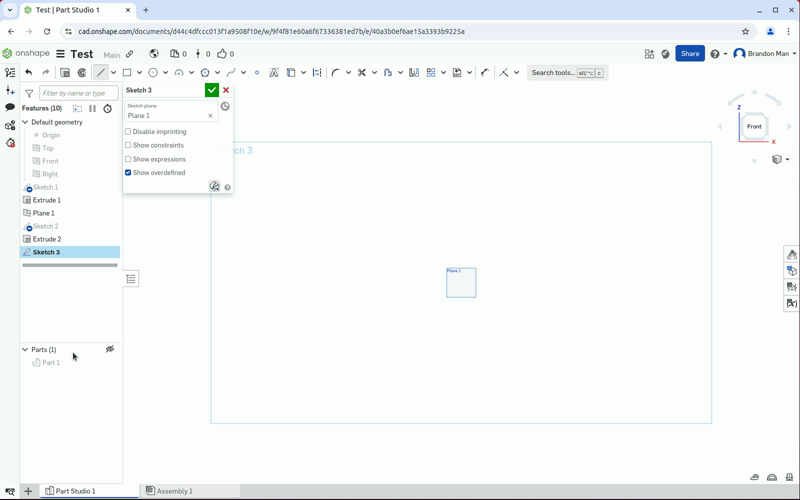
mouse_move(449, 184)
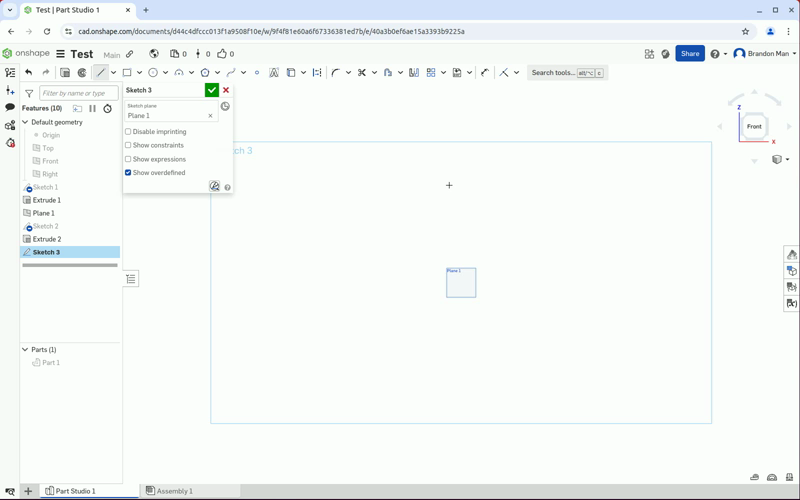
click(449, 184)
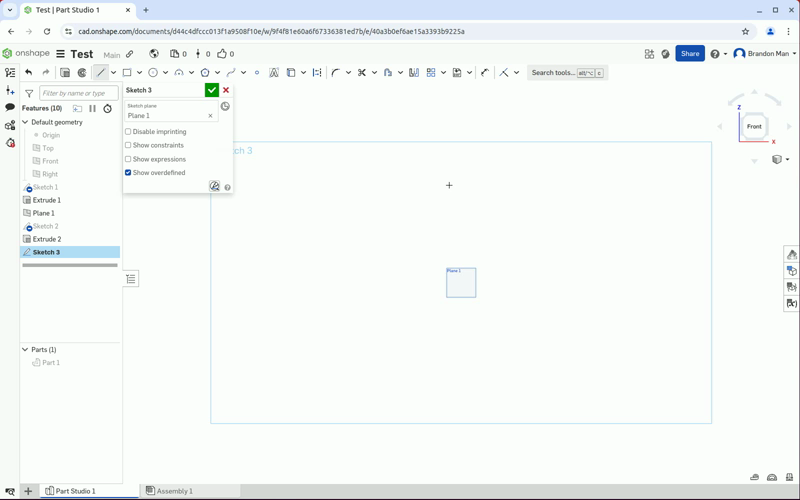
key_up(shift)
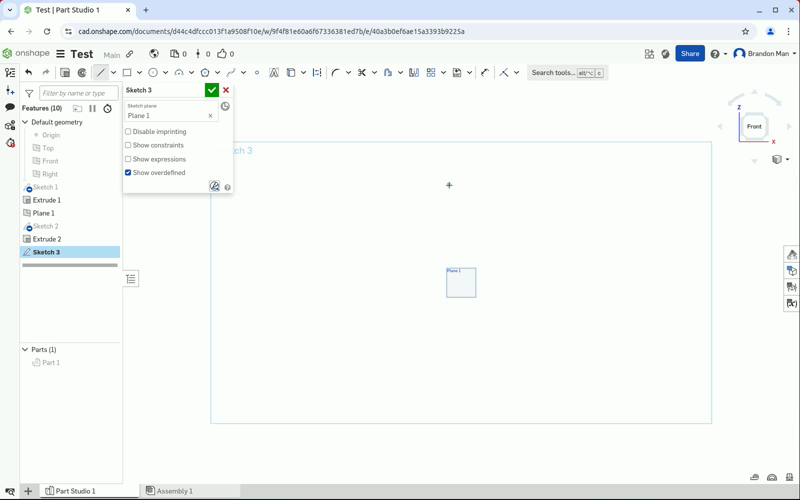
key_down(shift)
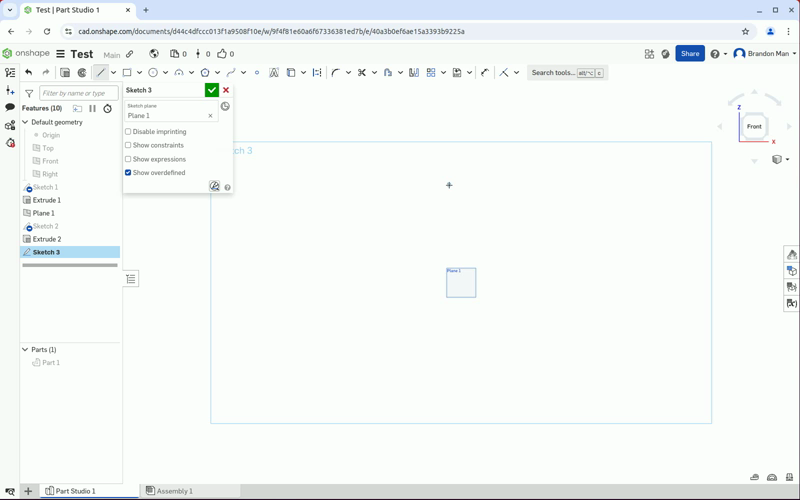
mouse_move(479, 184)
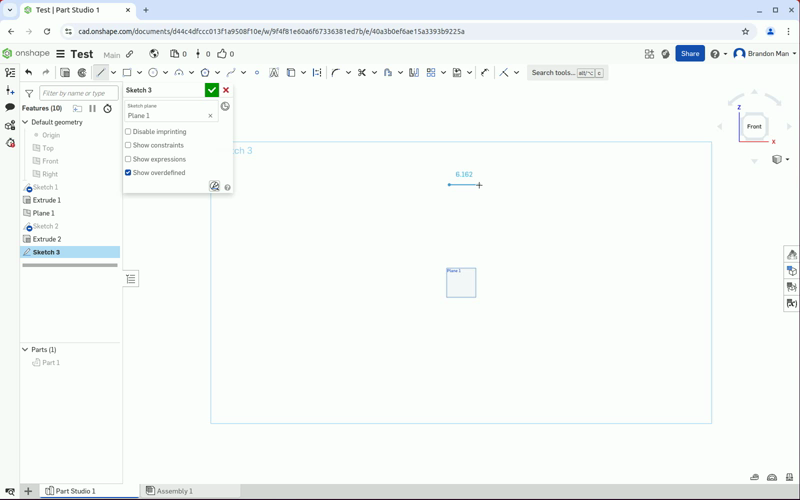
mouse_move(466, 184)
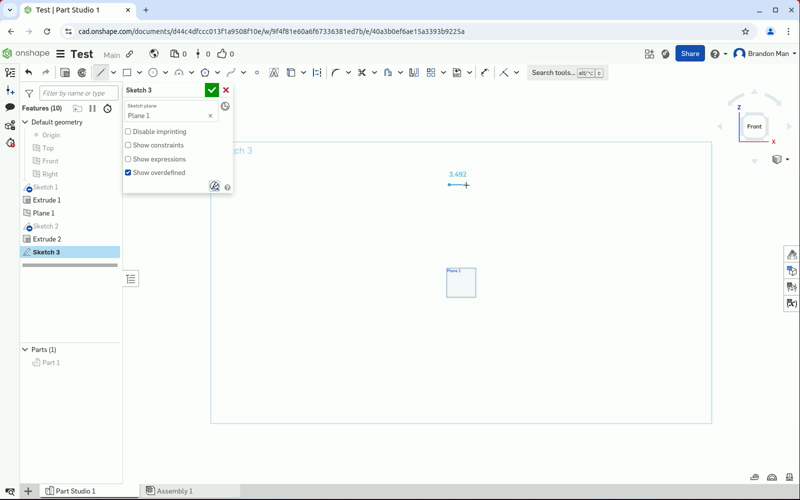
click(466, 184)
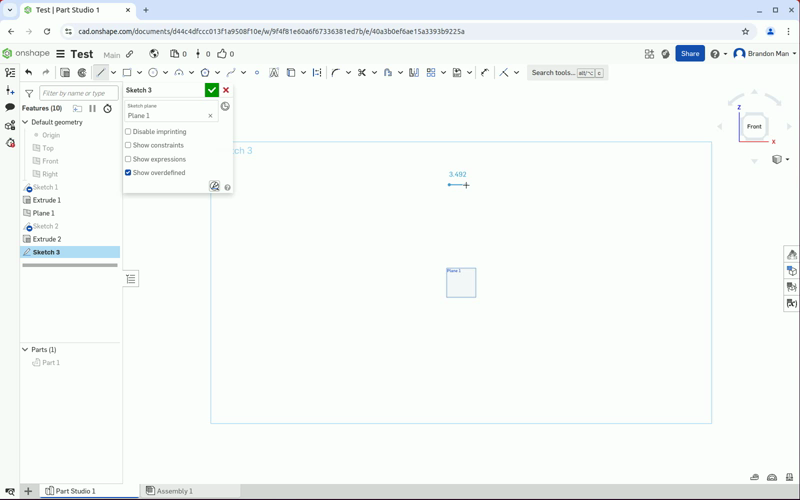
key_up(shift)
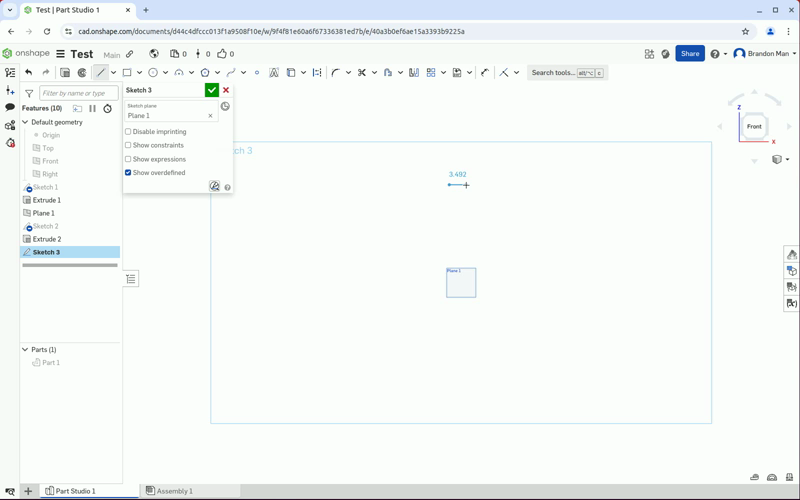
key_down(shift)
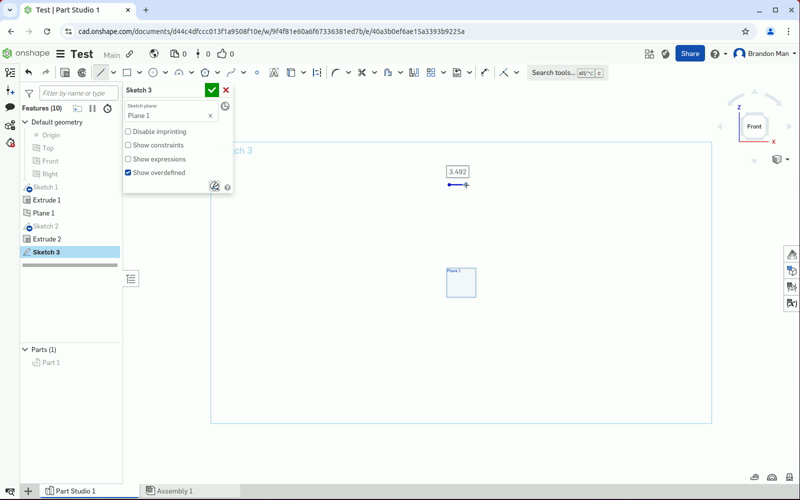
mouse_move(496, 184)
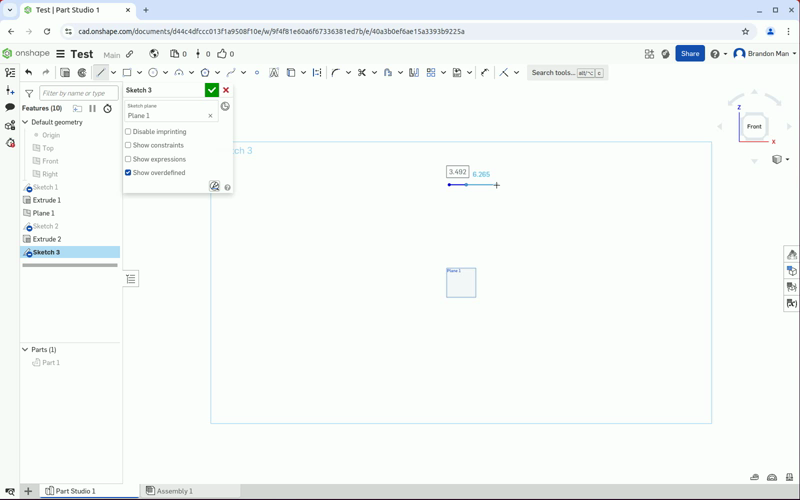
mouse_move(466, 170)
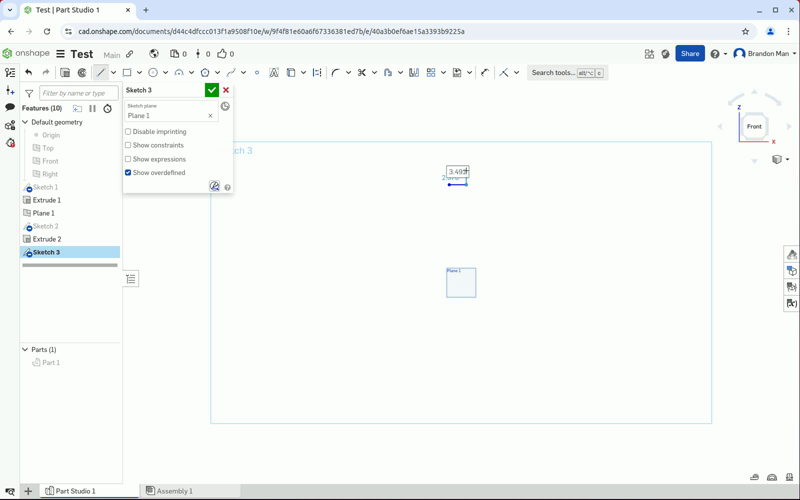
click(466, 170)
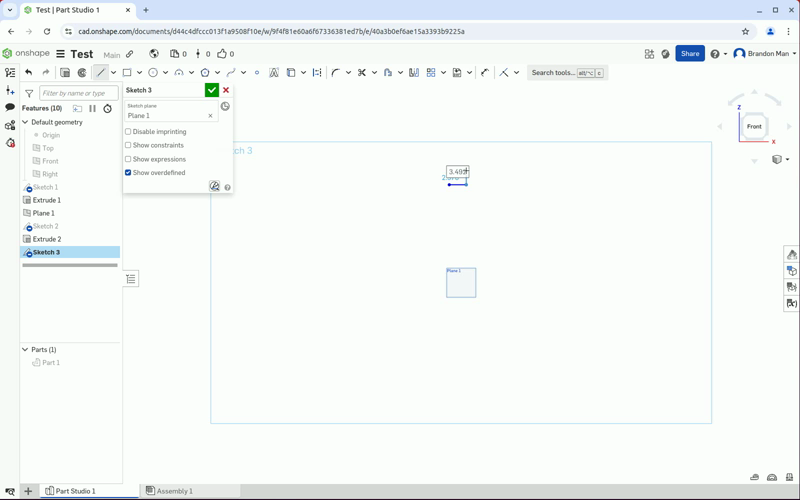
key_up(shift)
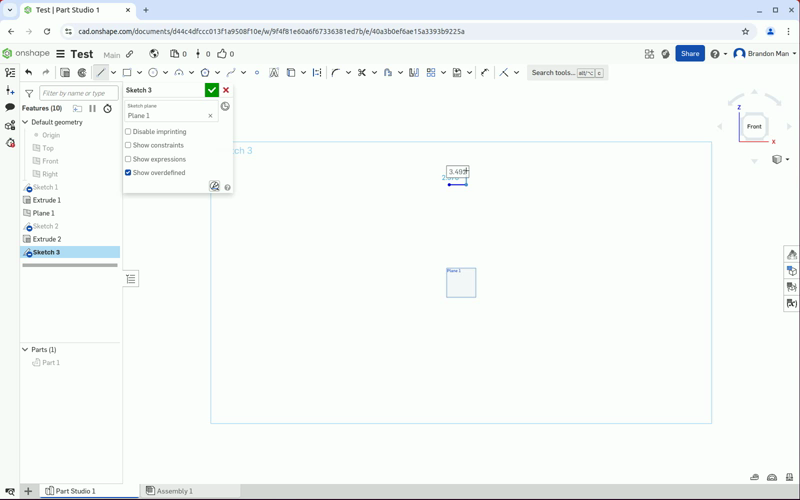
key_down(shift)
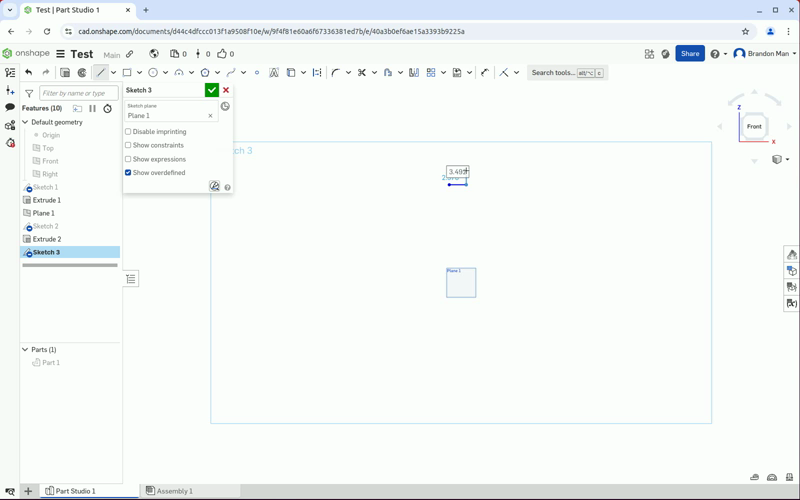
mouse_move(496, 170)
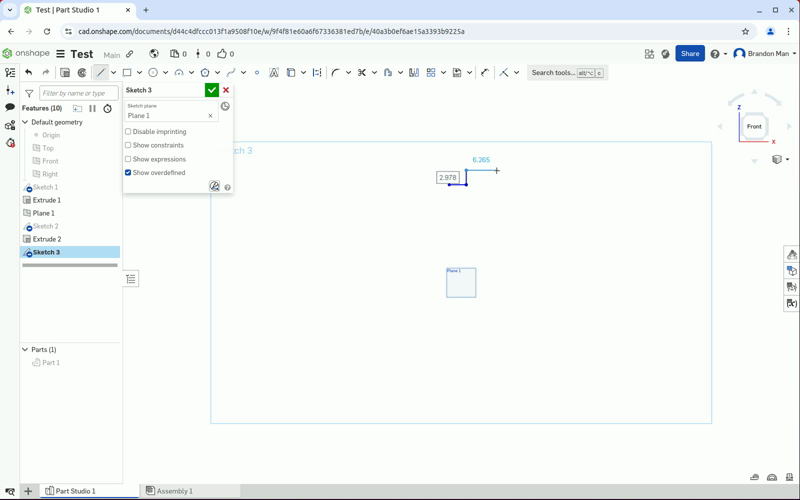
mouse_move(449, 170)
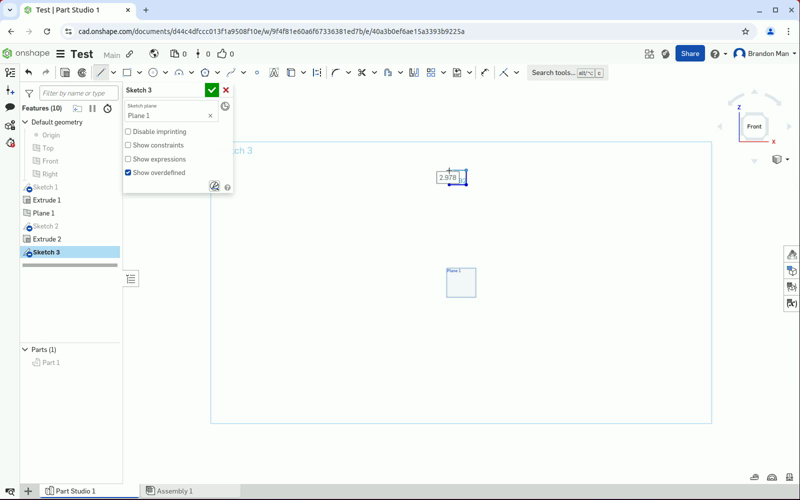
click(449, 170)
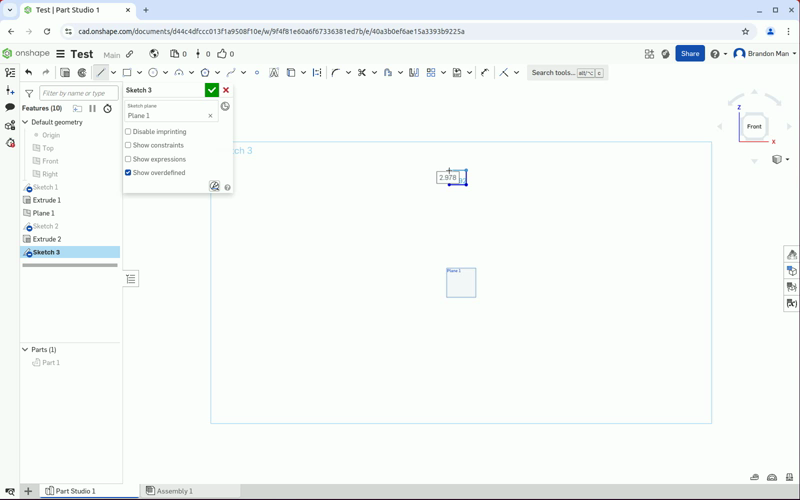
key_up(shift)
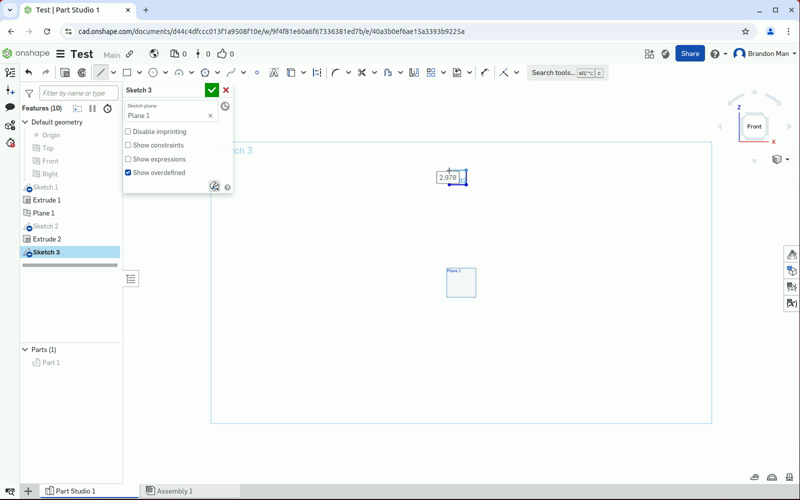
mouse_move(479, 170)
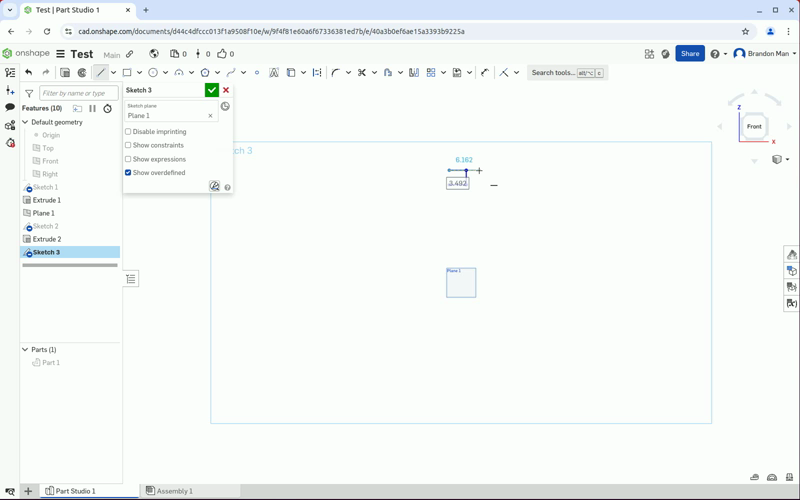
key_down(shift)
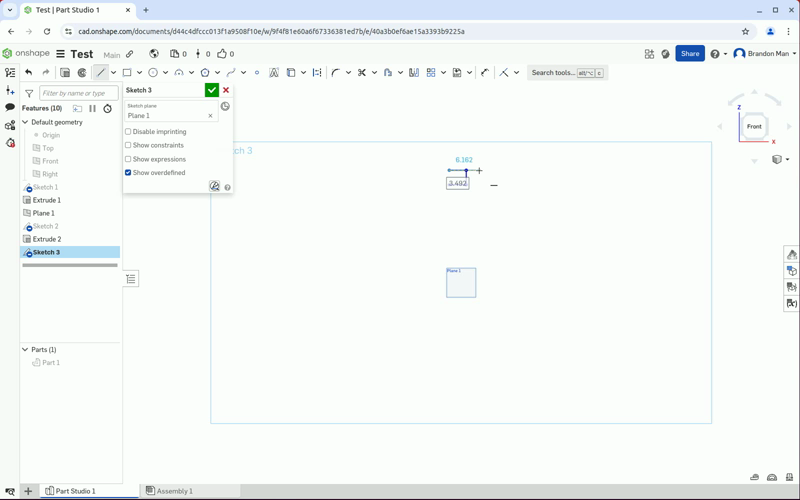
mouse_move(449, 184)
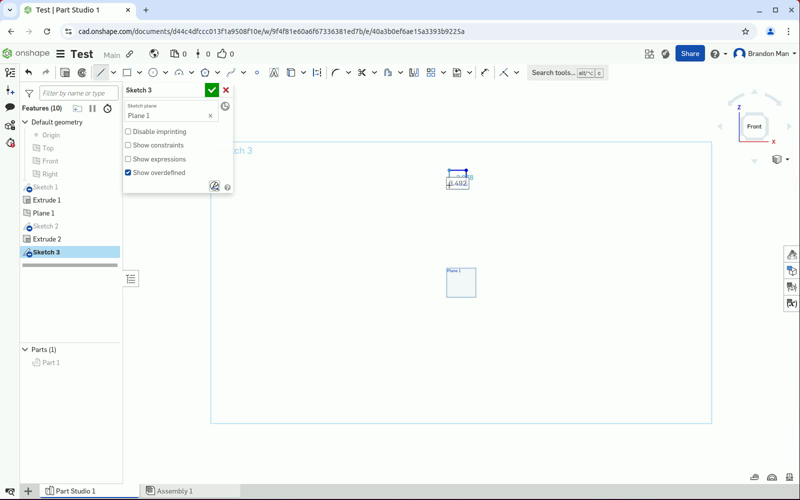
key_up(shift)
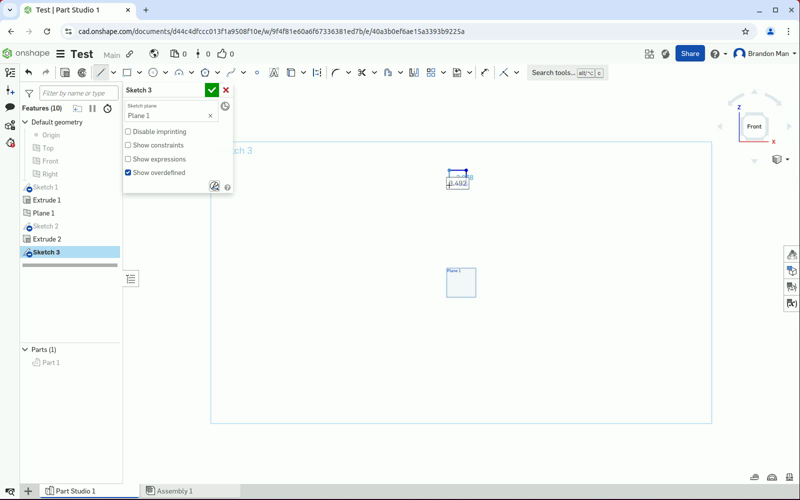
click(449, 184)
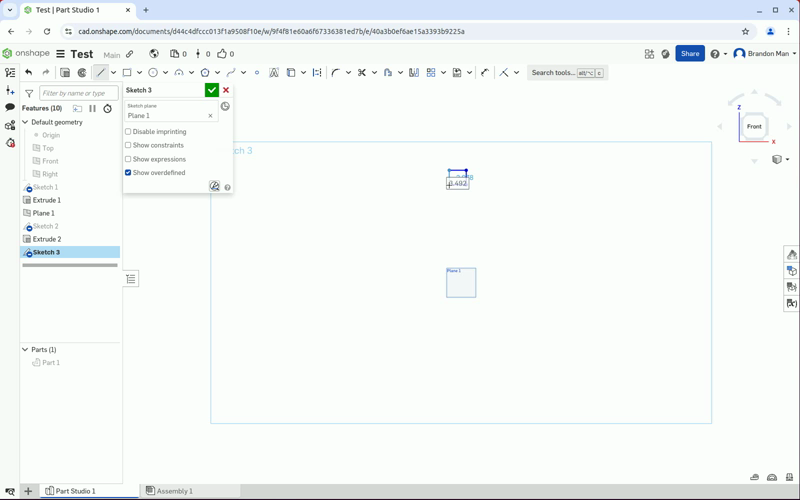
key(esc)
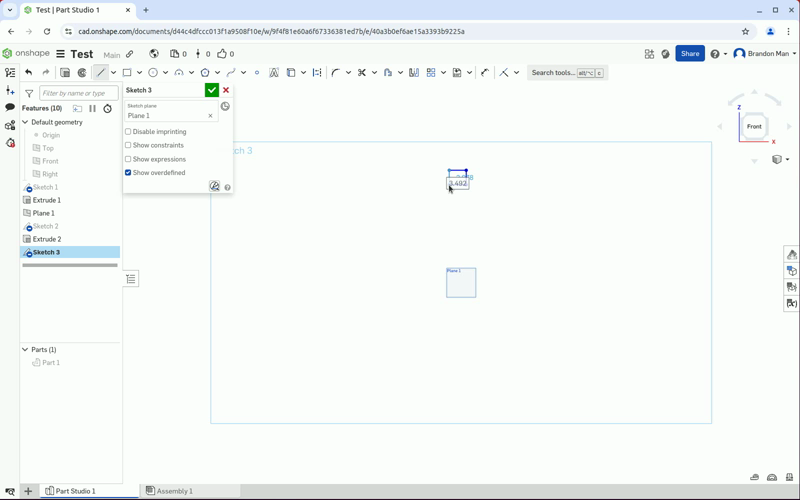
mouse_move(460, 181)
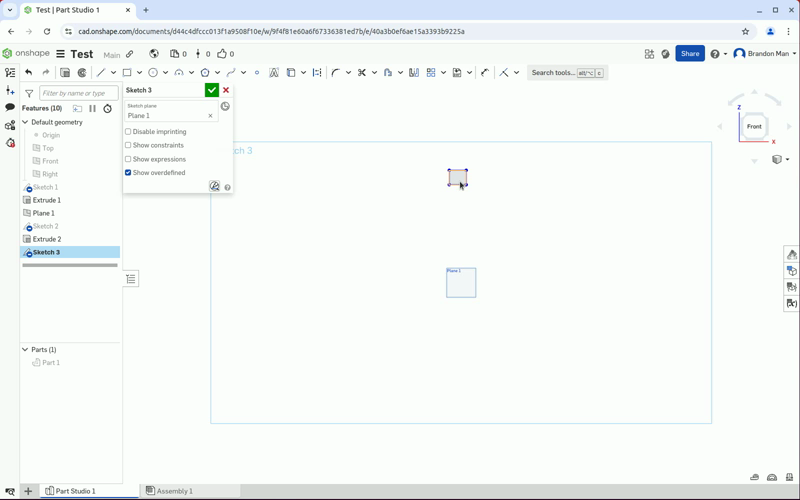
scroll(6)
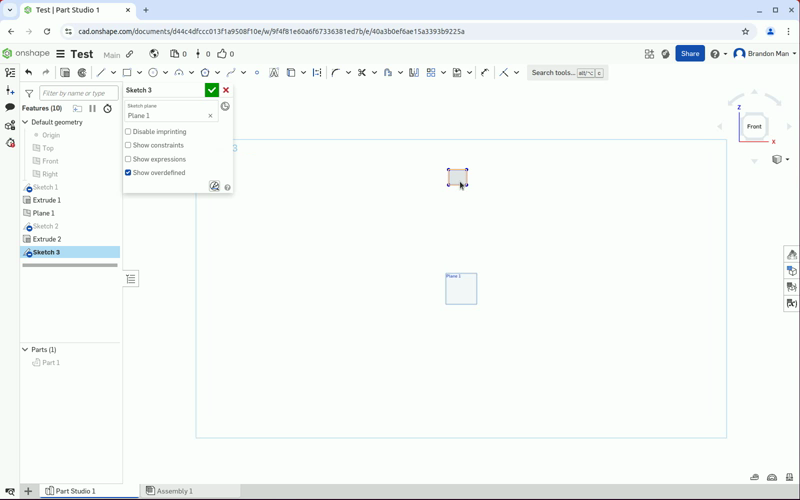
scroll(6)
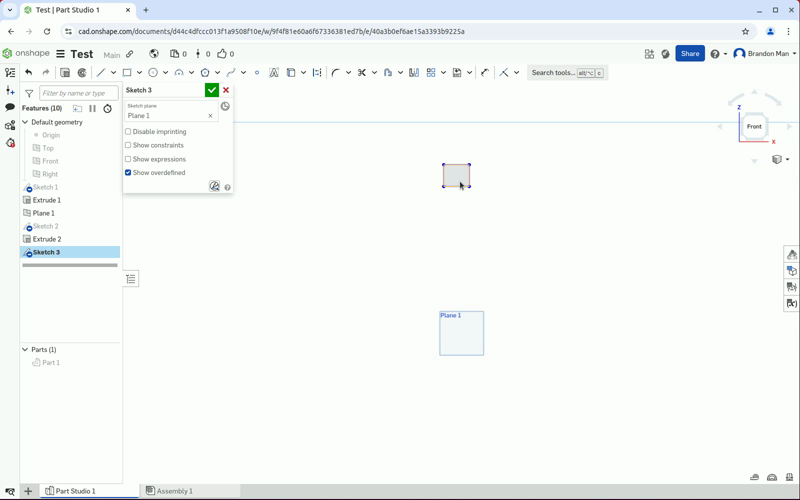
scroll(6)
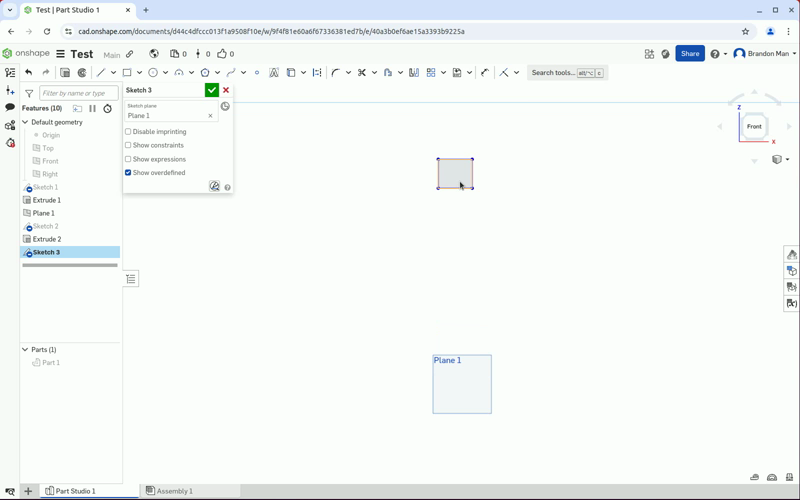
scroll(6)
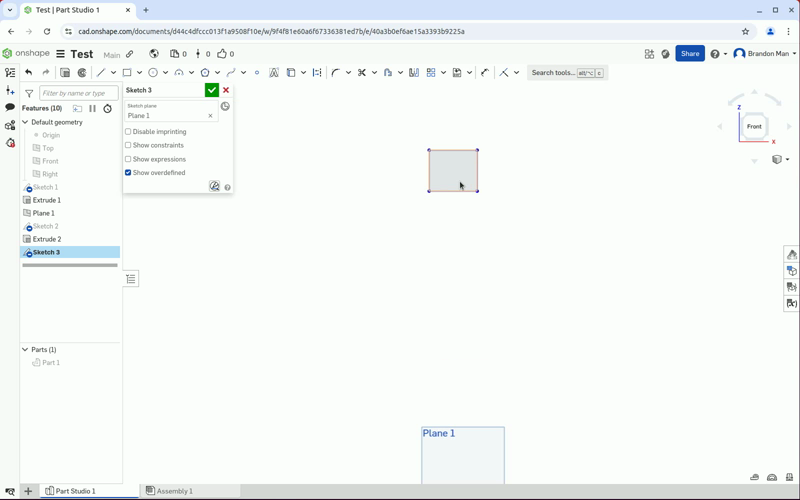
scroll(6)
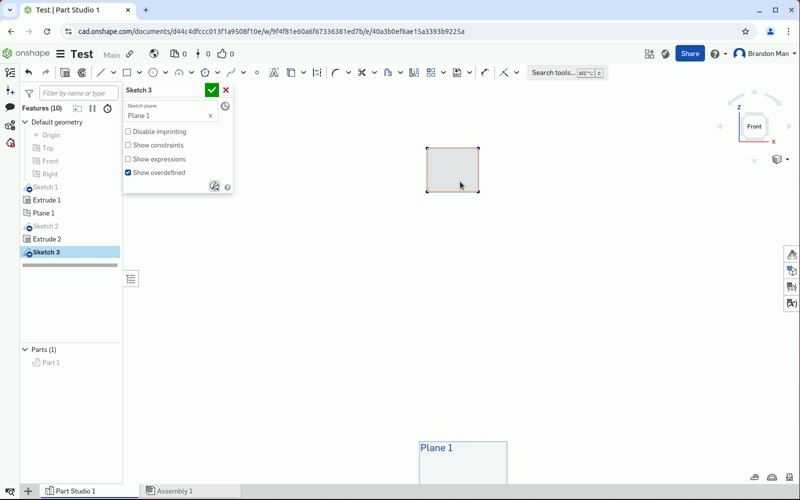
scroll(6)
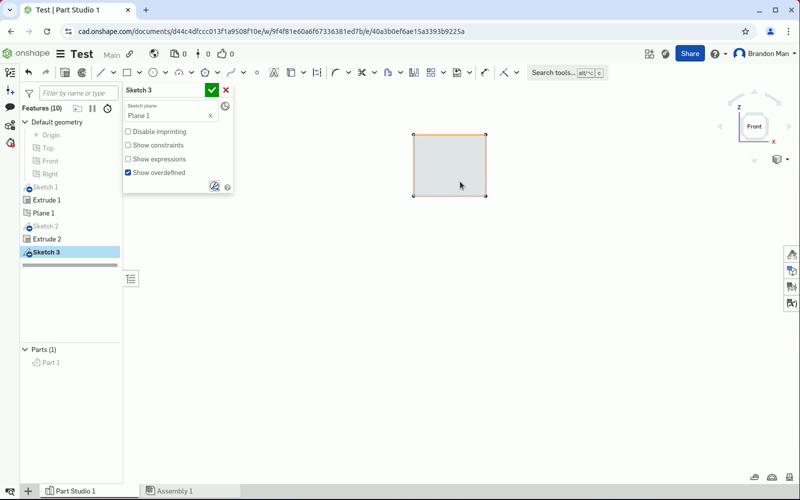
scroll(6)
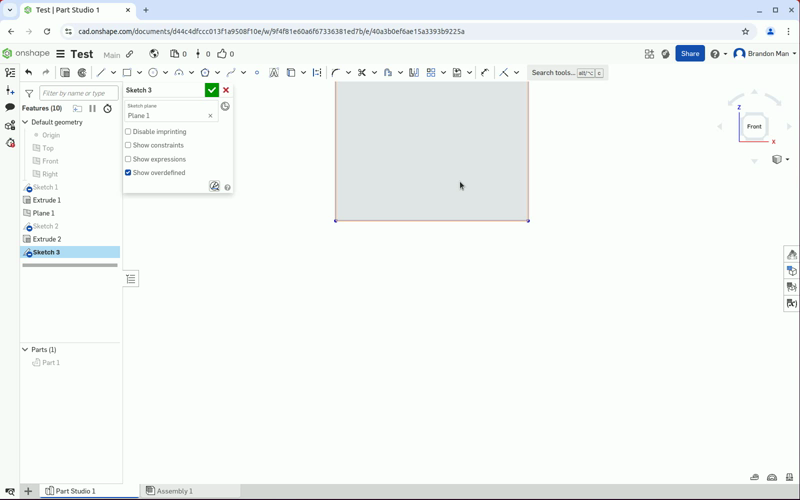
click(460, 181)
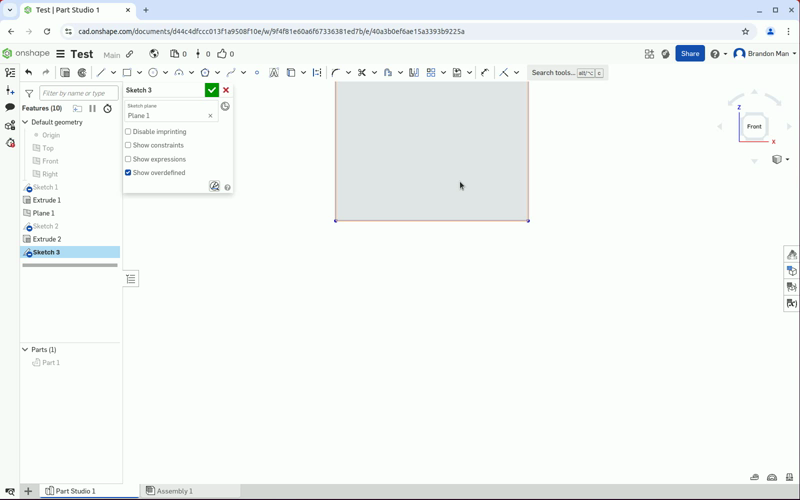
scroll(-6)
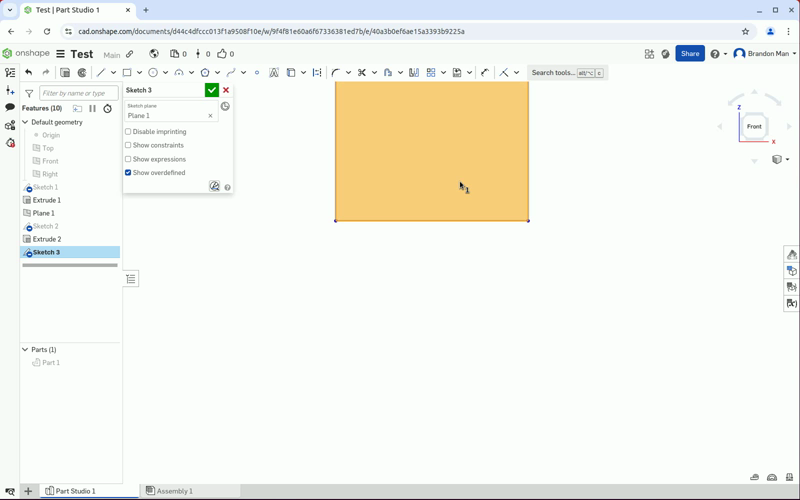
scroll(-6)
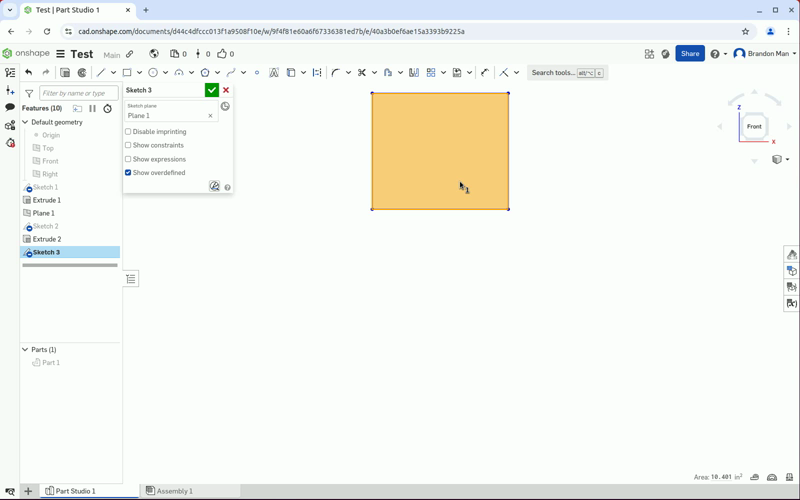
scroll(-6)
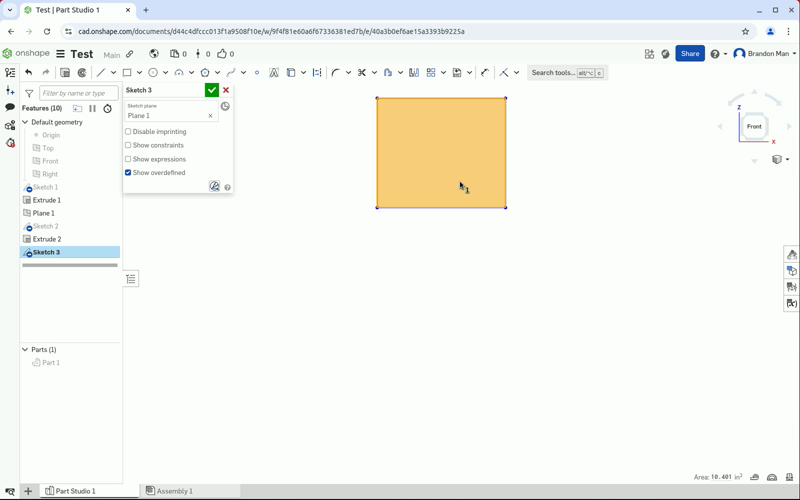
scroll(-6)
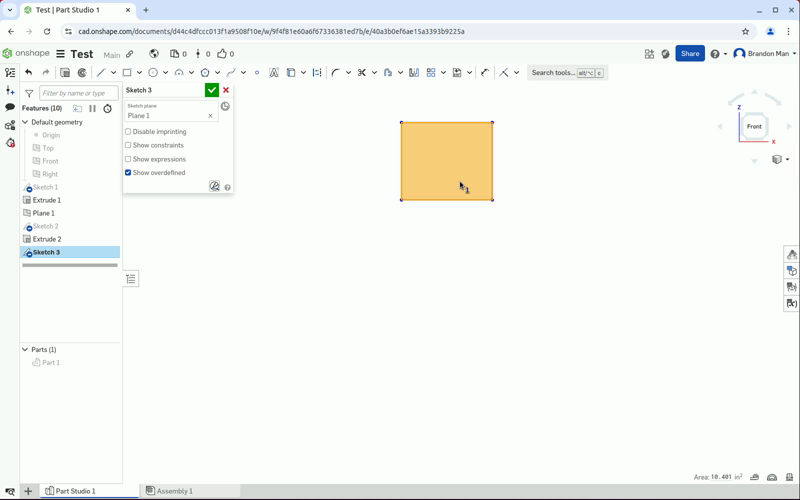
scroll(-6)
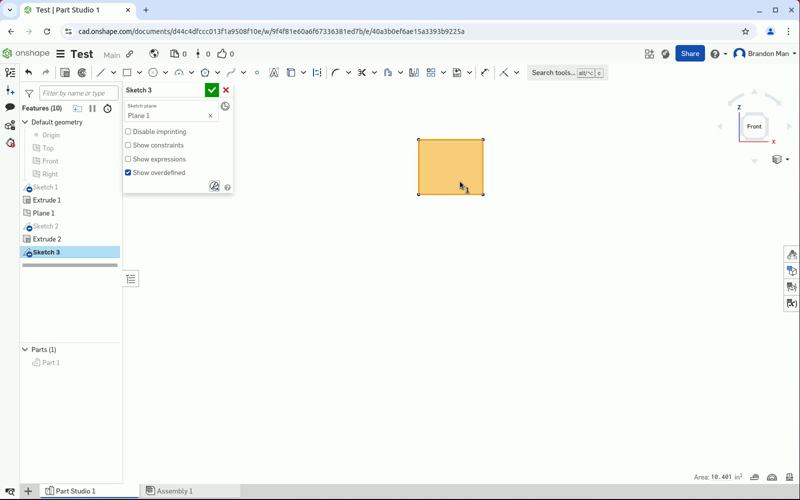
scroll(-6)
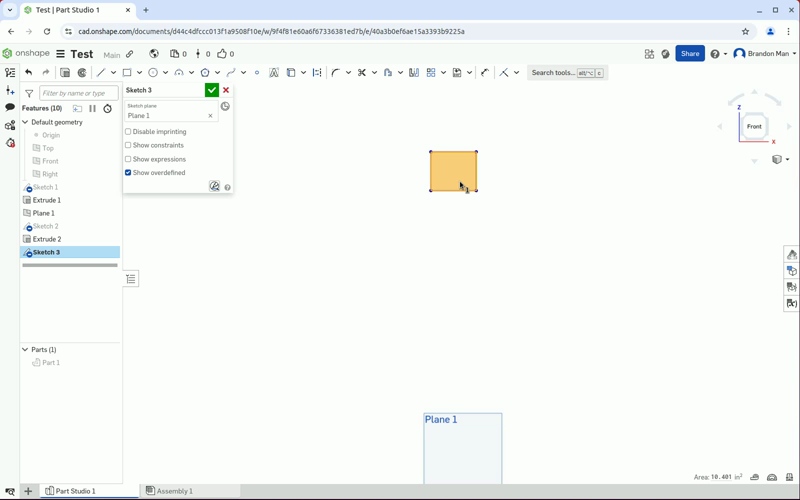
scroll(-6)
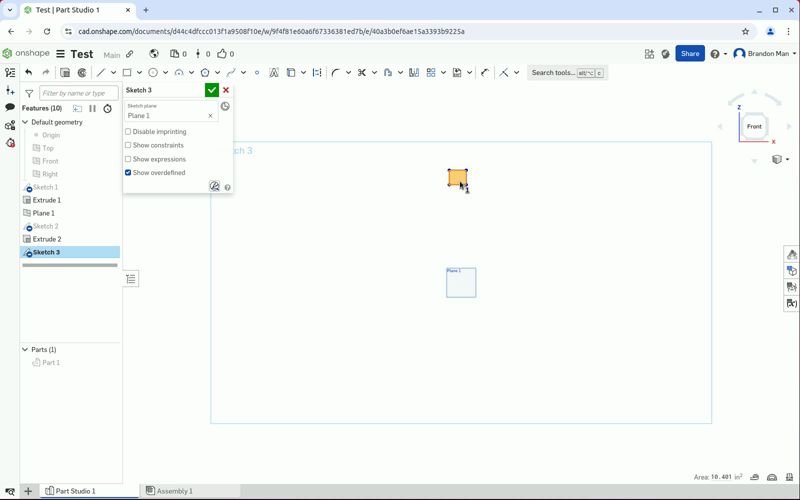
mouse_move(73, 352)
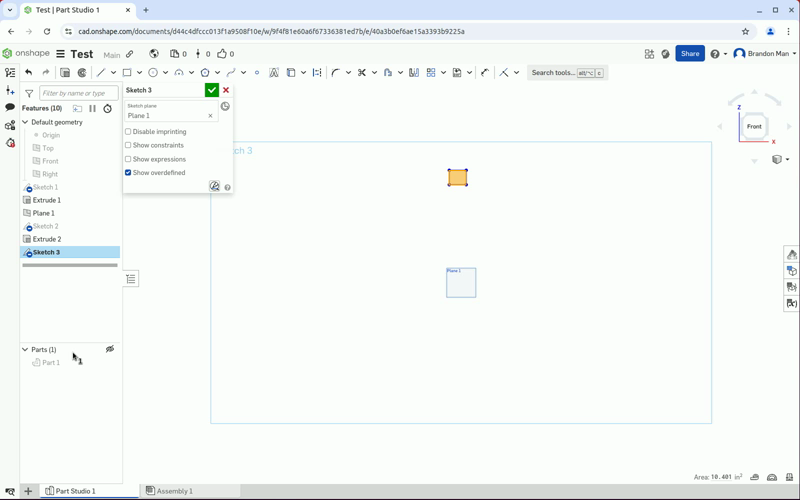
key(shift+y)
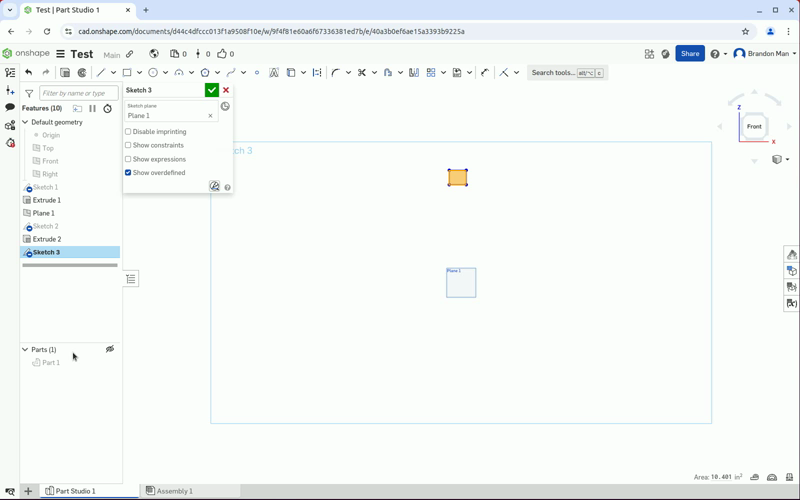
key(shift+e)
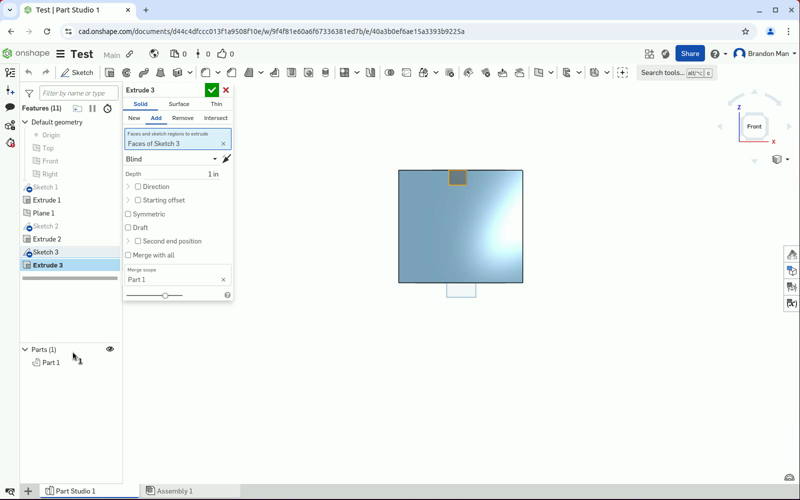
mouse_move(143, 106)
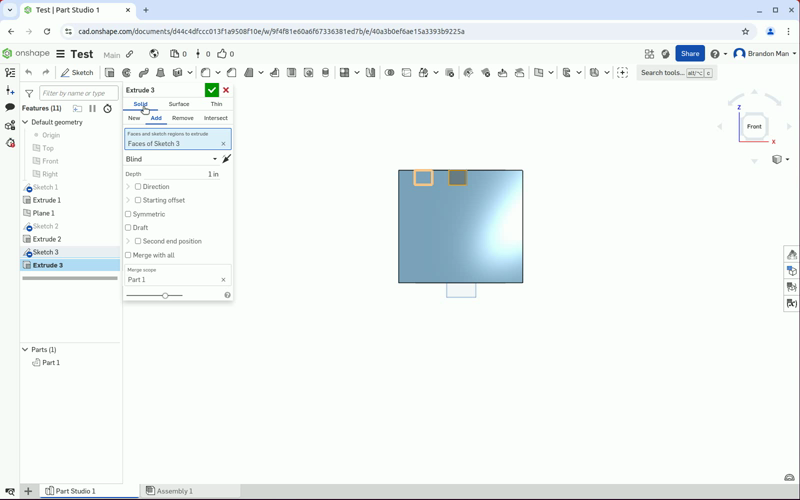
click(143, 106)
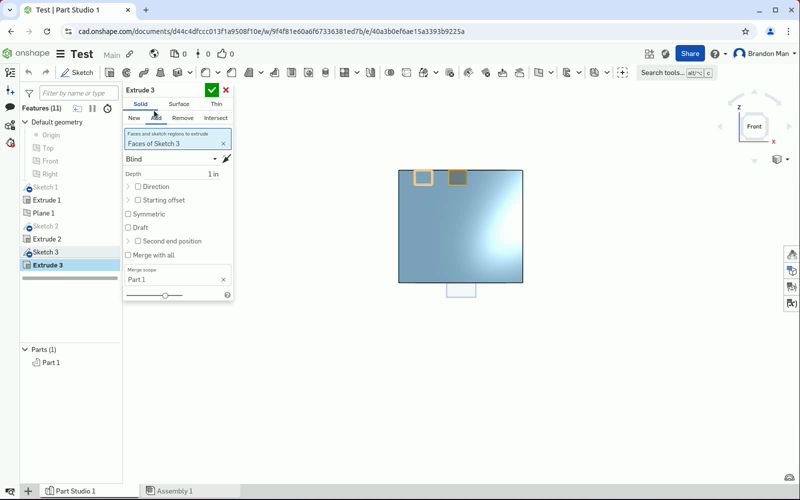
mouse_move(186, 120)
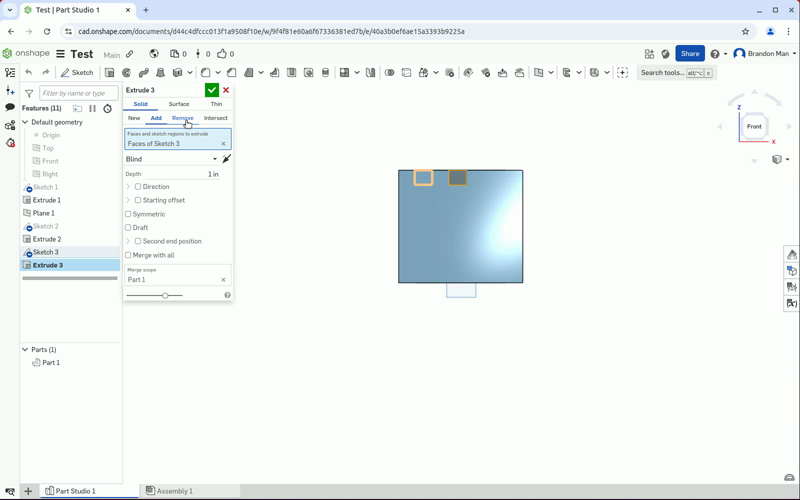
click(186, 120)
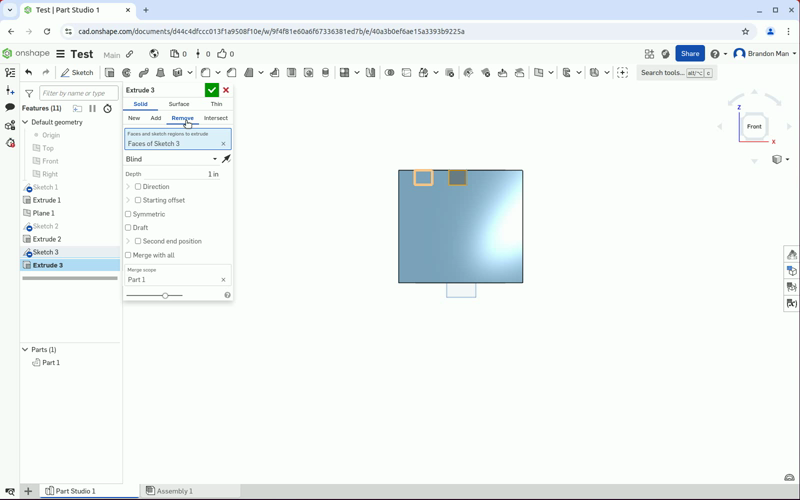
key(tab, 4)
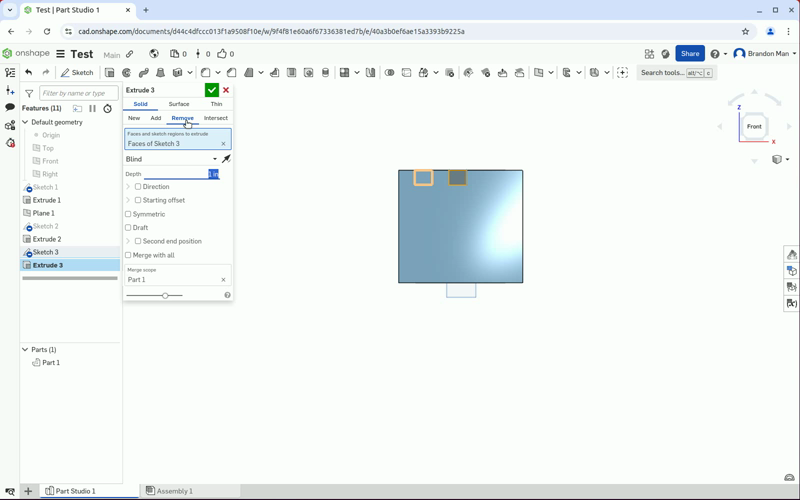
text(29.367)
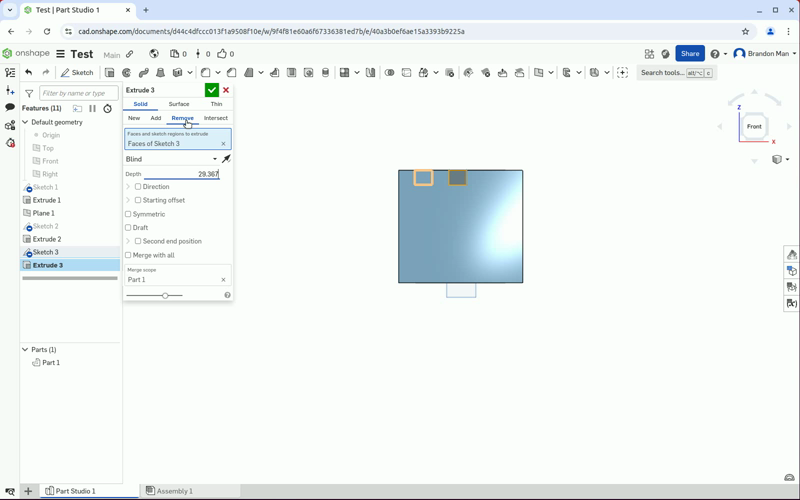
key(tab, 6)
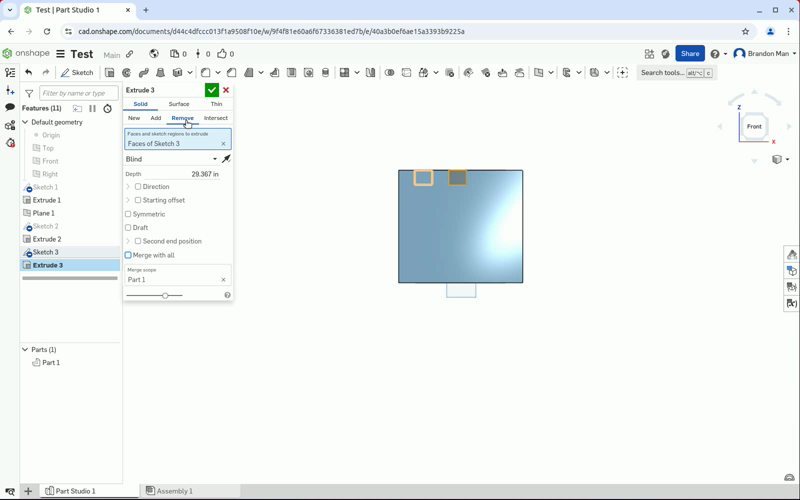
key(space)
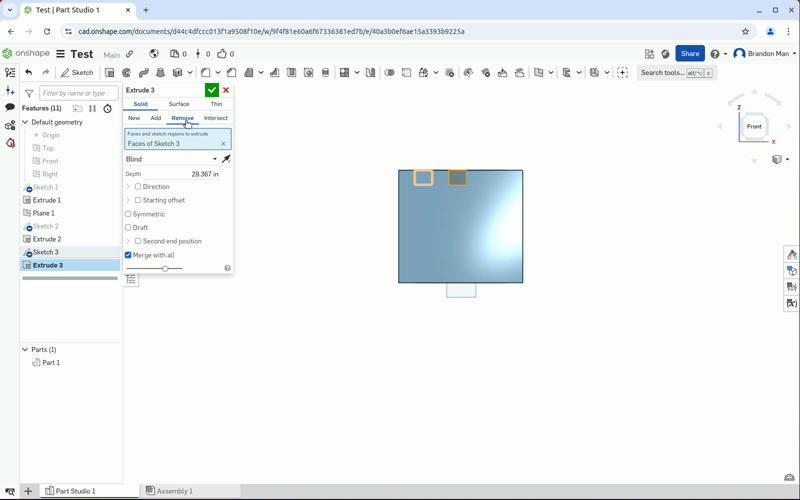
key(enter)
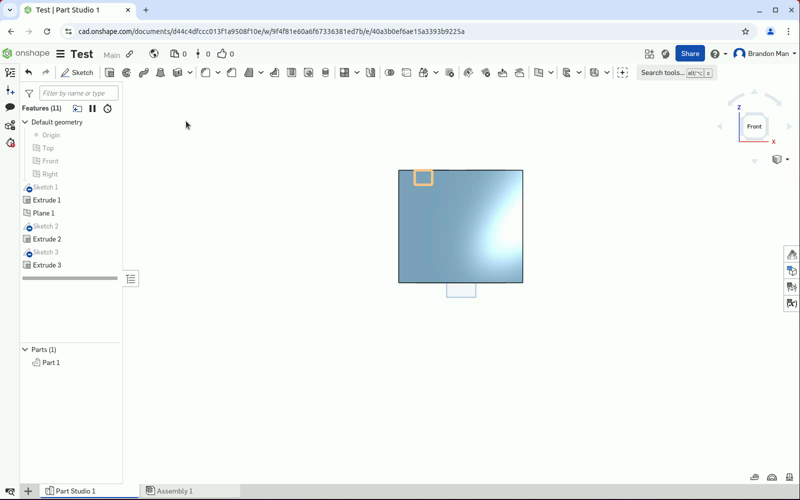
key(shift+h)
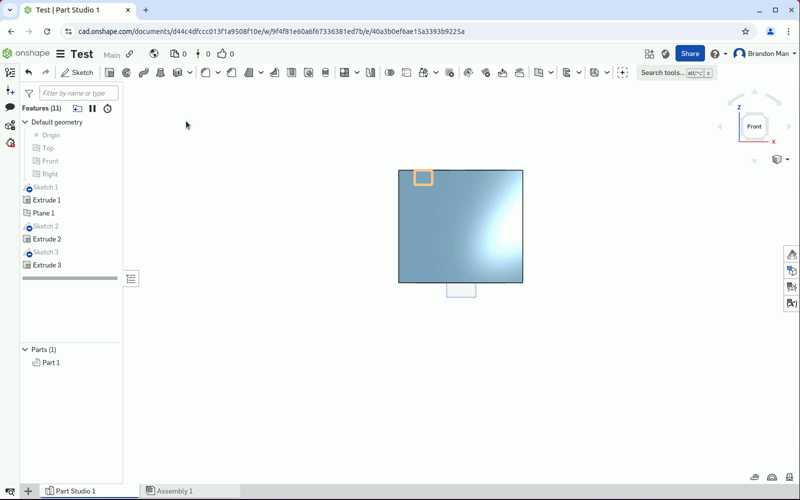
key(shift+h)
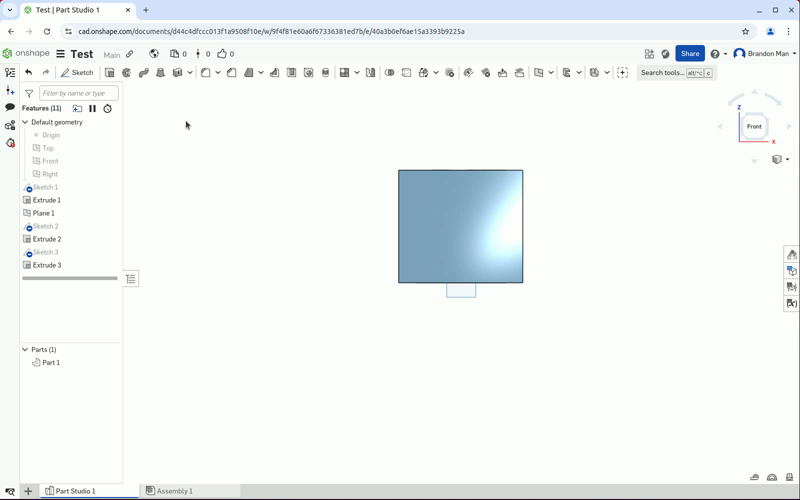
mouse_move(73, 189)
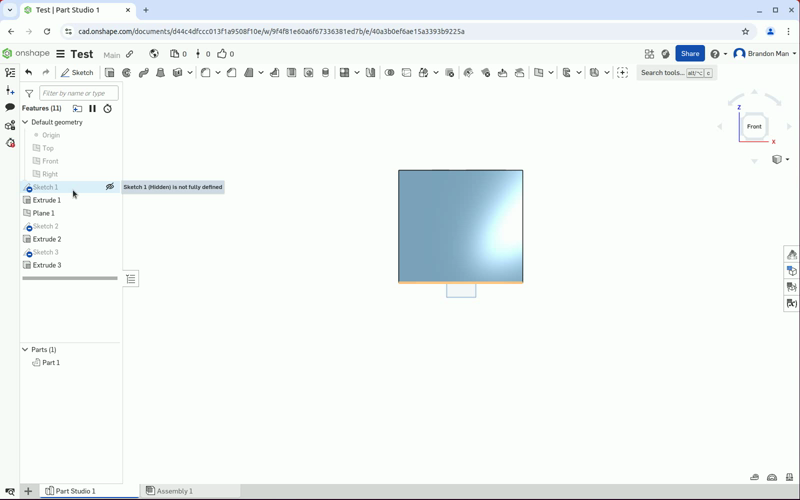
click(73, 189)
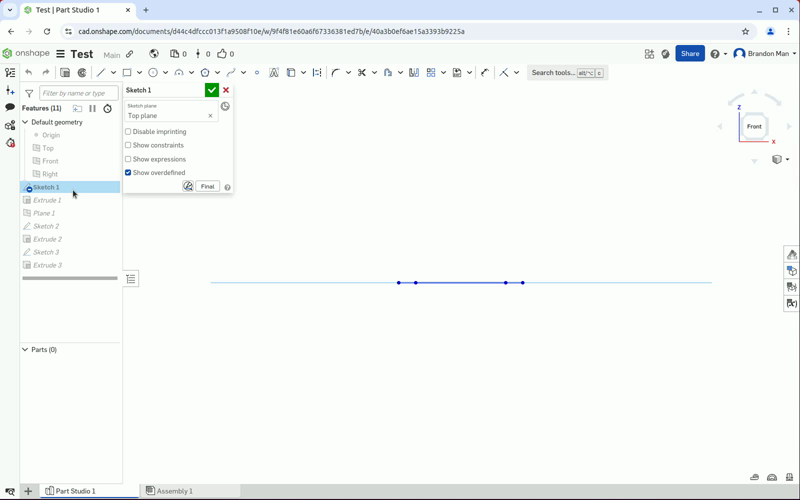
mouse_move(229, 92)
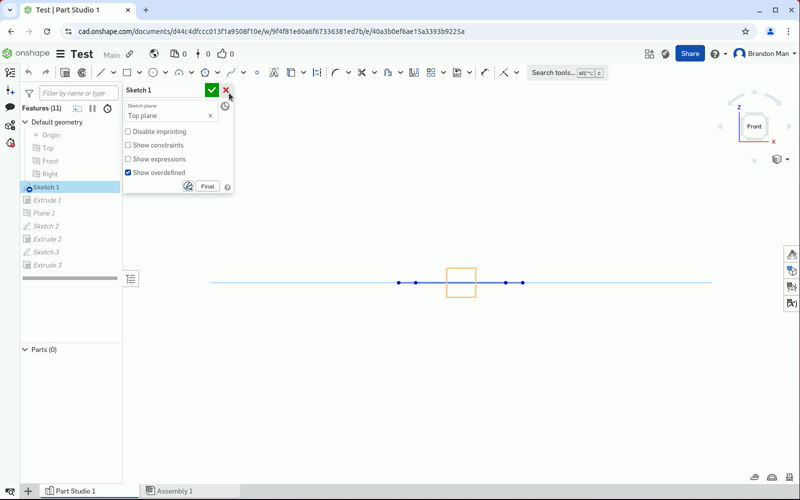
click(229, 92)
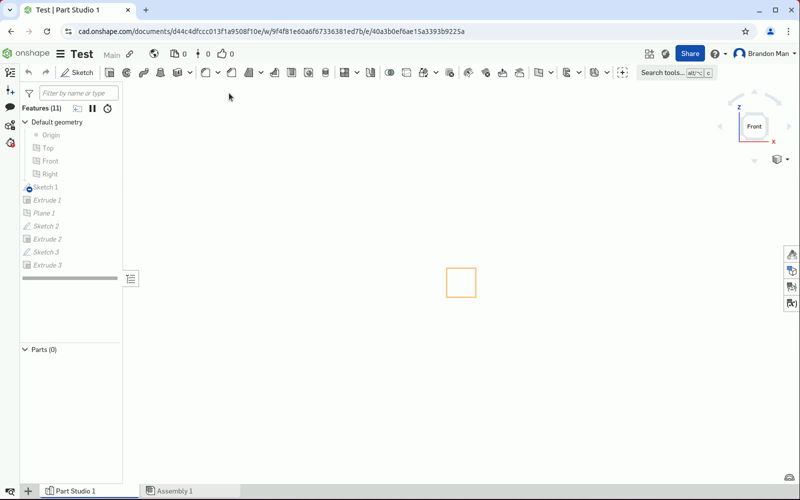
key(shift+s)
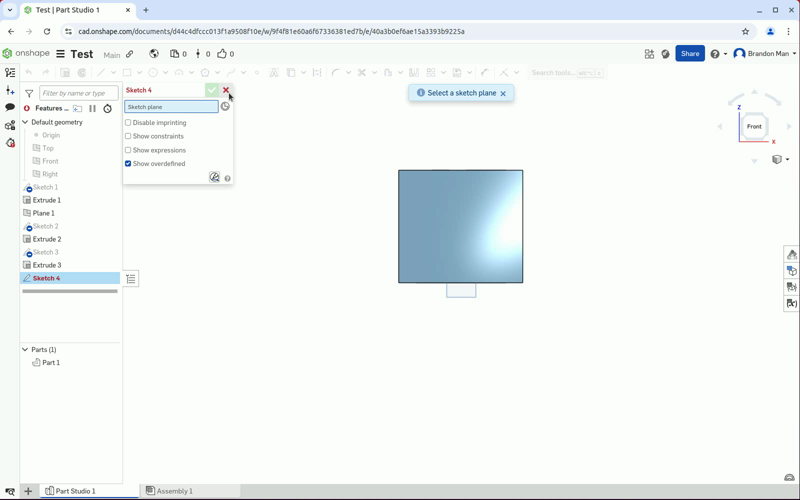
mouse_move(73, 215)
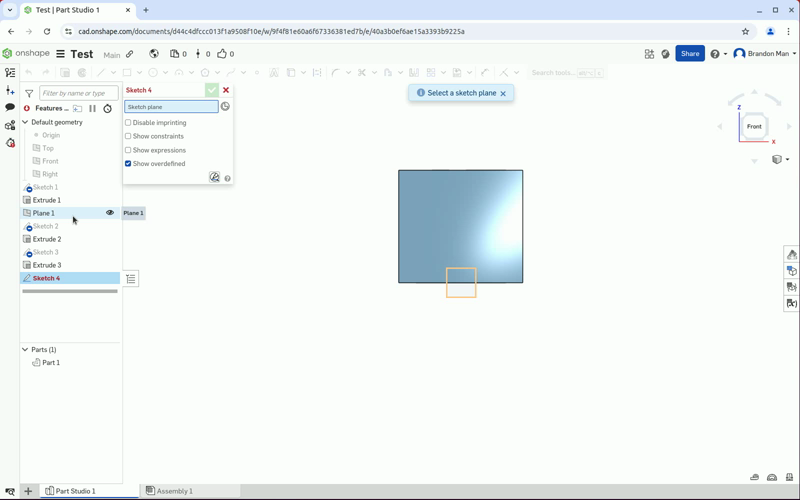
click(73, 215)
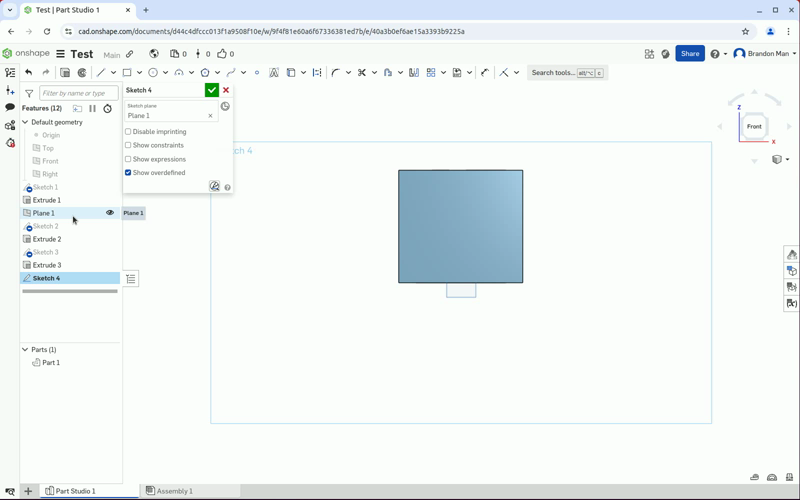
mouse_move(73, 352)
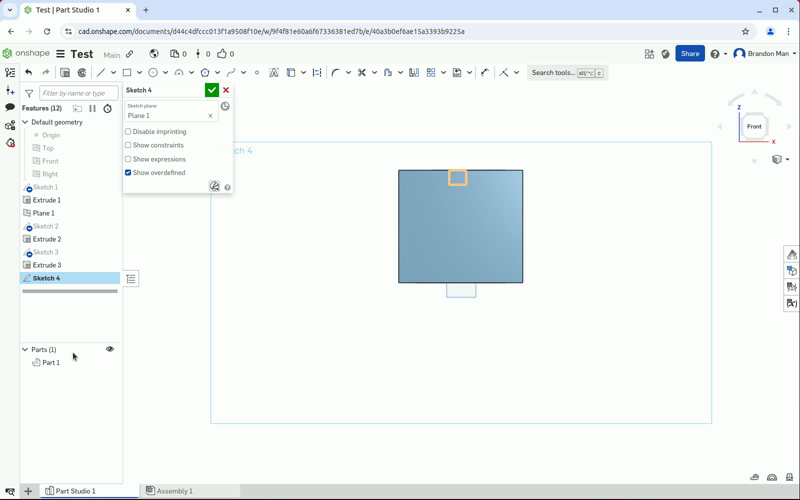
key(y)
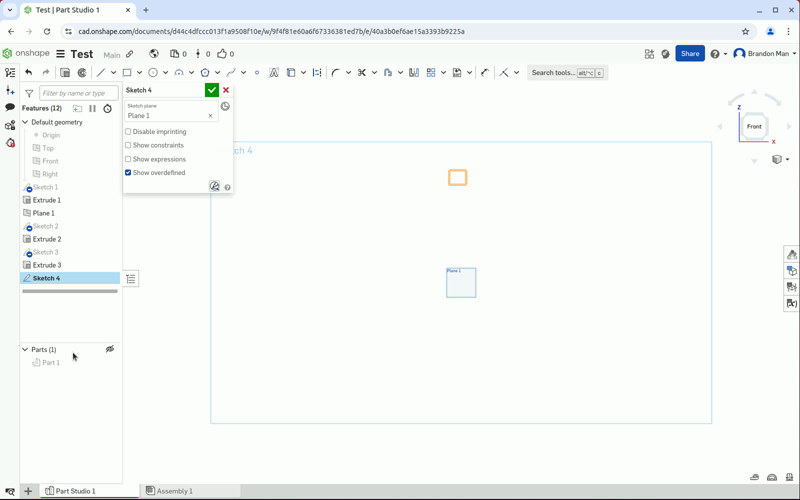
key(l)
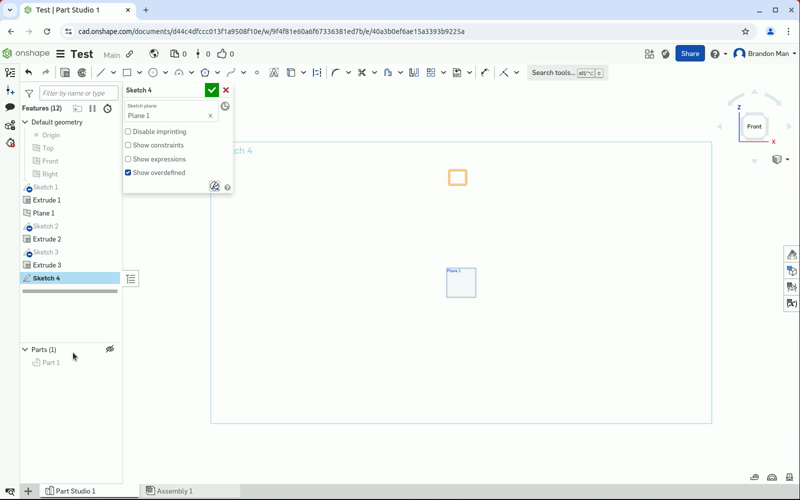
key_down(shift)
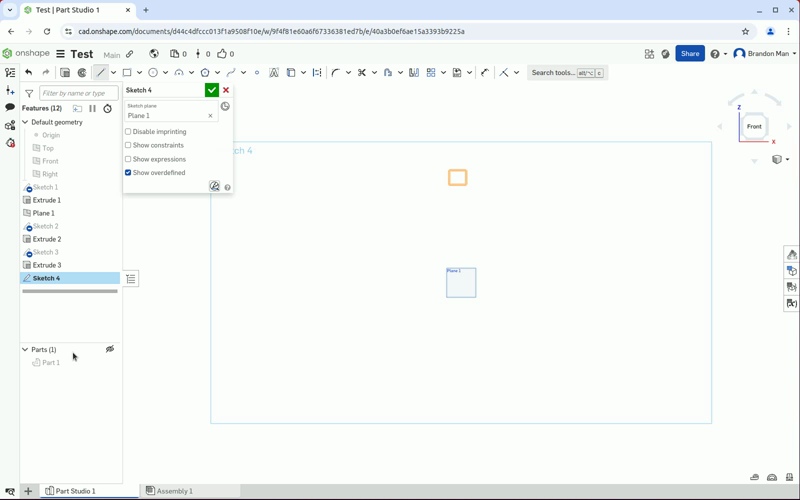
mouse_move(485, 184)
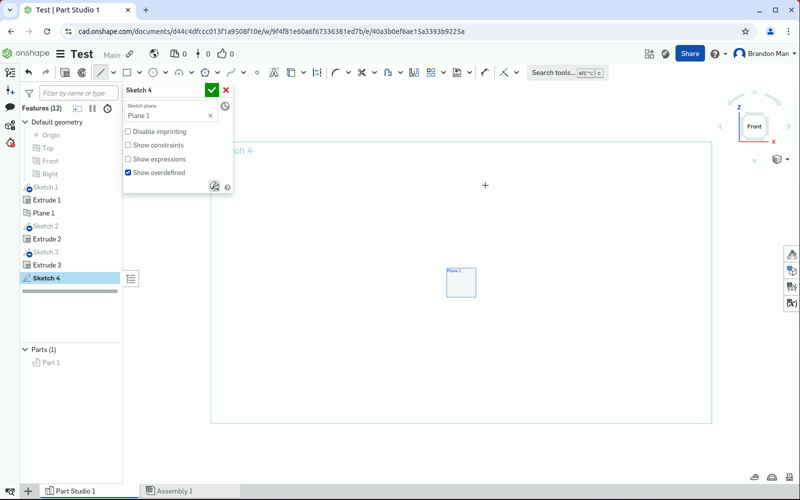
click(485, 184)
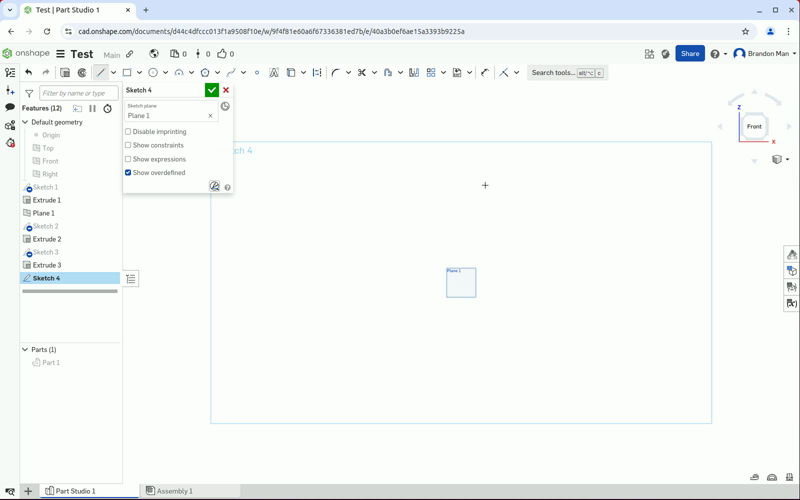
key_up(shift)
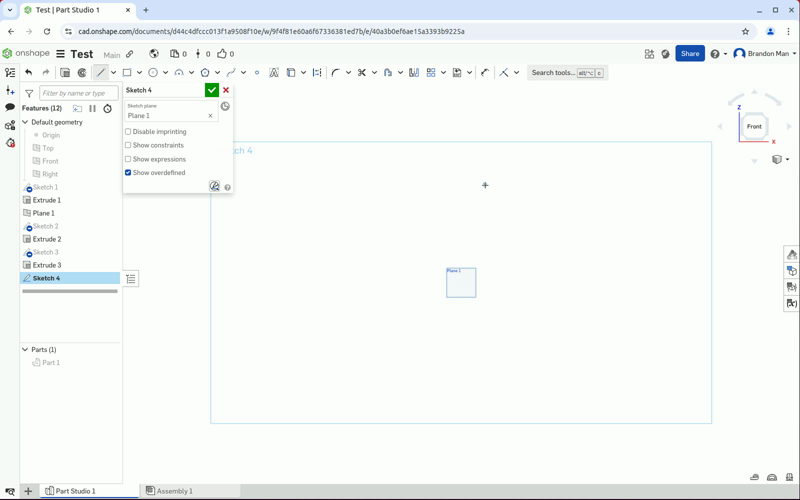
key_down(shift)
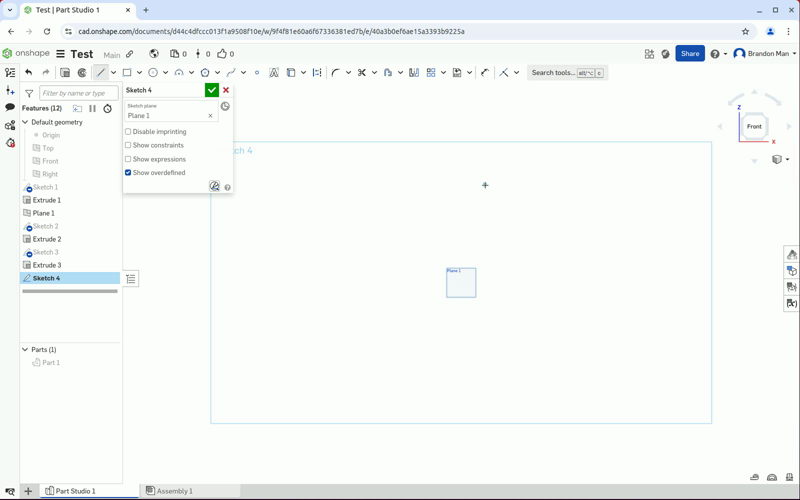
mouse_move(515, 184)
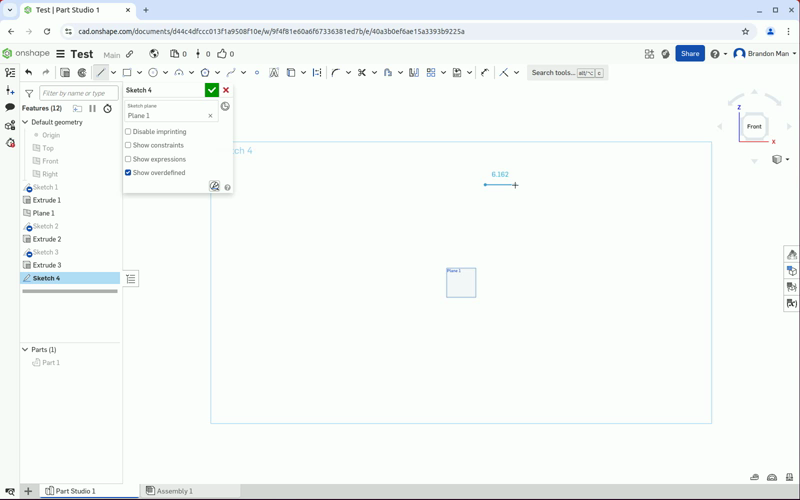
mouse_move(502, 184)
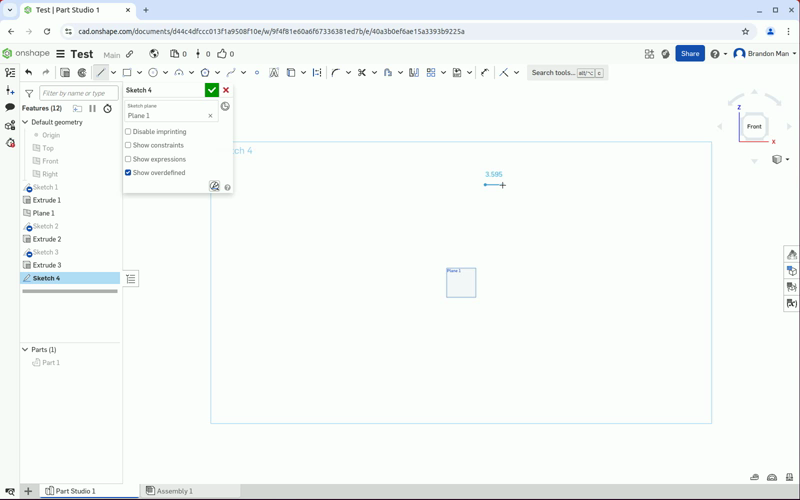
click(502, 184)
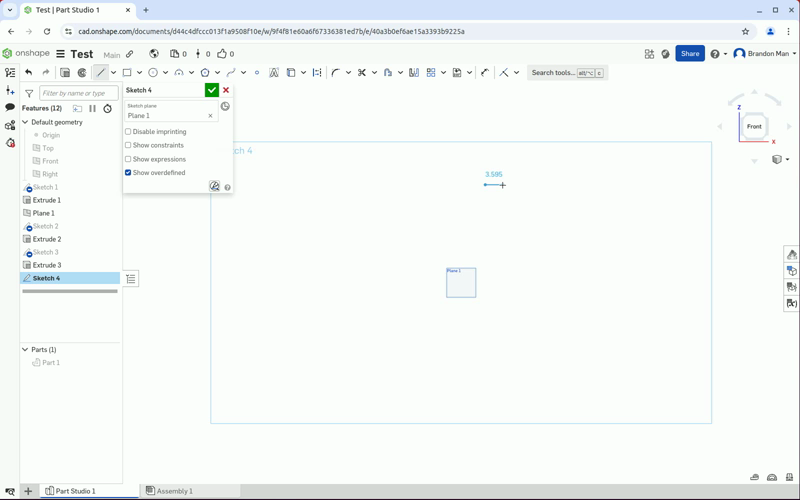
key_up(shift)
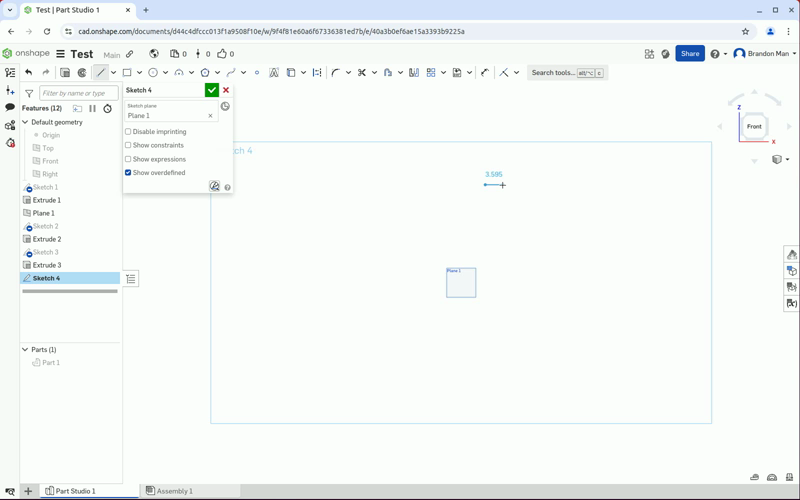
key_down(shift)
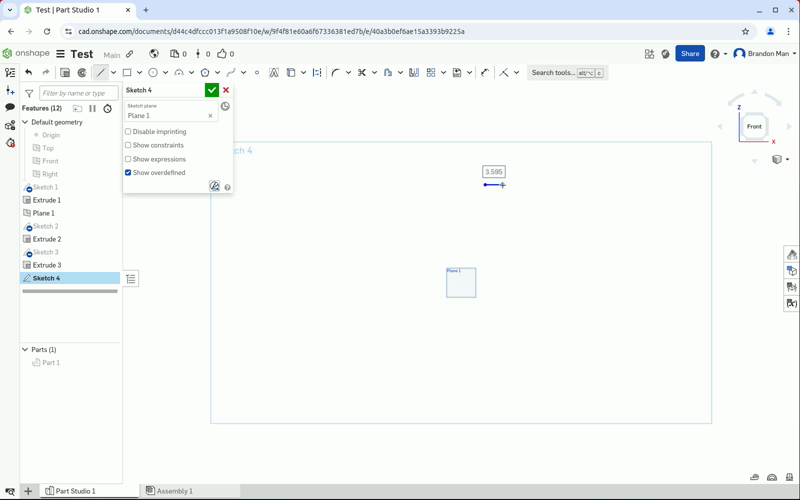
mouse_move(532, 184)
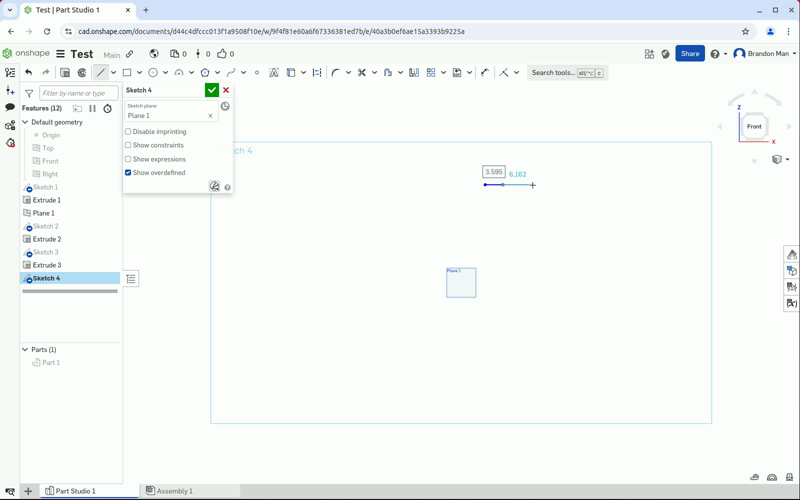
mouse_move(502, 170)
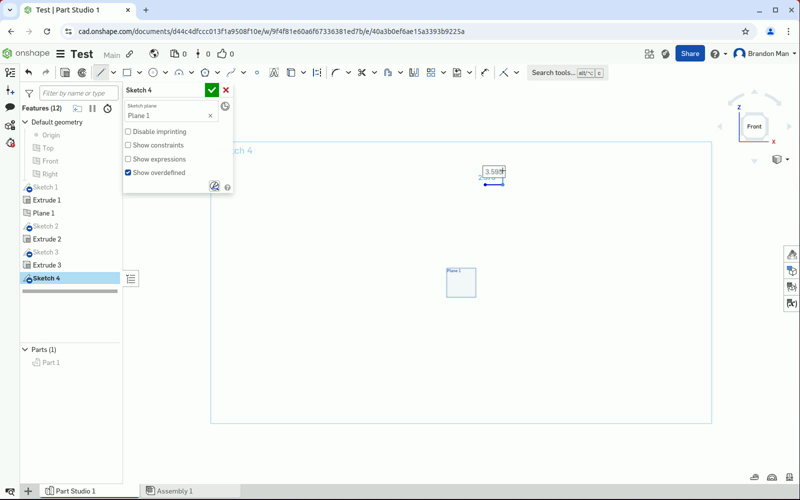
click(502, 170)
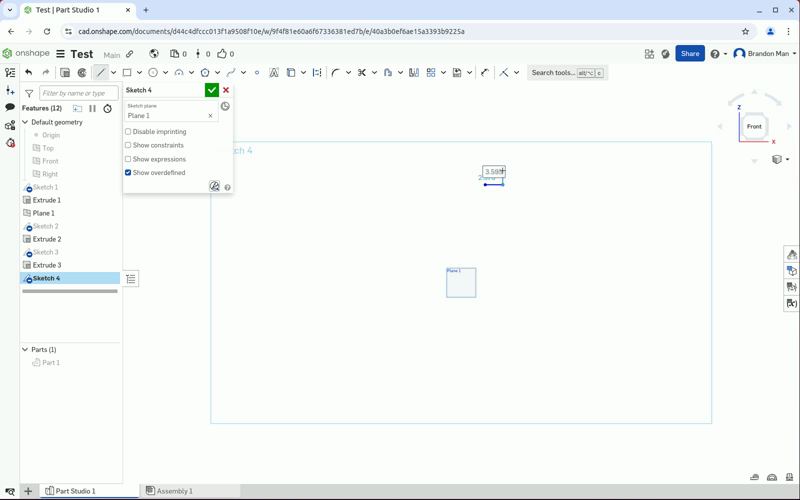
key_up(shift)
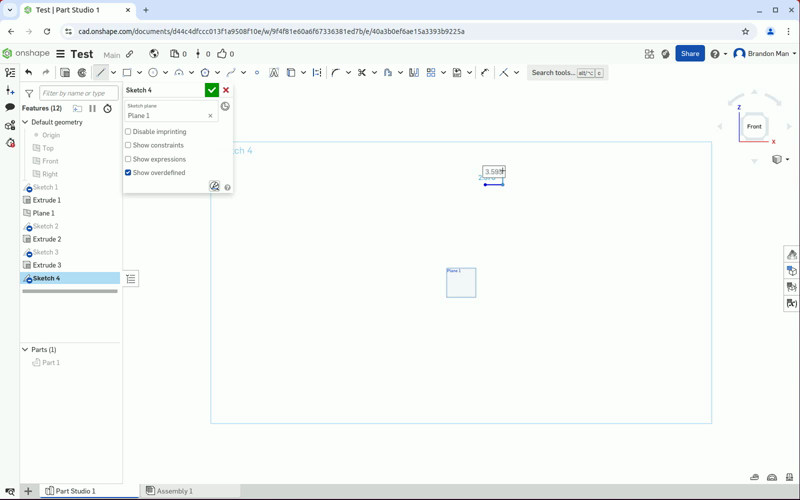
key_down(shift)
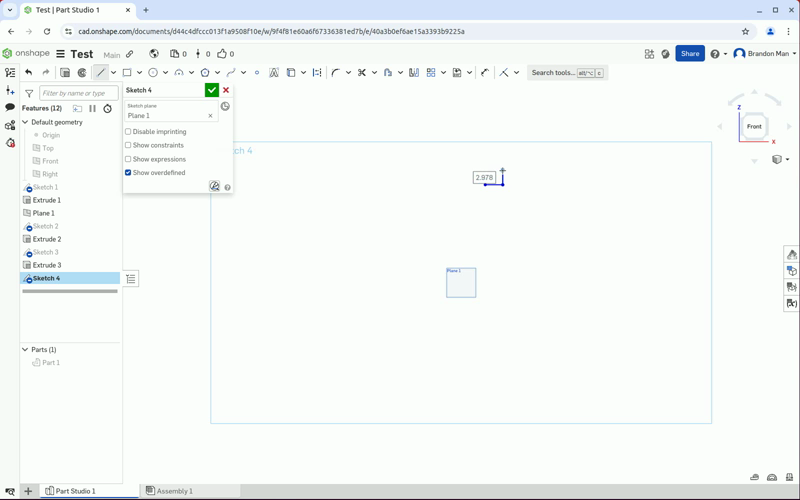
mouse_move(532, 170)
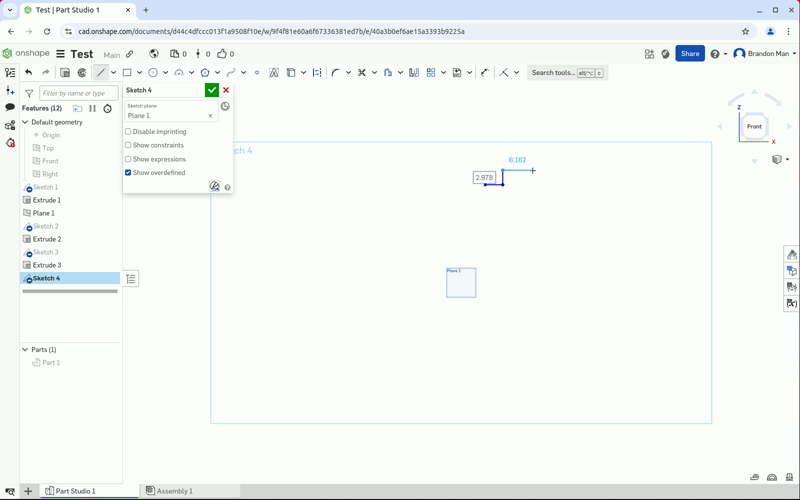
mouse_move(485, 170)
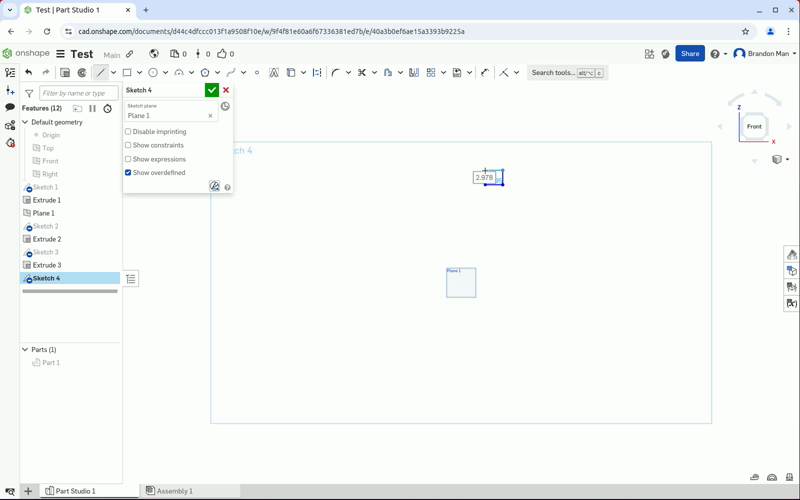
click(485, 170)
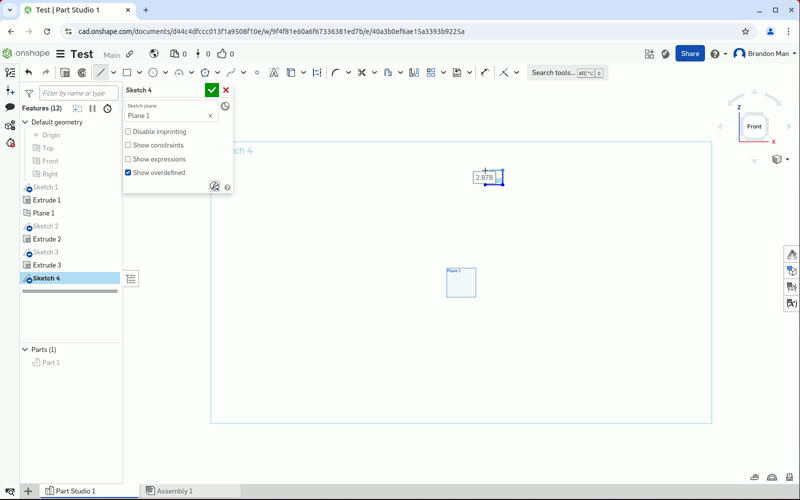
key_up(shift)
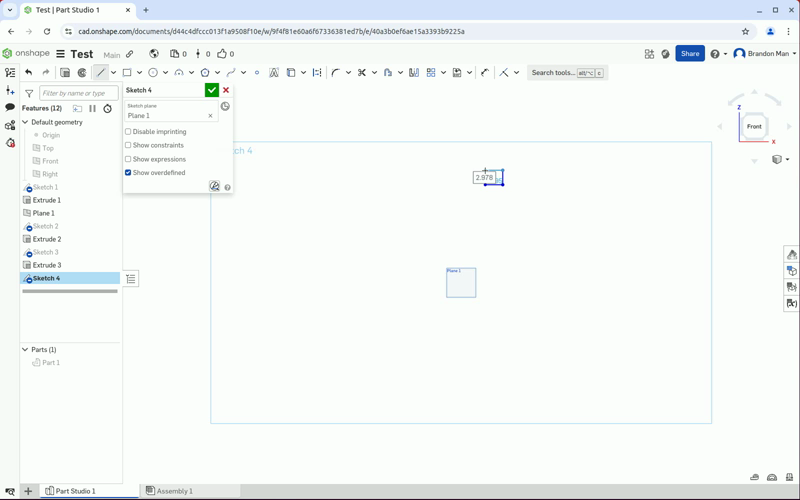
mouse_move(515, 170)
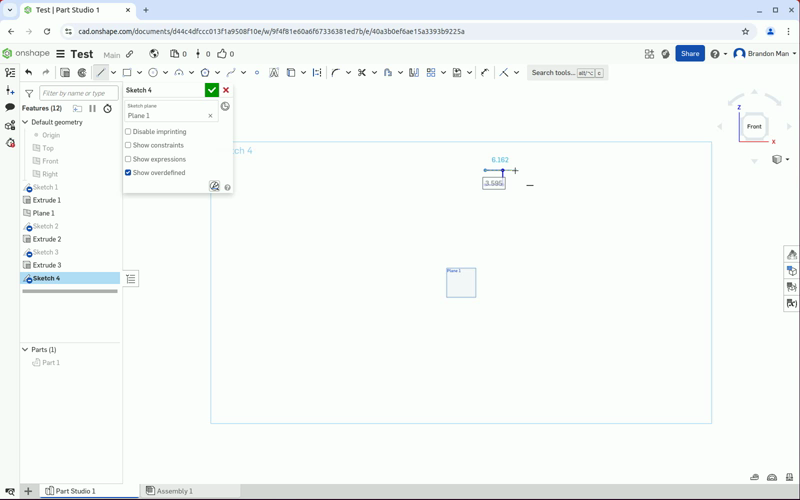
key_down(shift)
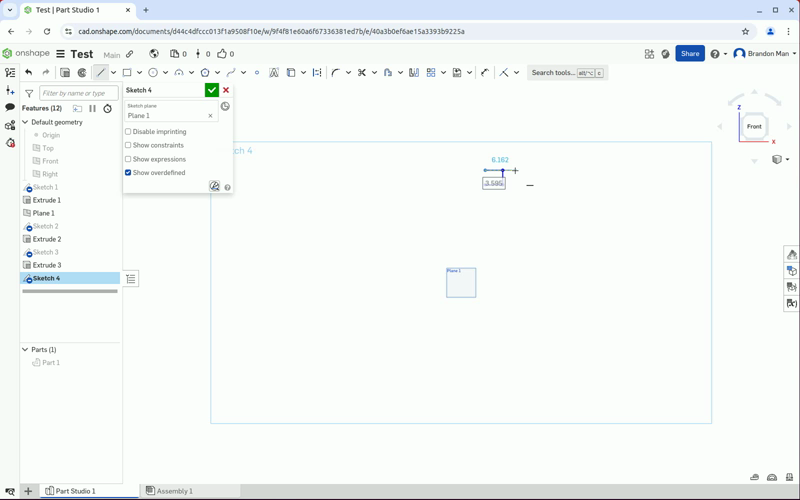
mouse_move(485, 184)
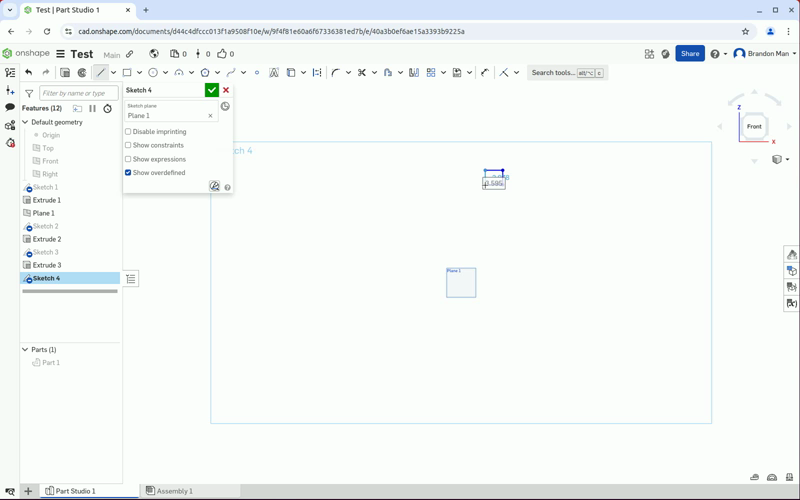
key_up(shift)
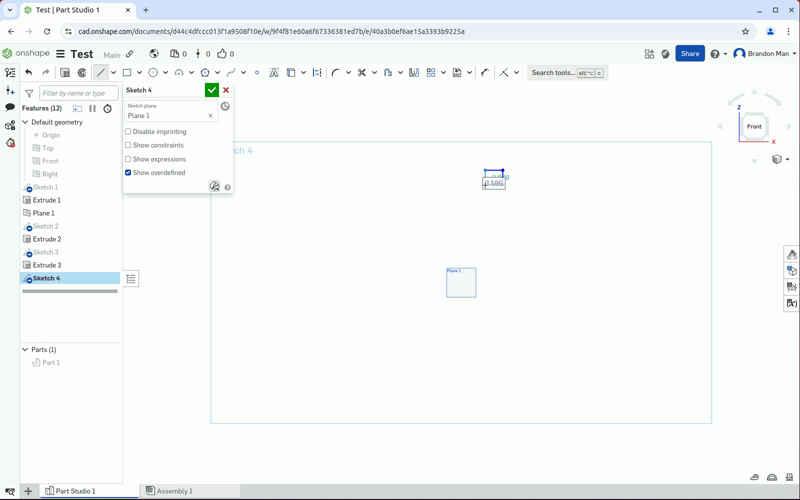
click(485, 184)
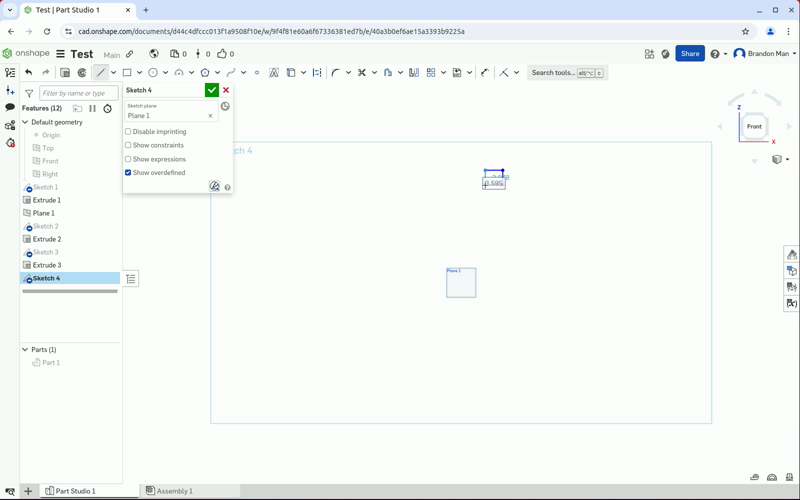
key(esc)
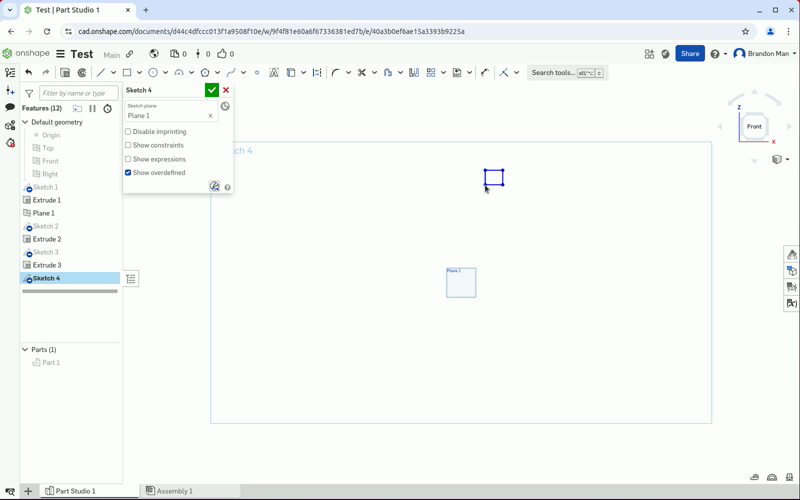
mouse_move(486, 179)
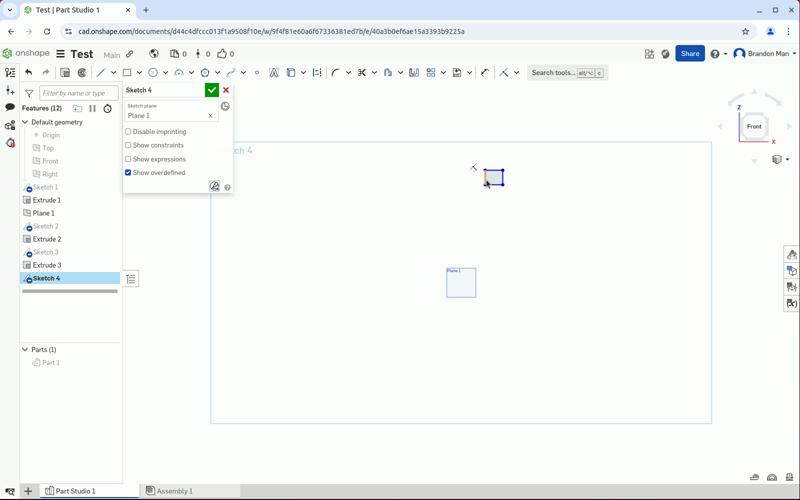
scroll(6)
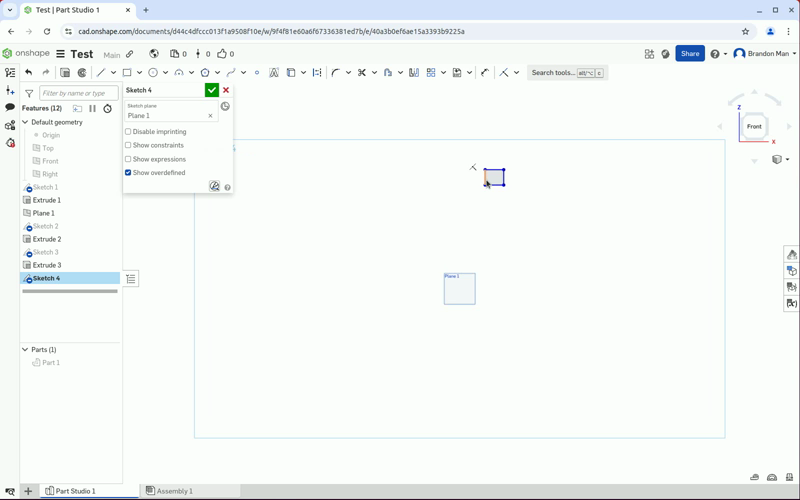
scroll(6)
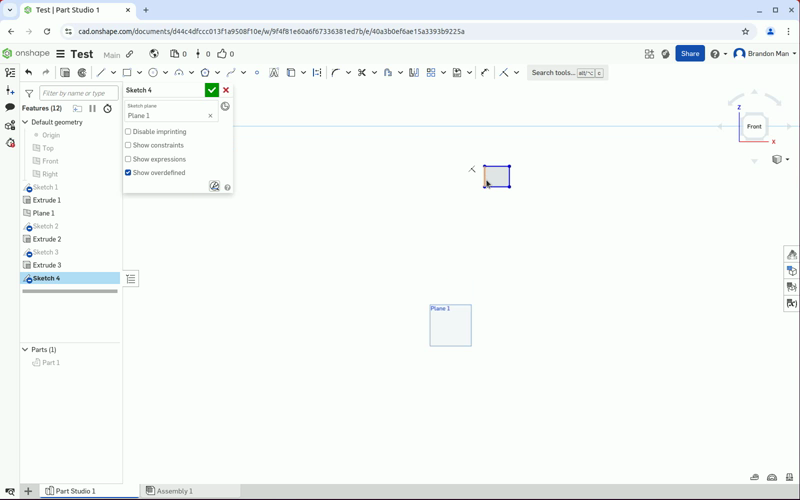
scroll(6)
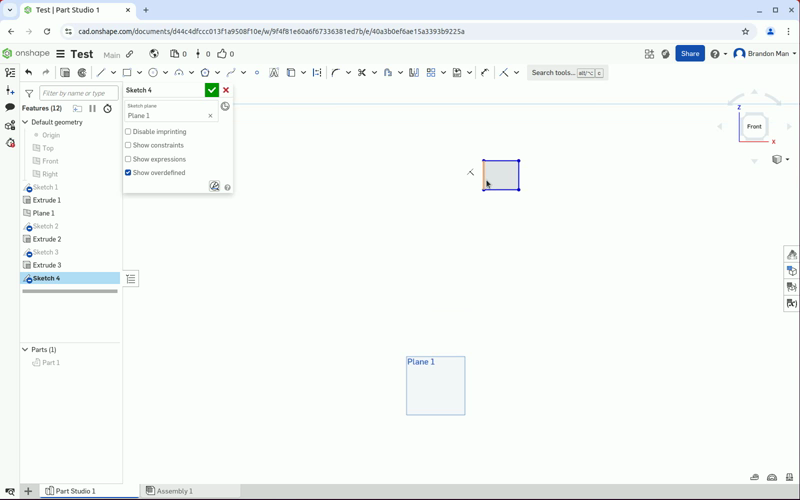
scroll(6)
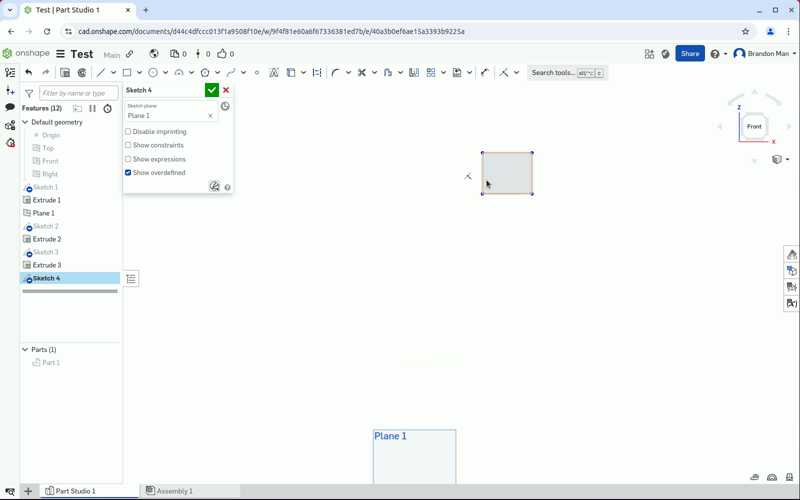
scroll(6)
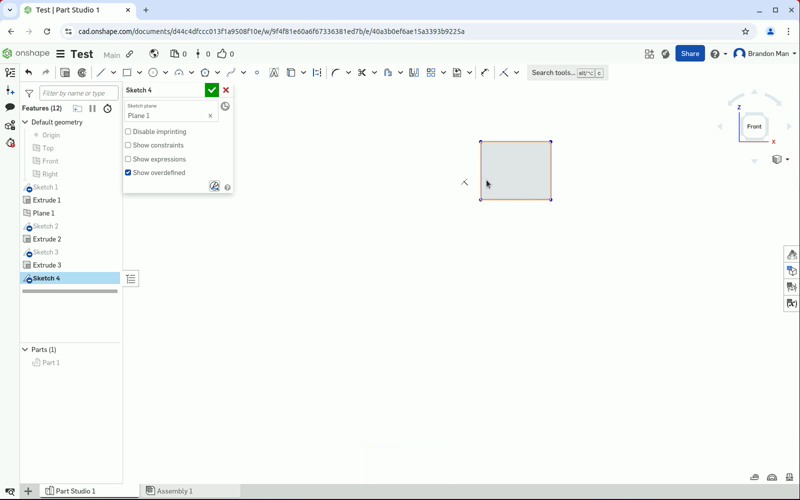
scroll(6)
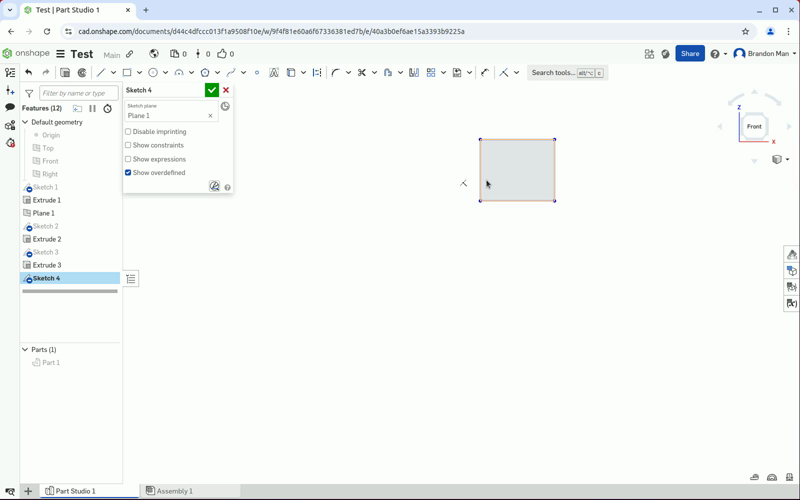
scroll(6)
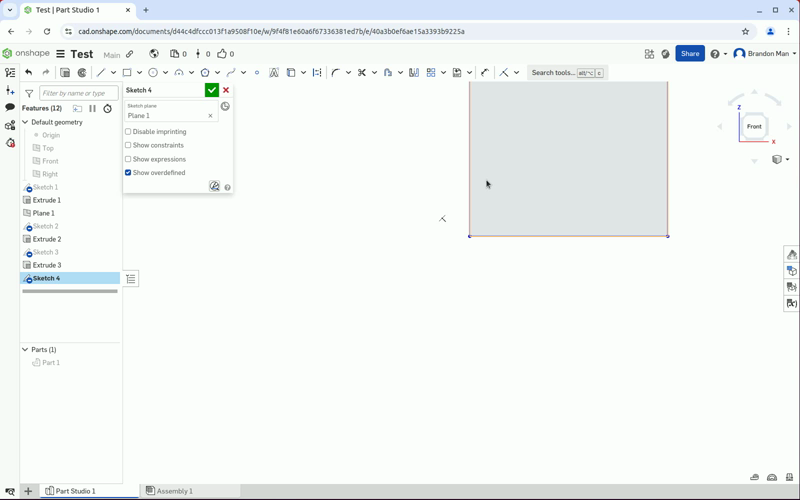
click(486, 179)
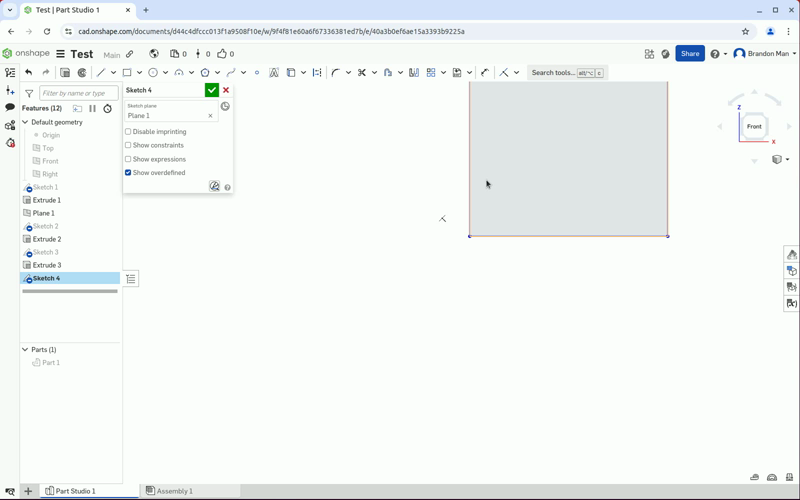
scroll(-6)
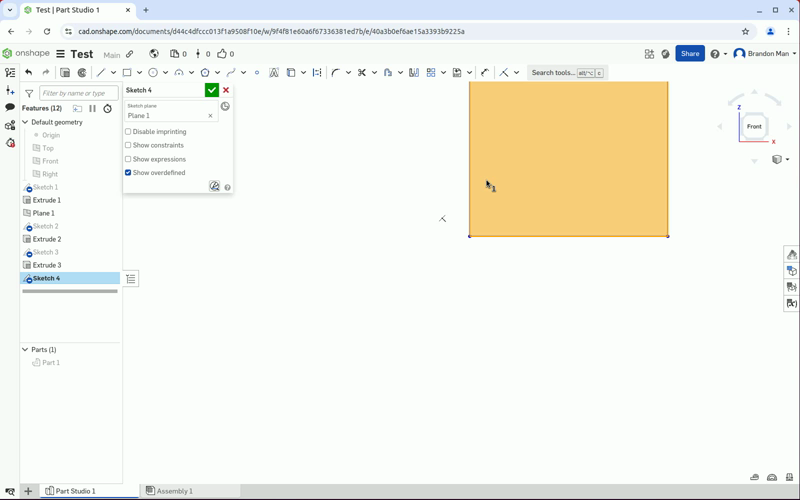
scroll(-6)
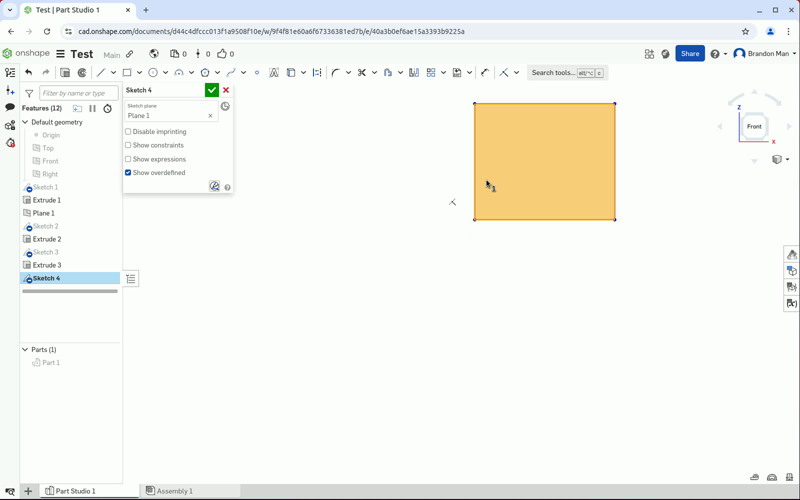
scroll(-6)
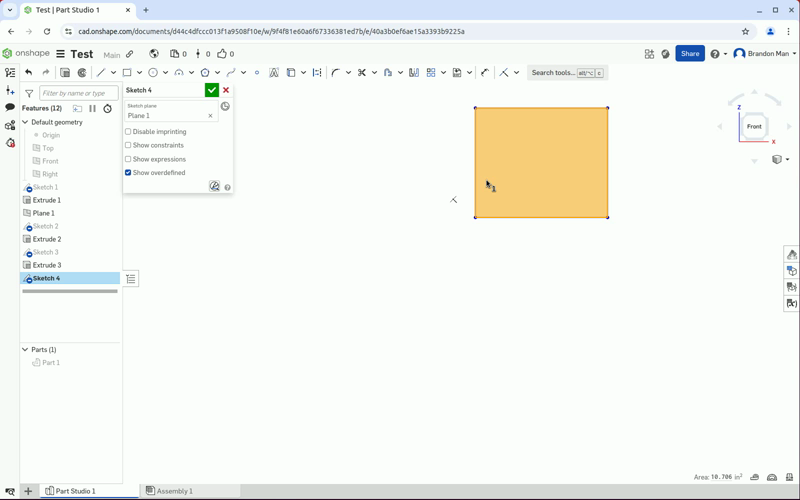
scroll(-6)
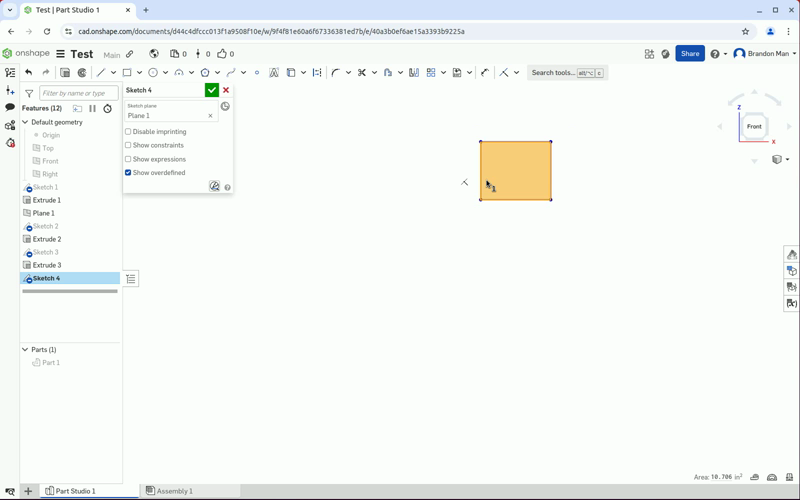
scroll(-6)
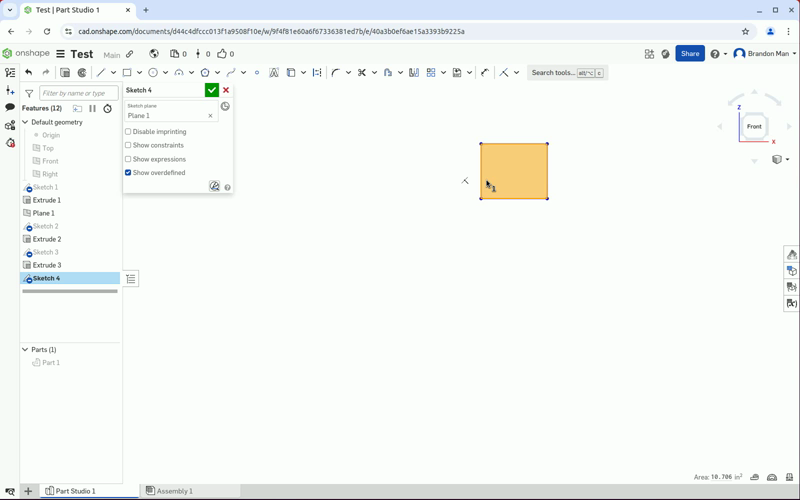
scroll(-6)
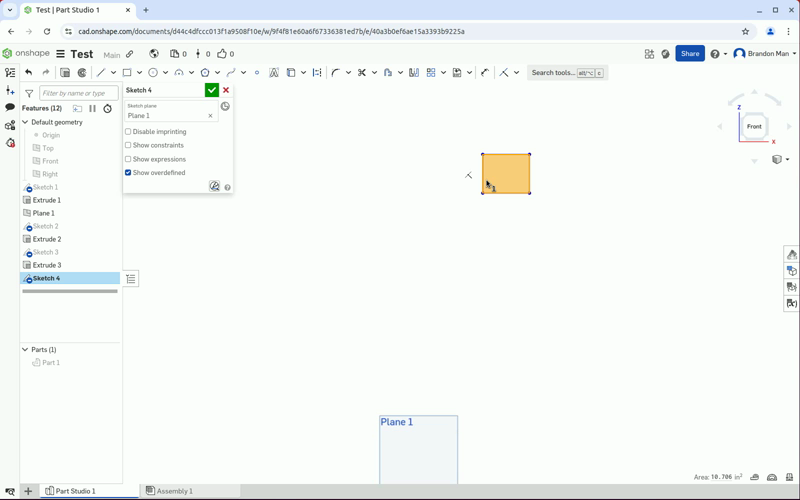
scroll(-6)
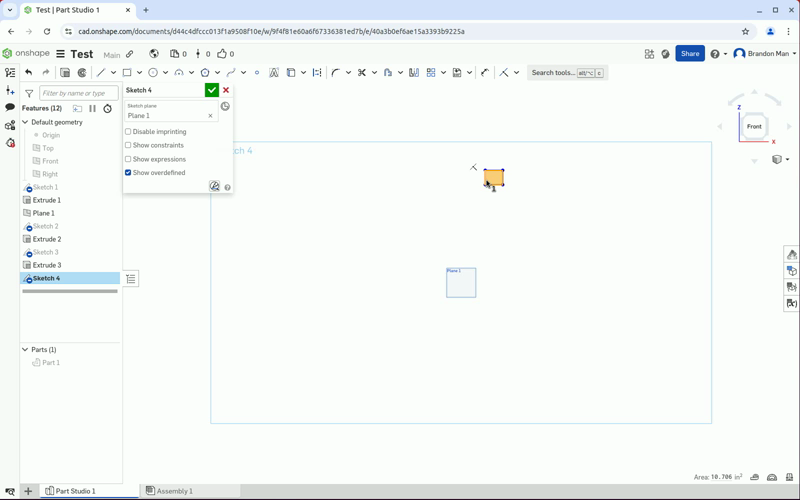
mouse_move(73, 352)
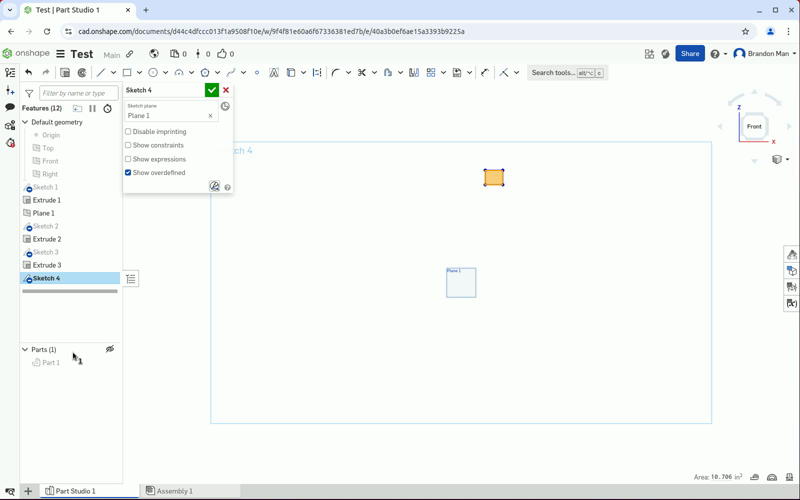
key(shift+y)
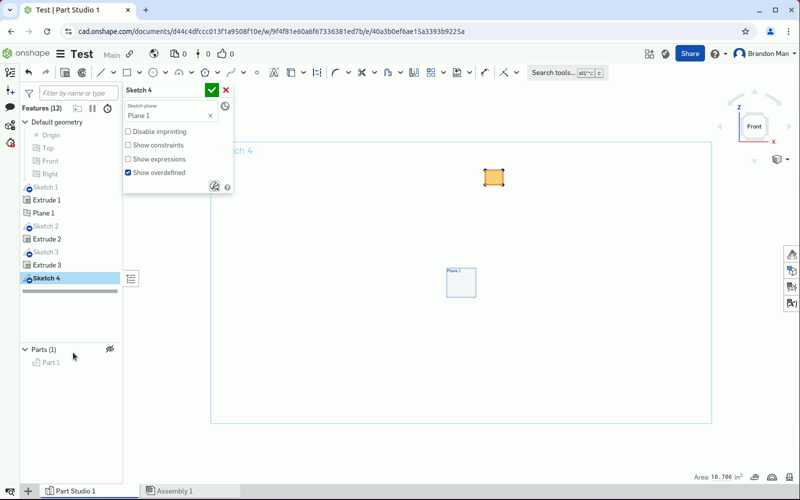
key(shift+e)
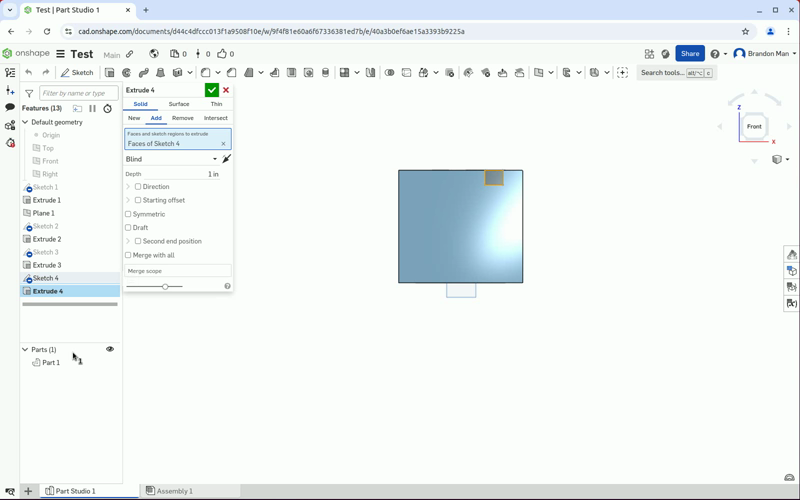
mouse_move(143, 106)
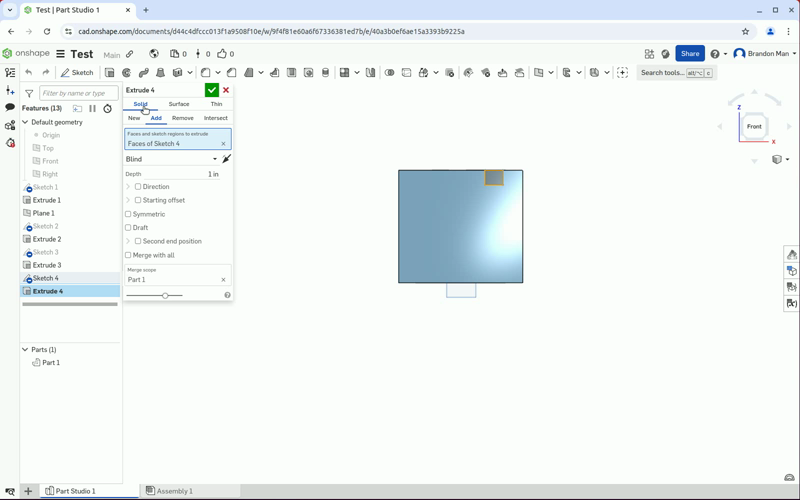
click(143, 106)
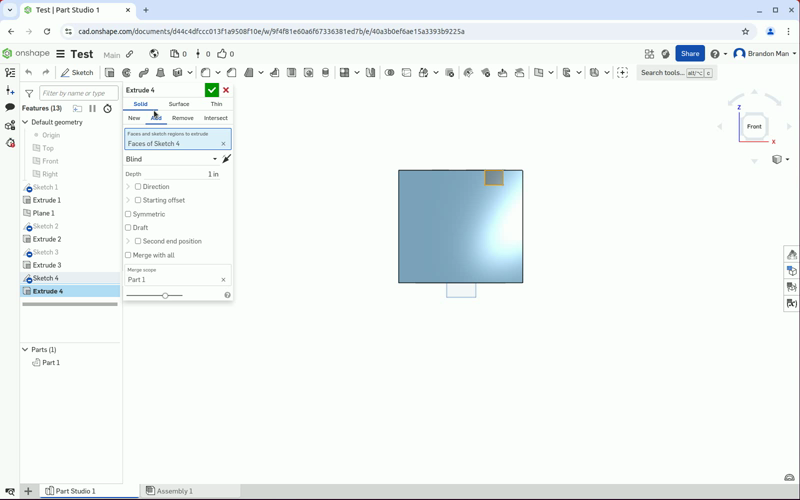
mouse_move(186, 120)
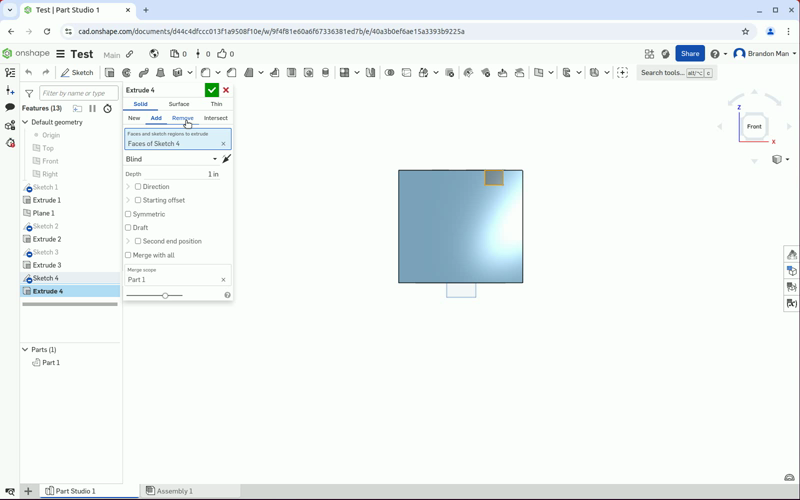
click(186, 120)
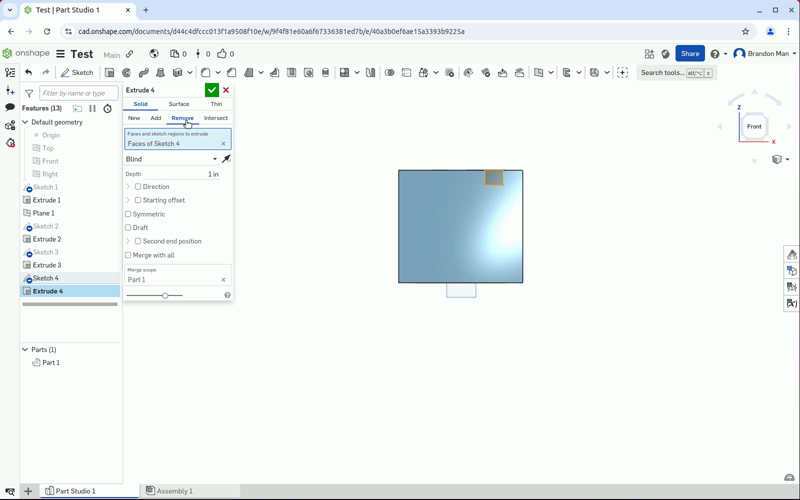
key(tab, 4)
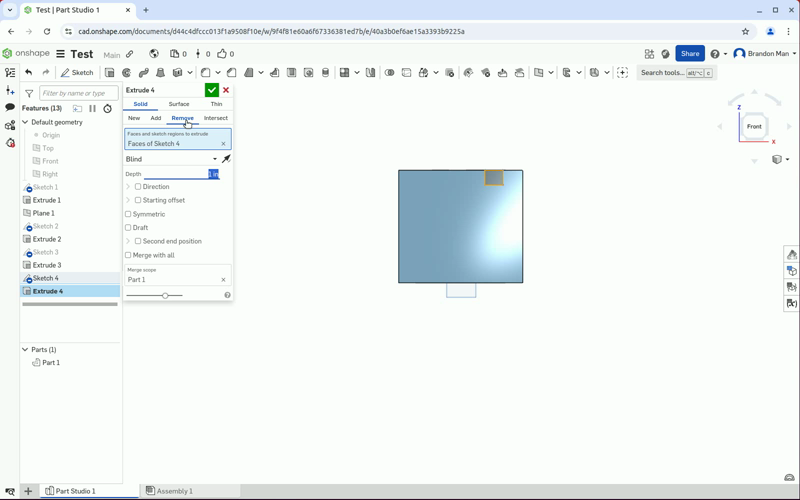
text(25.515)
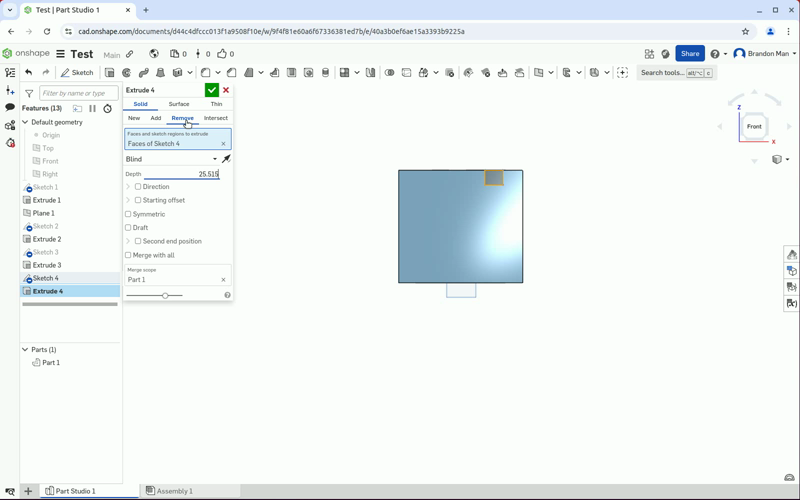
key(tab, 6)
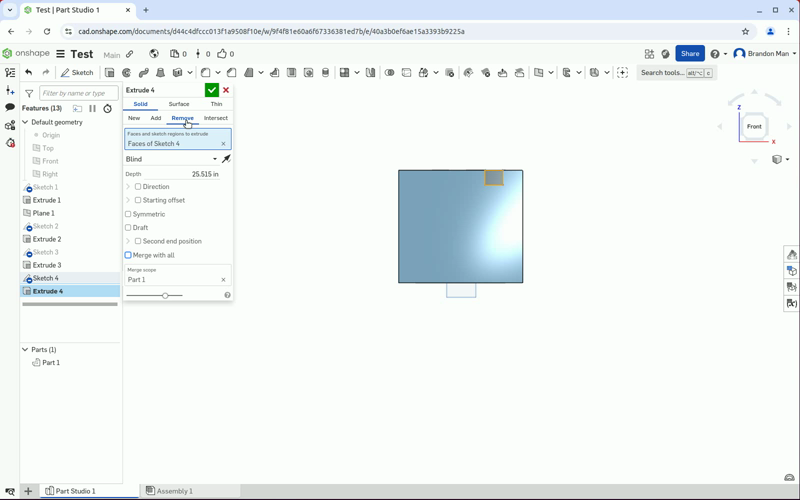
key(space)
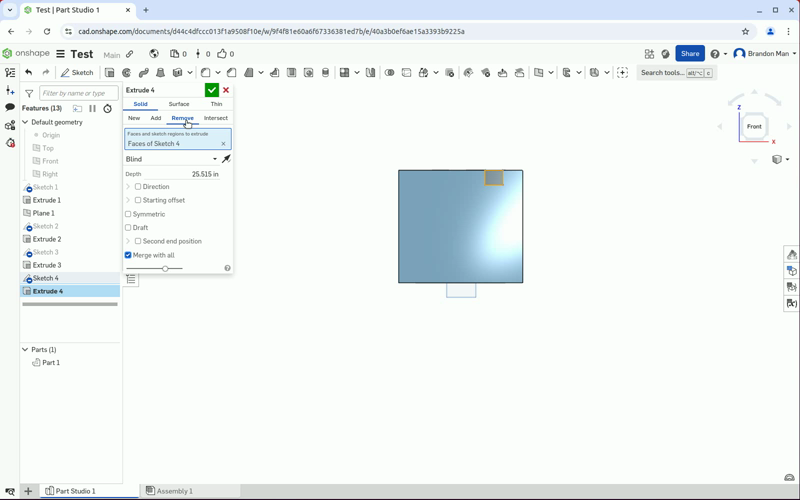
key(enter)
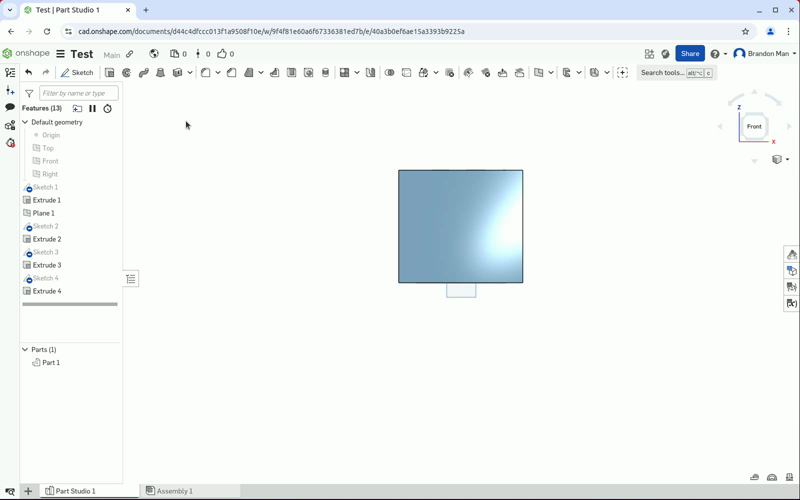
key(shift+h)
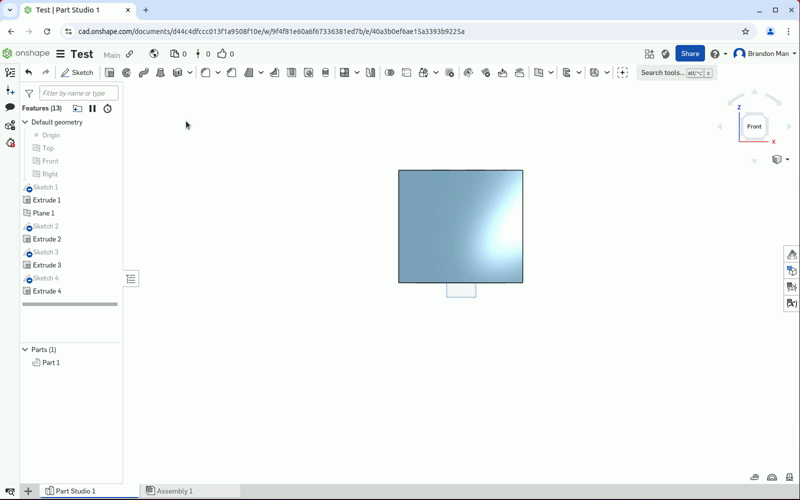
key(shift+h)
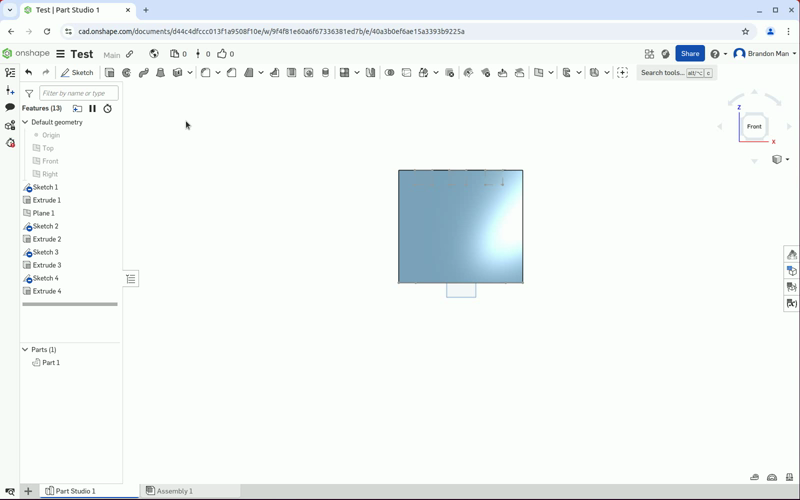
key(shift+7)
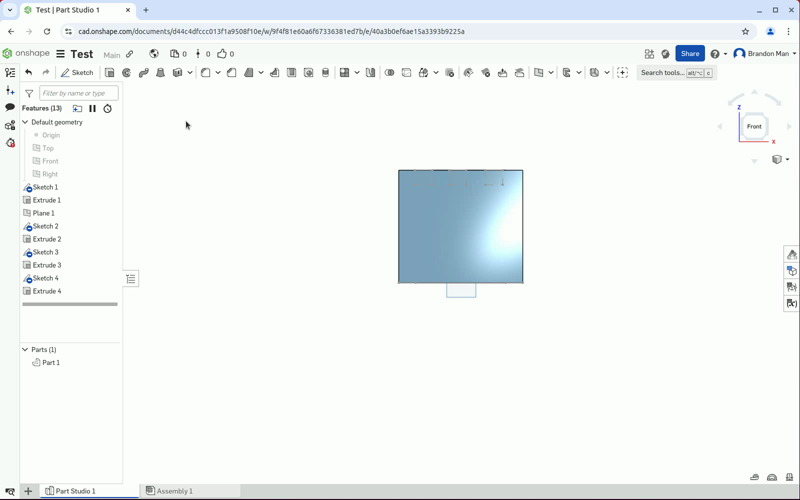
key(left, 2)
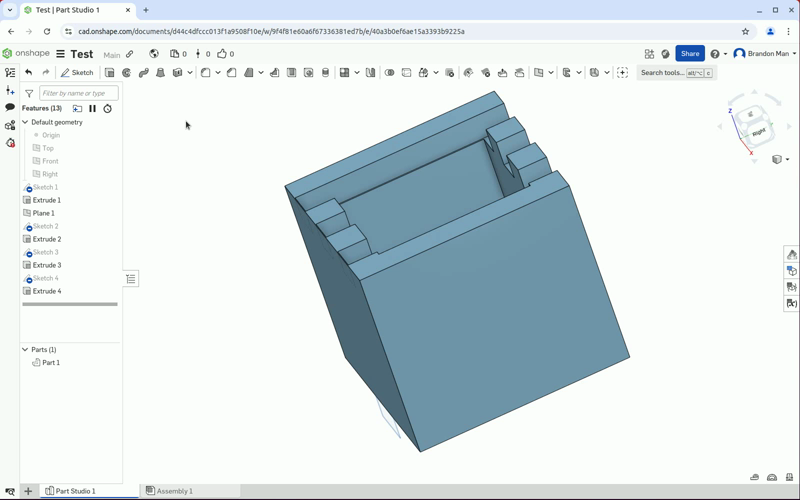
key(down, 2)
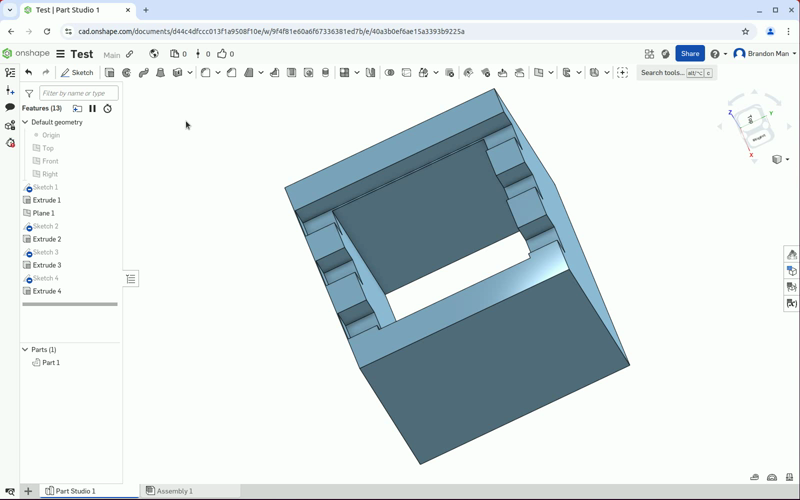
key(up, 2)
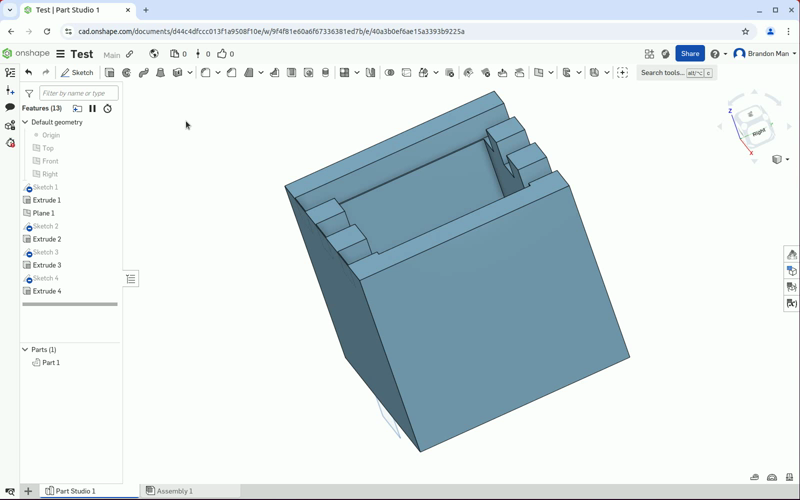
key(right, 2)
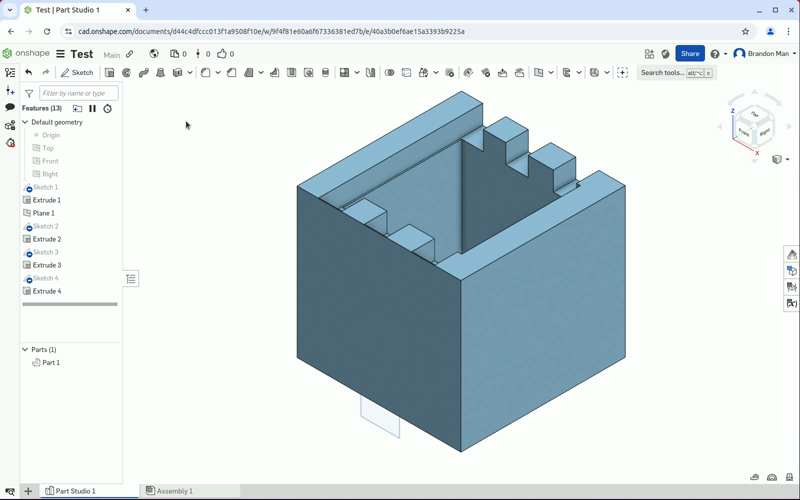
mouse_move(73, 189)
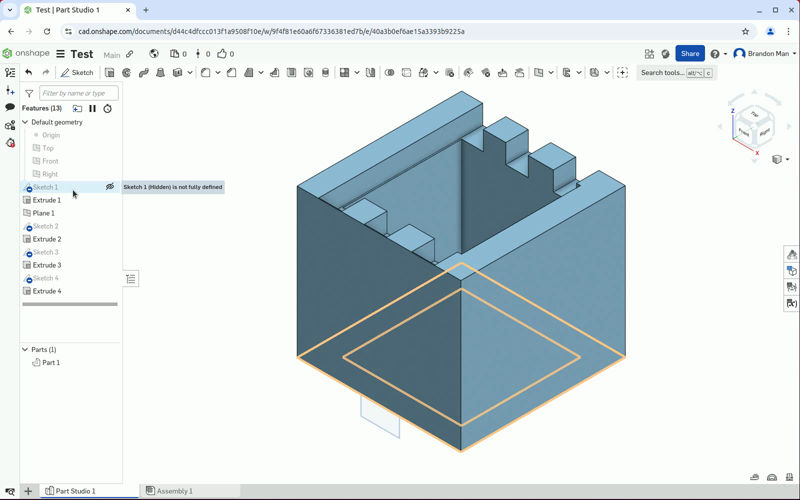
click(73, 189)